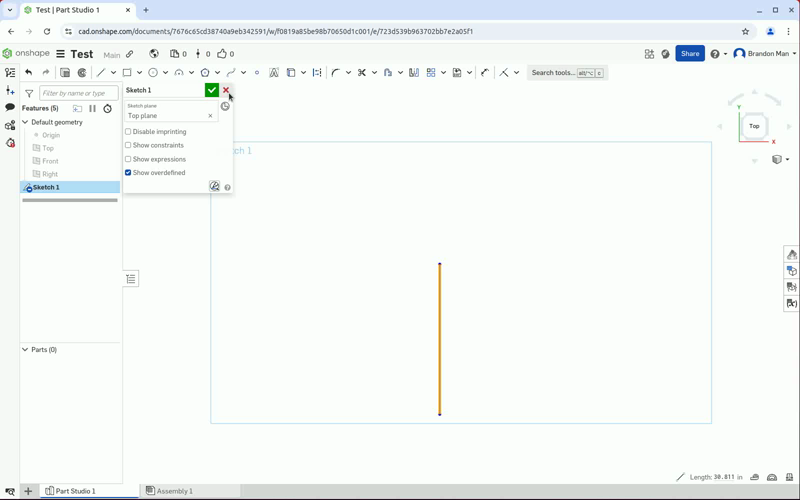
key(shift+h)
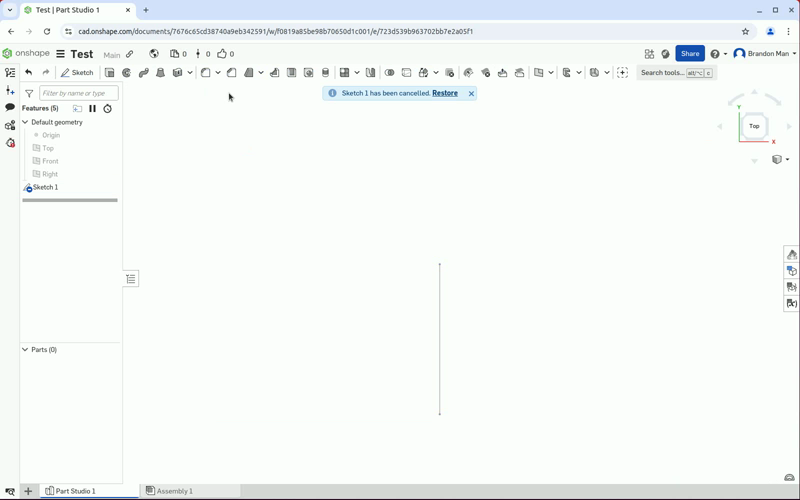
key(shift+s)
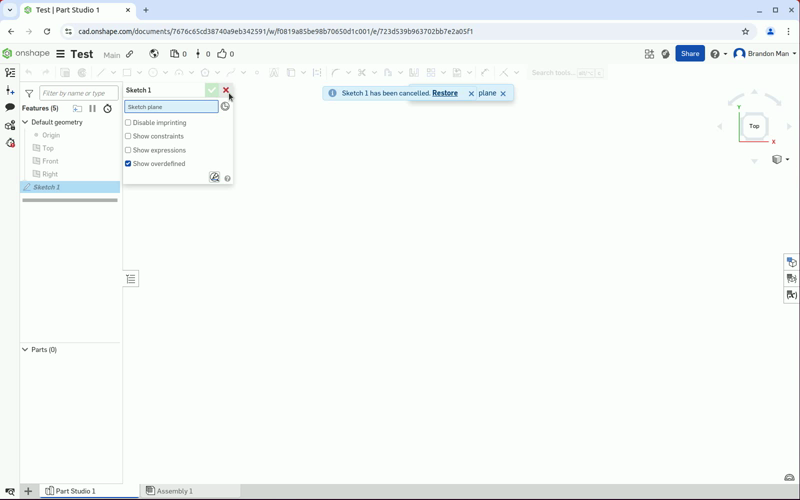
mouse_move(73, 150)
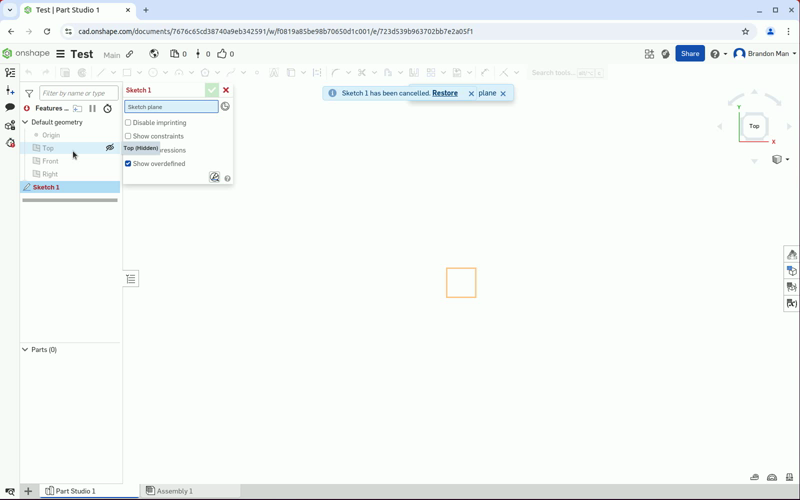
click(73, 150)
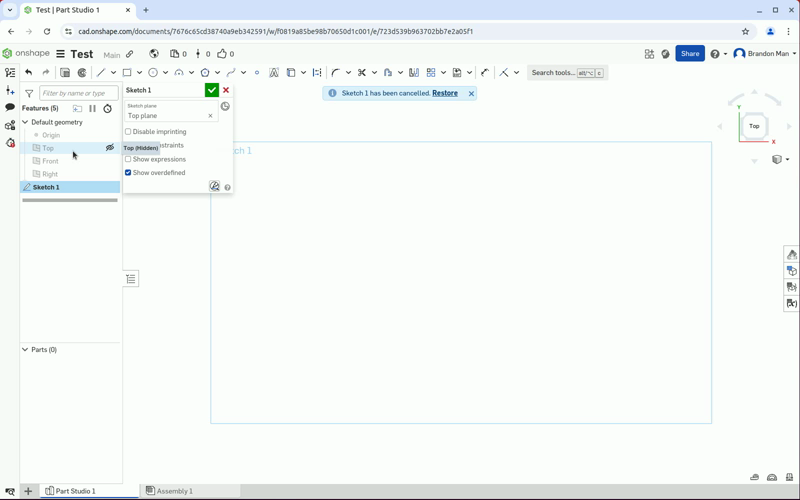
mouse_move(73, 352)
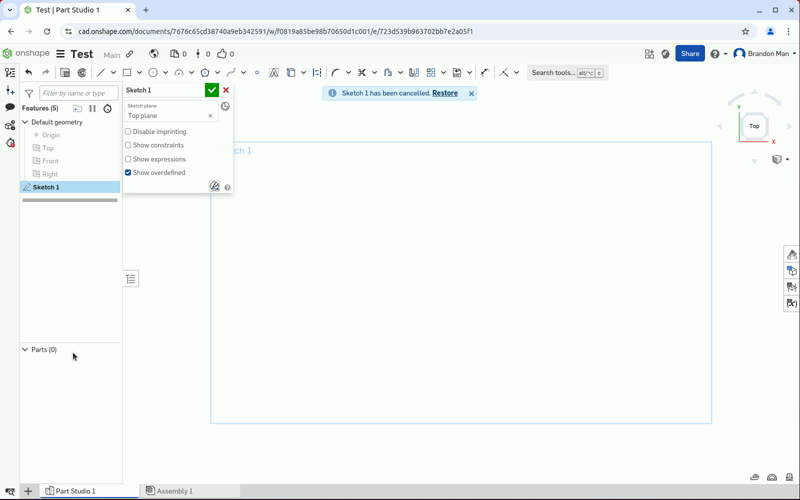
key(y)
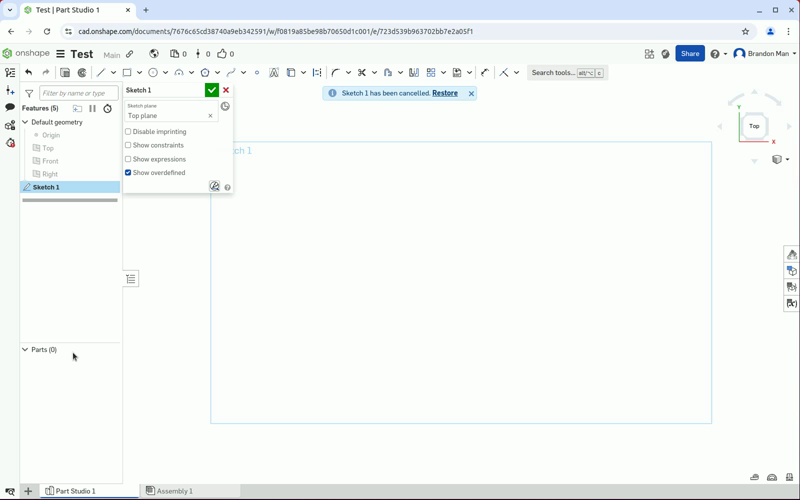
key(l)
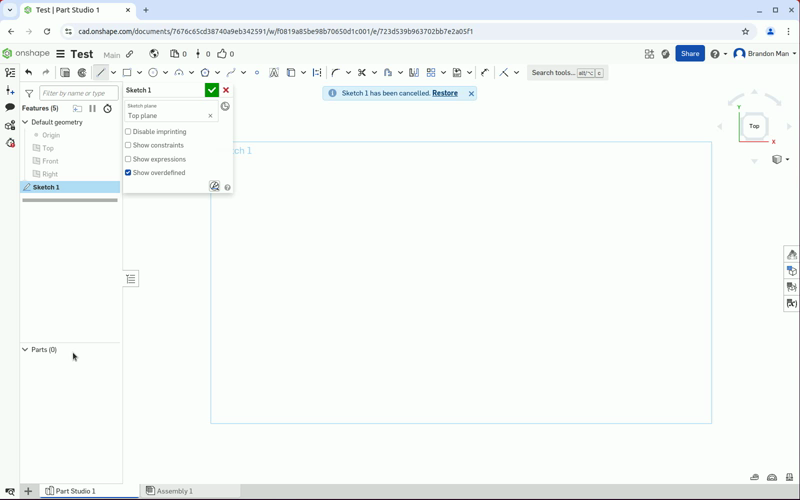
key_down(shift)
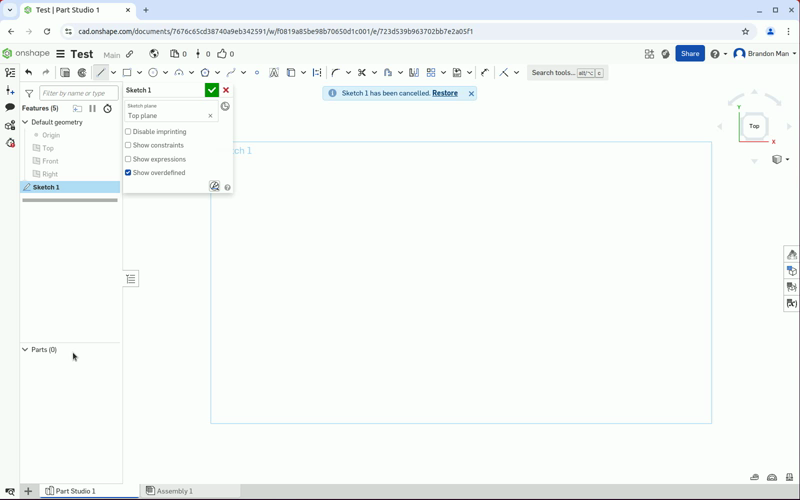
mouse_move(348, 290)
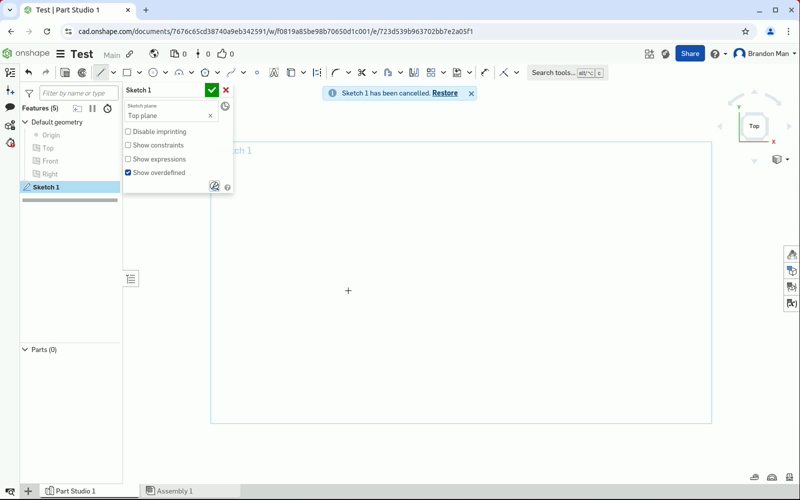
click(348, 290)
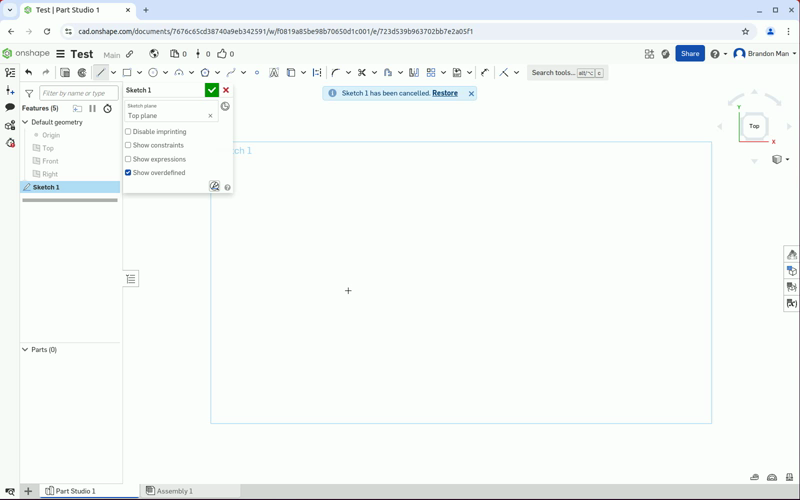
key_up(shift)
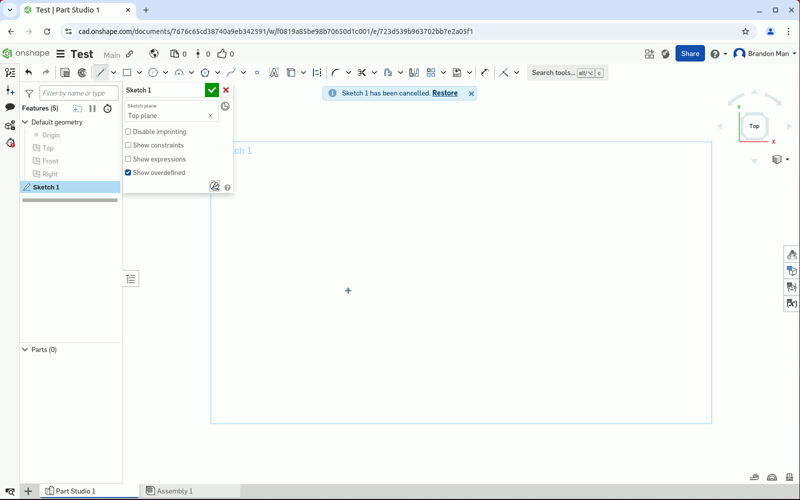
key_down(shift)
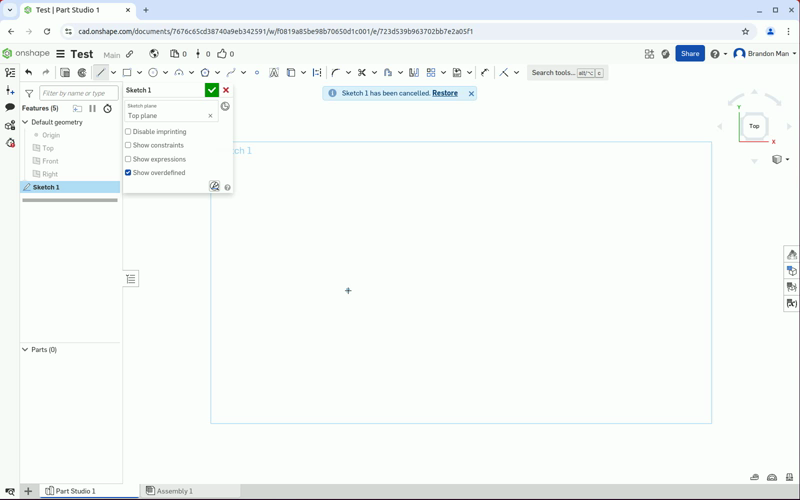
mouse_move(378, 290)
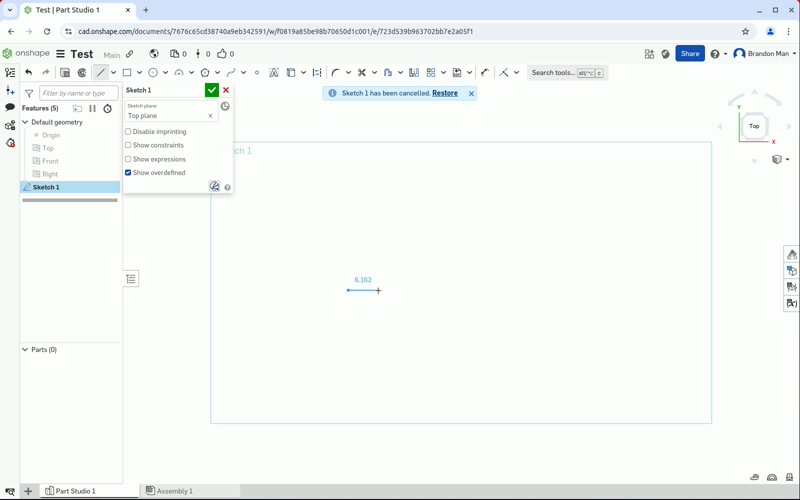
mouse_move(354, 290)
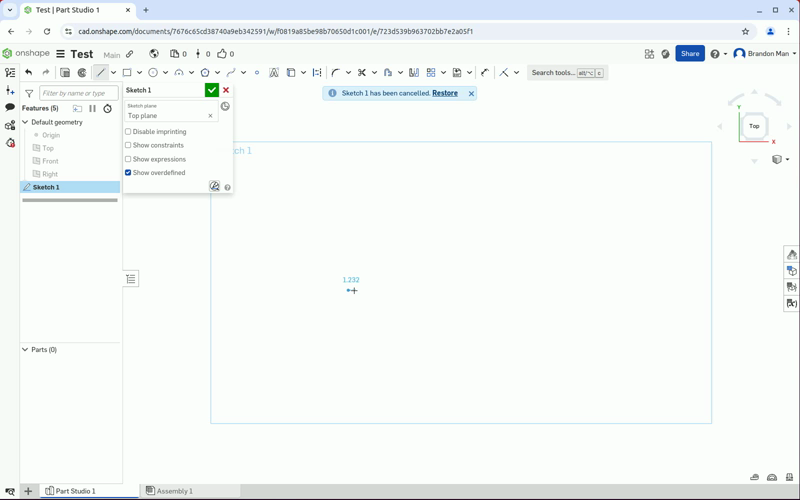
scroll(6)
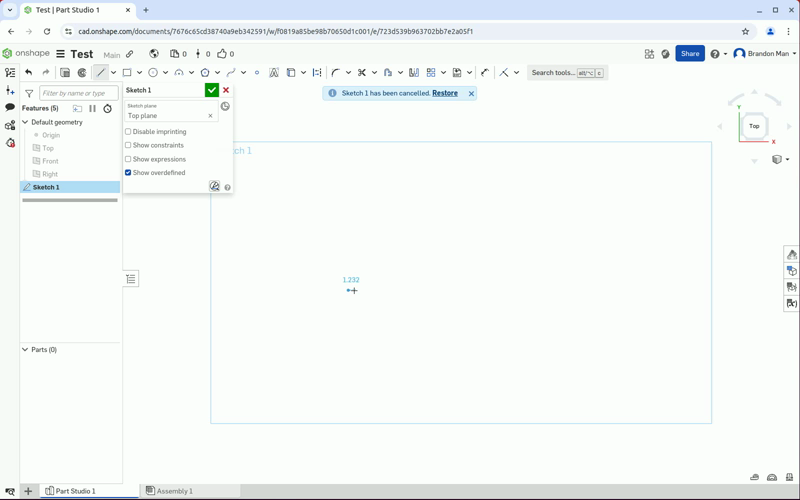
scroll(6)
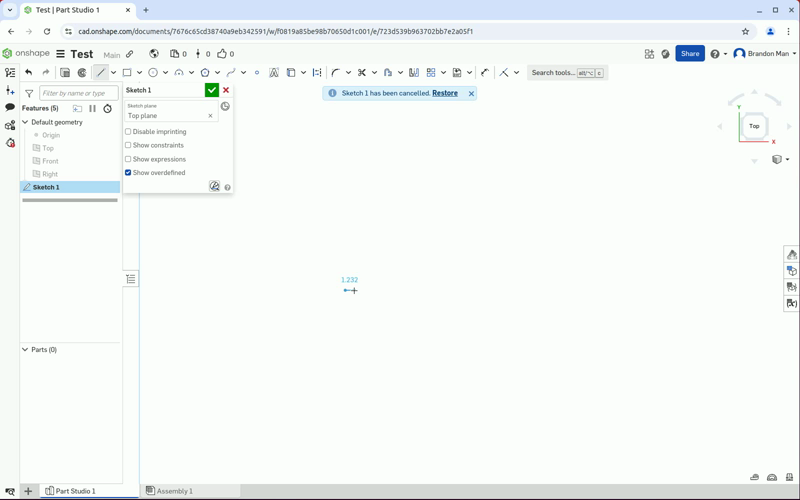
scroll(6)
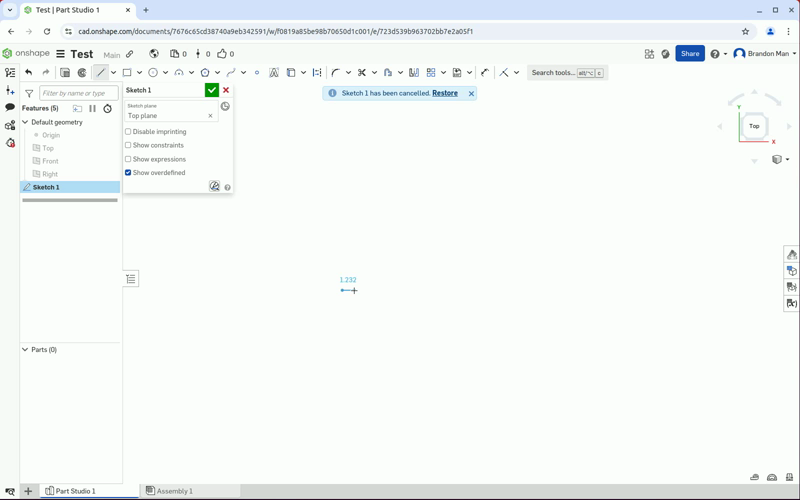
scroll(6)
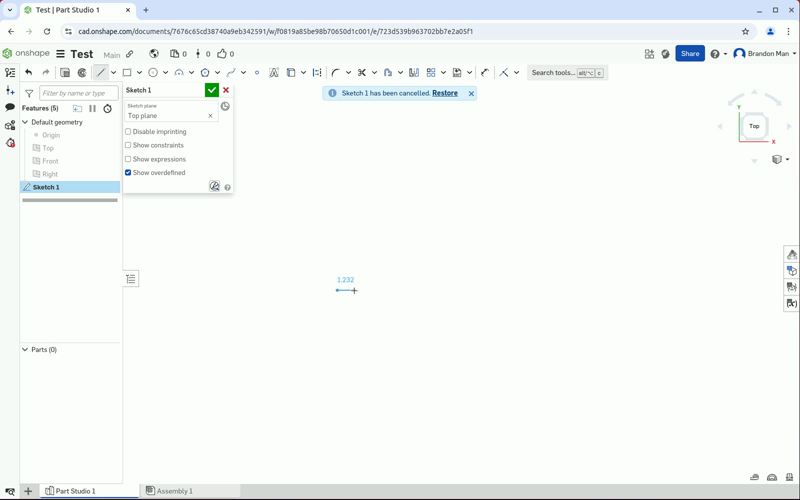
scroll(6)
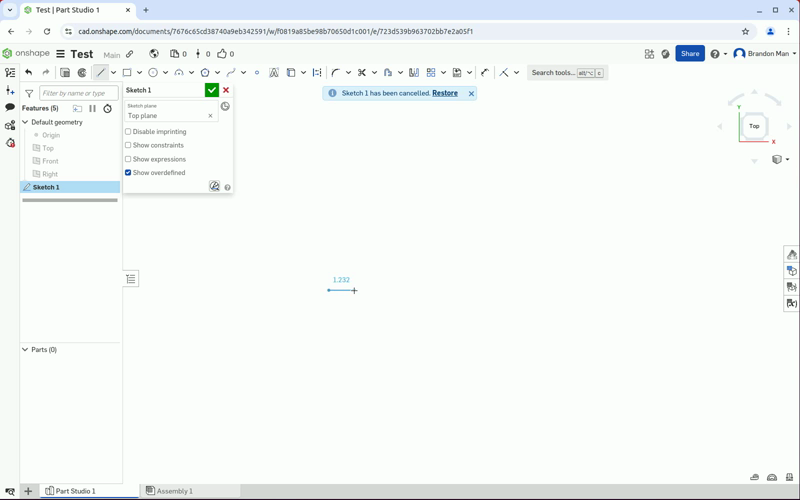
scroll(6)
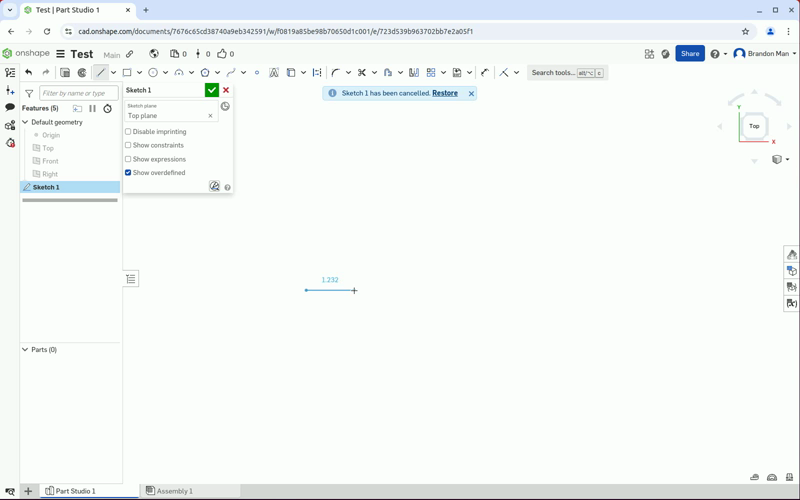
scroll(6)
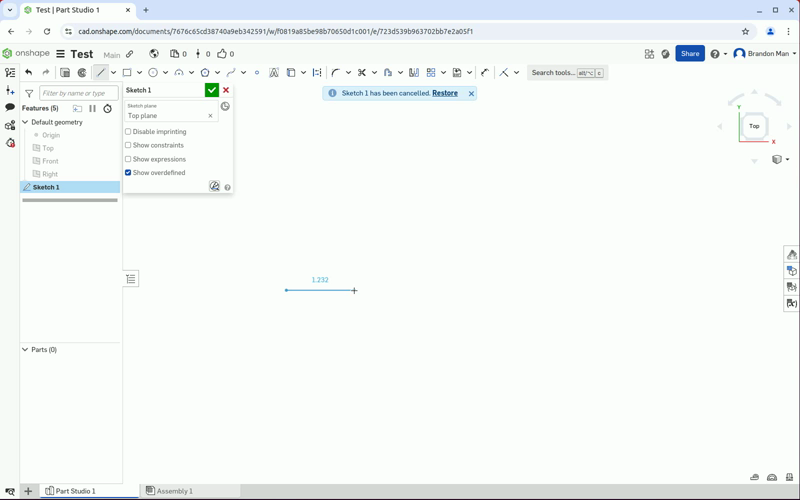
click(354, 290)
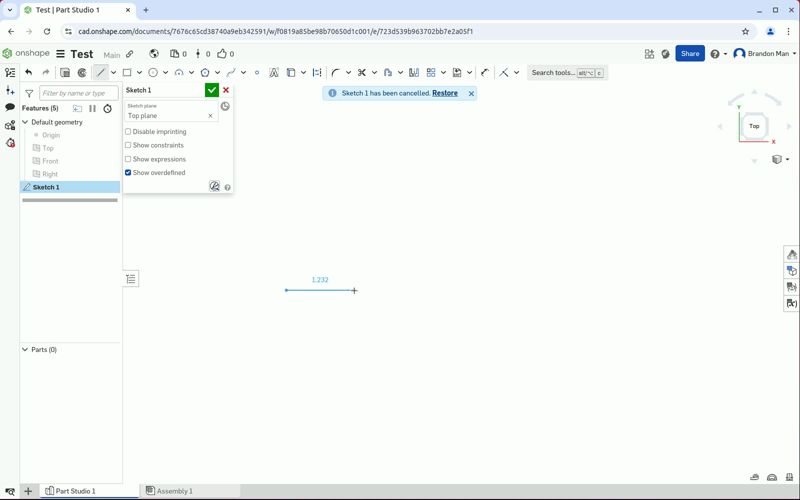
scroll(-6)
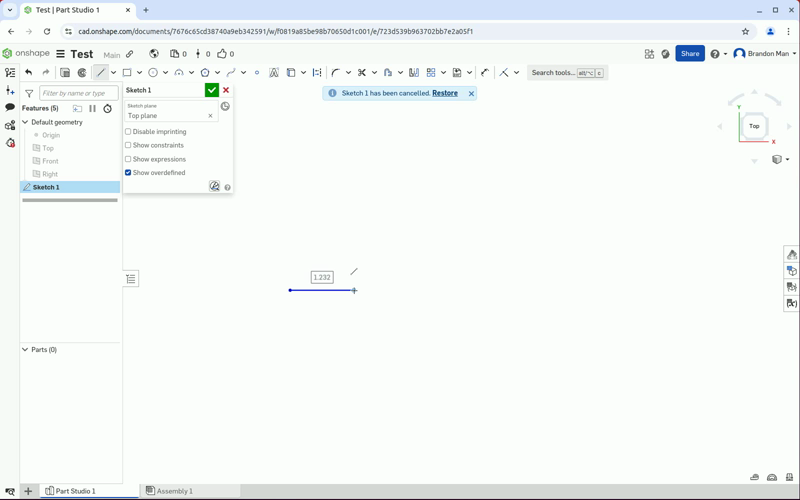
scroll(-6)
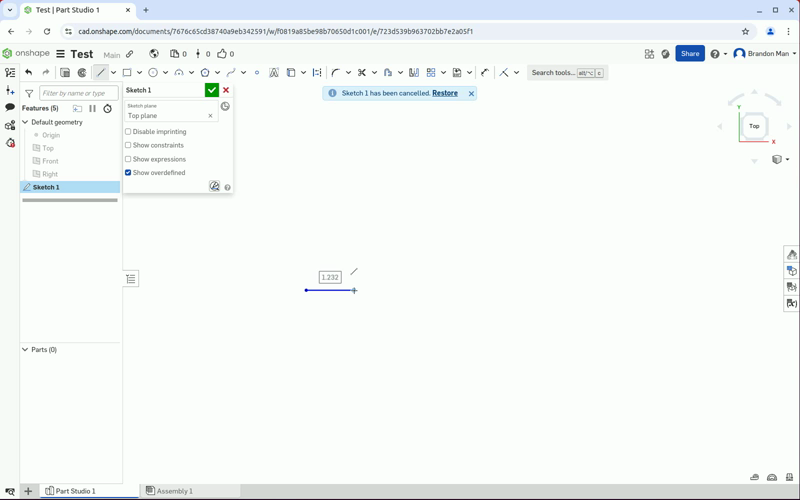
scroll(-6)
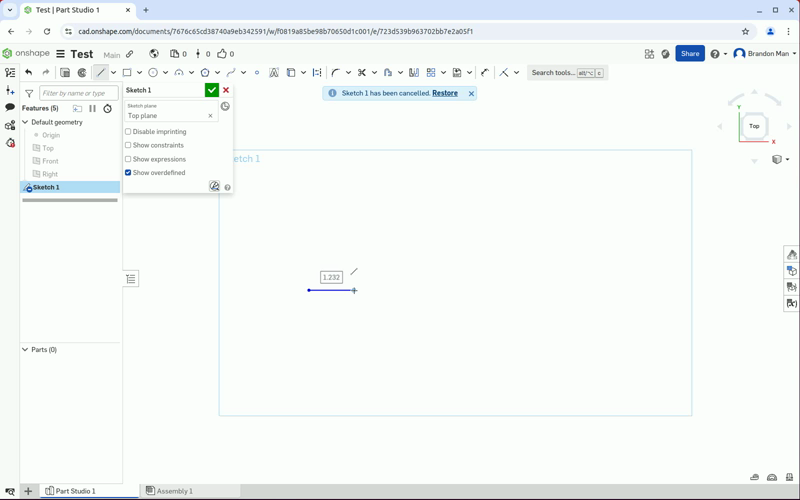
scroll(-6)
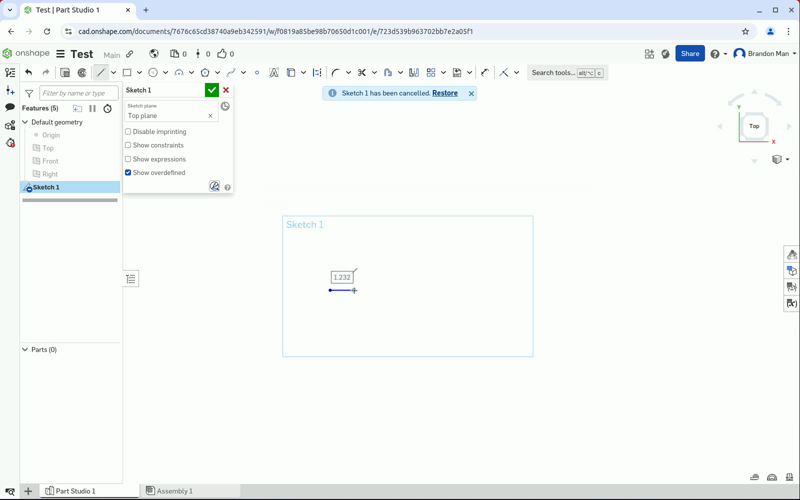
scroll(-6)
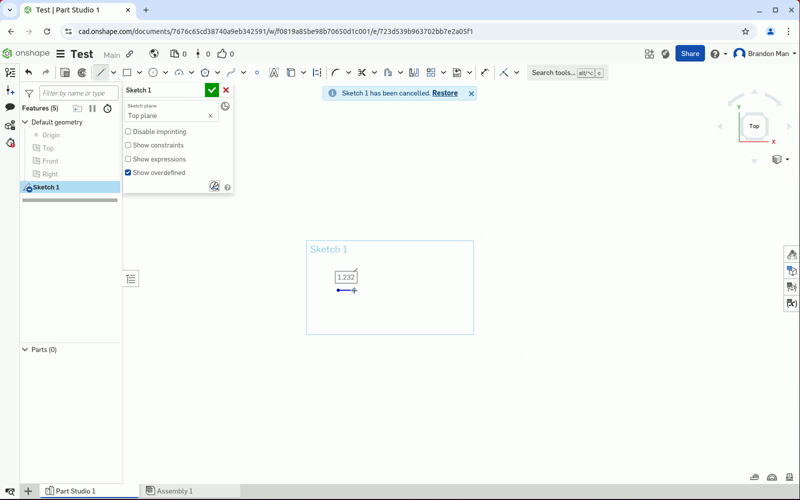
scroll(-6)
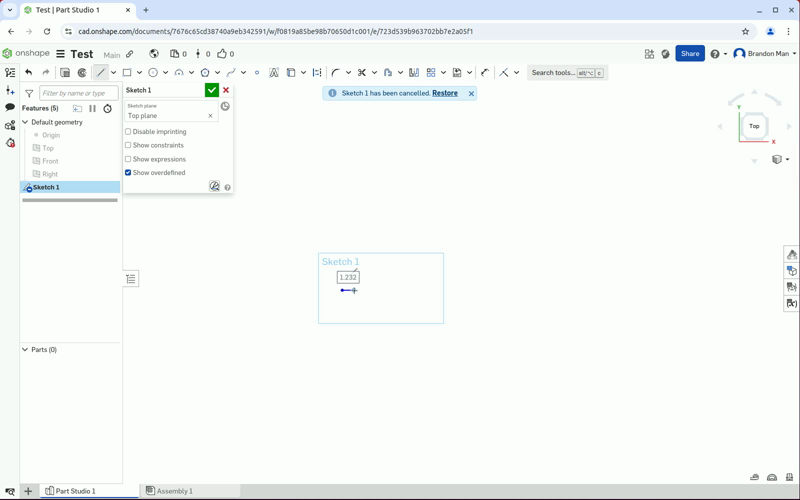
scroll(-6)
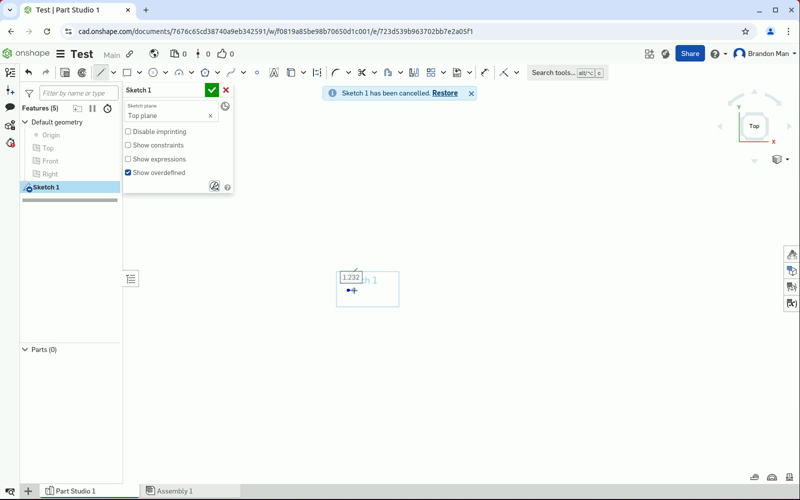
key_up(shift)
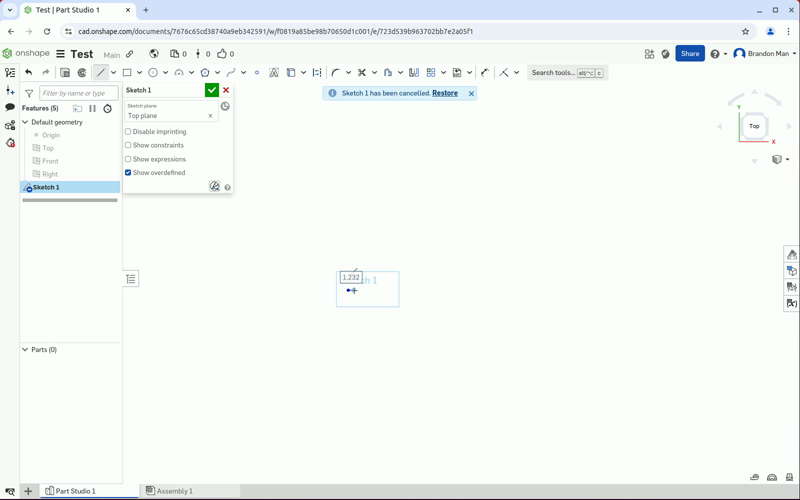
key_down(shift)
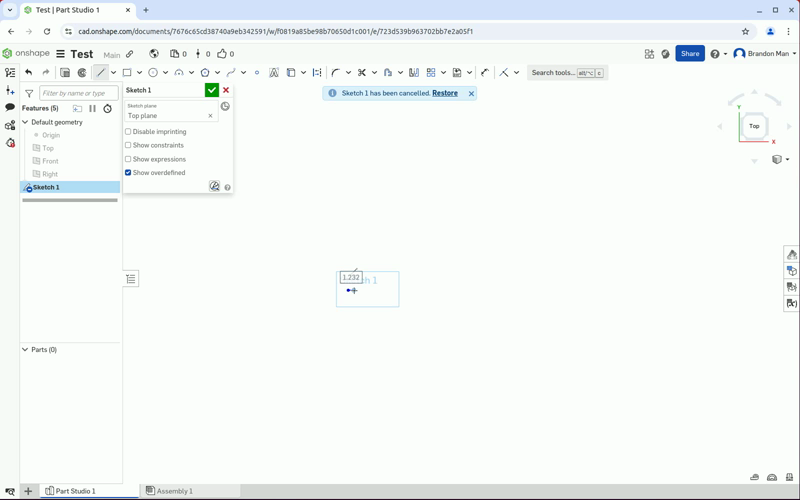
mouse_move(384, 290)
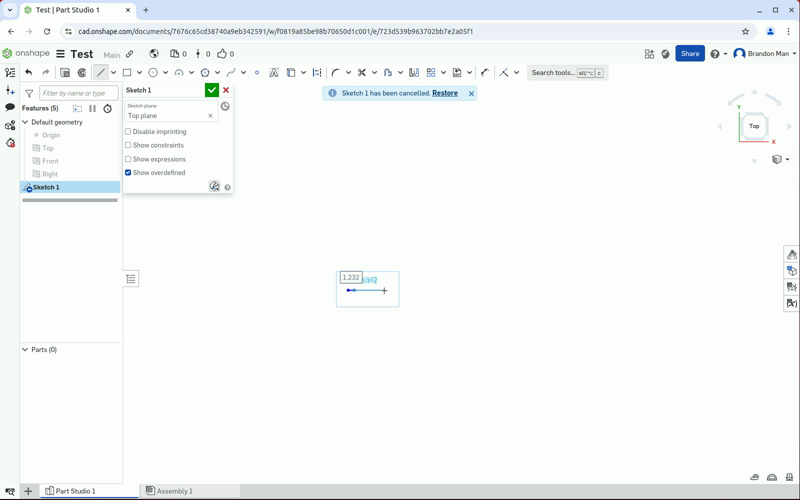
mouse_move(354, 282)
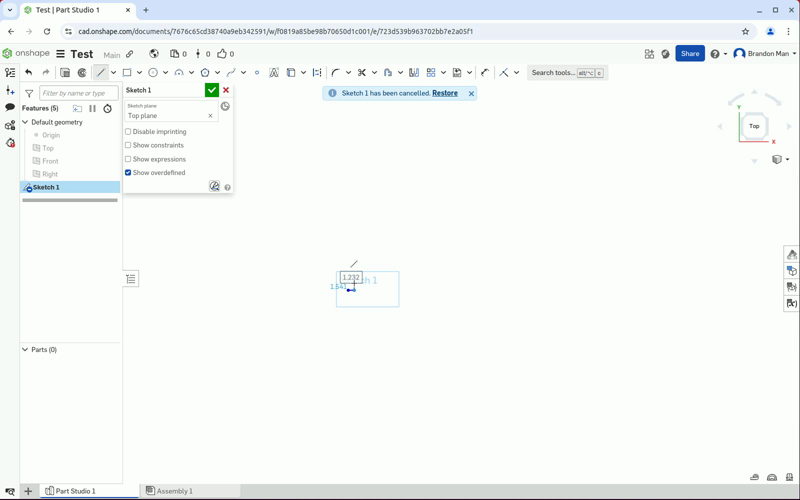
scroll(6)
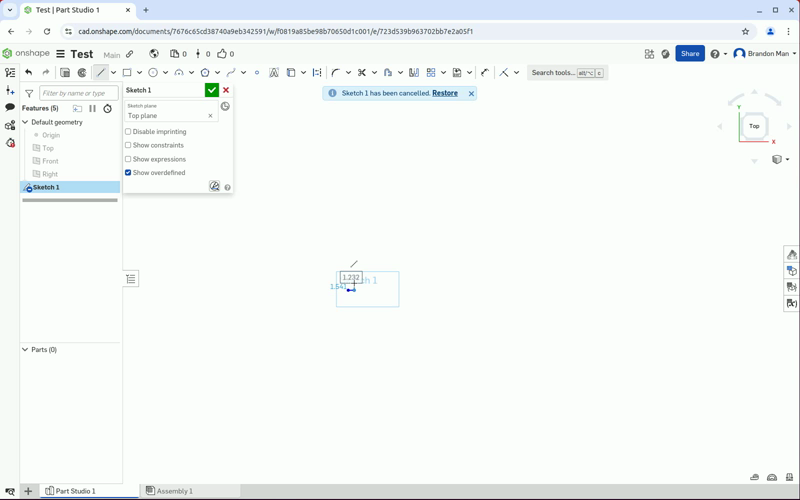
scroll(6)
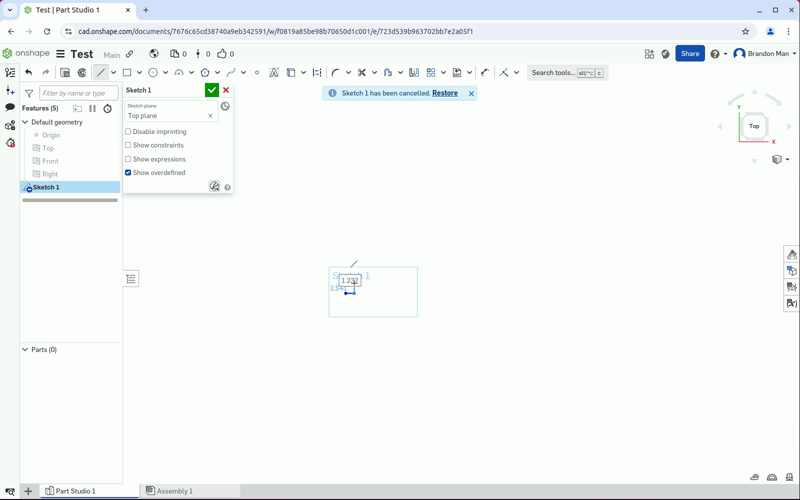
scroll(6)
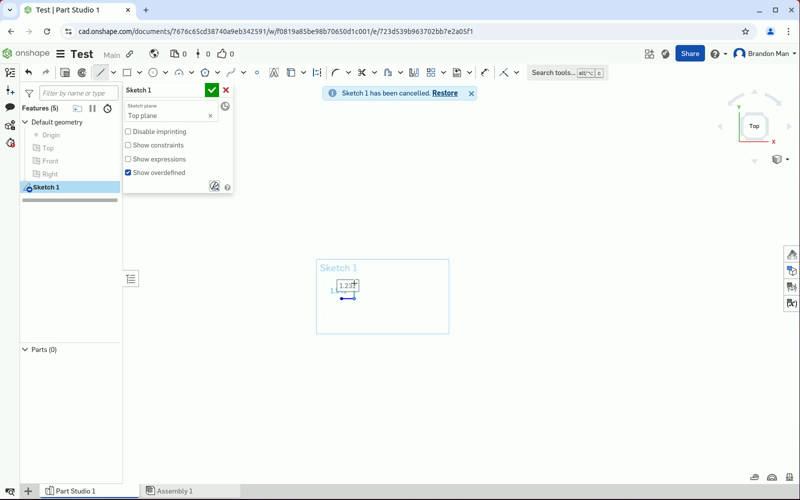
scroll(6)
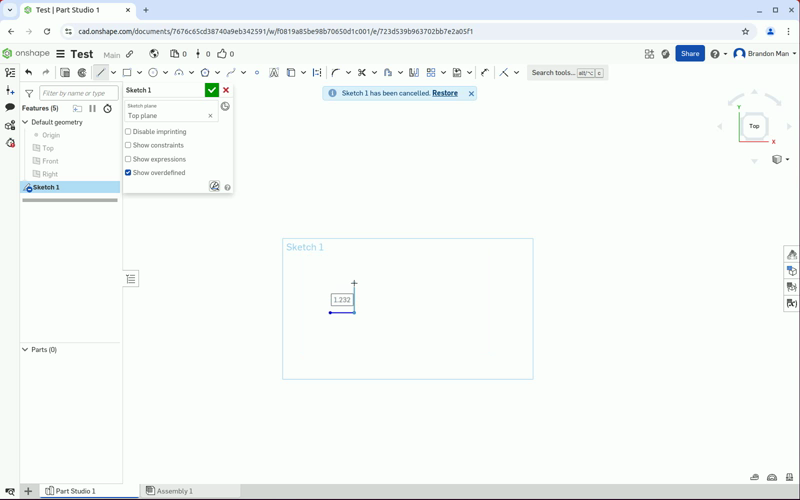
scroll(6)
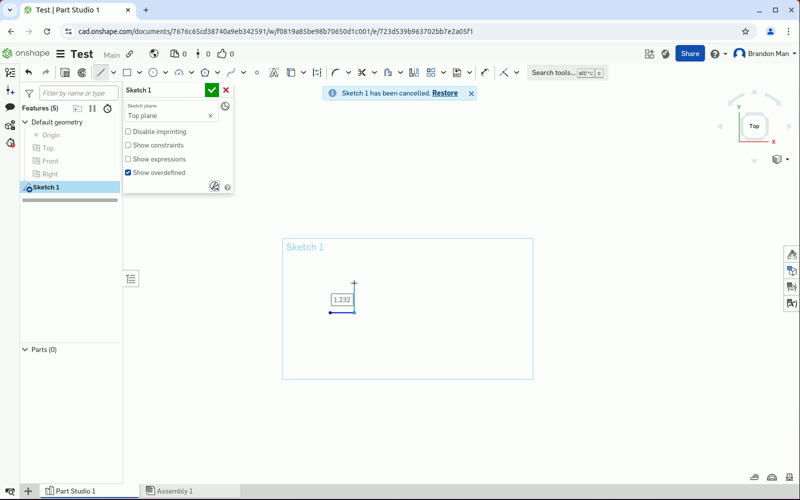
scroll(6)
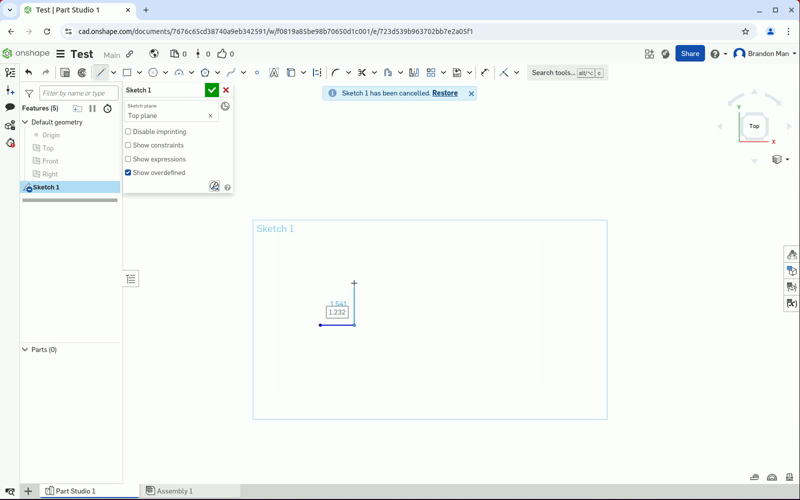
scroll(6)
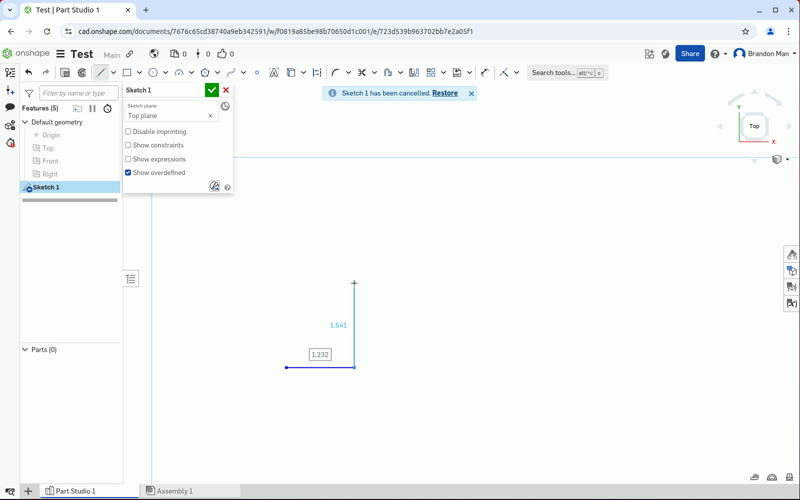
click(354, 282)
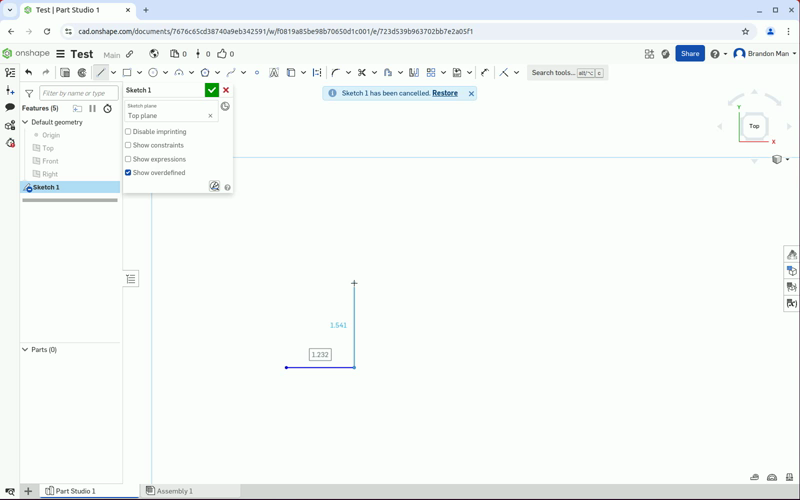
scroll(-6)
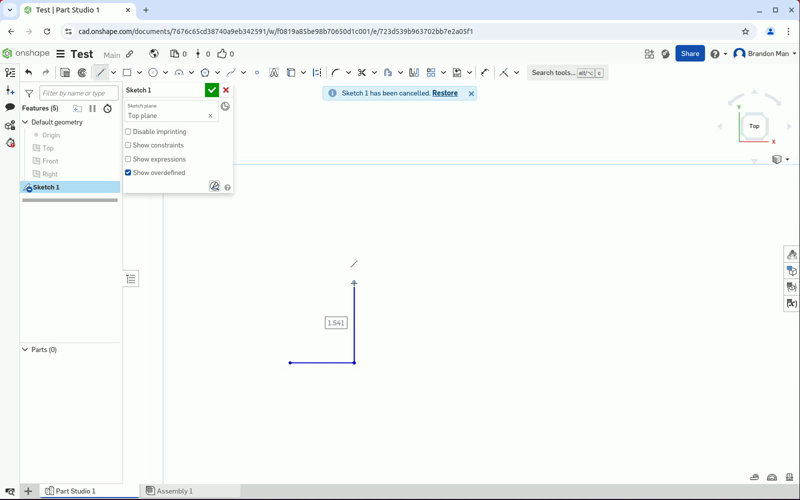
scroll(-6)
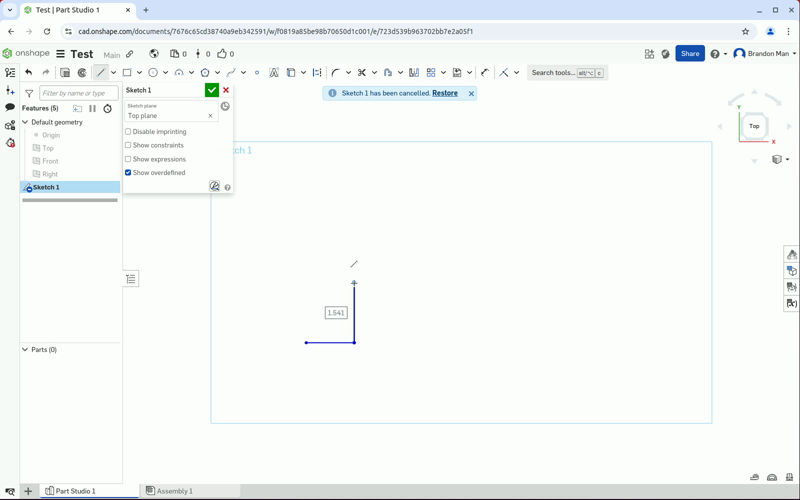
scroll(-6)
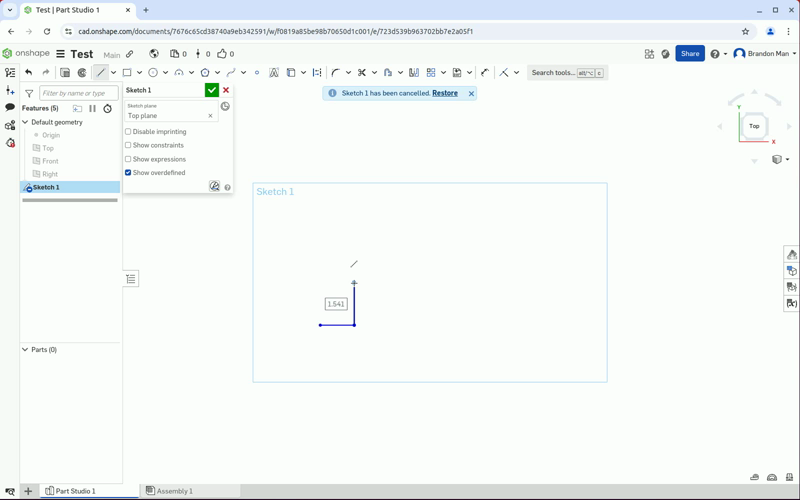
scroll(-6)
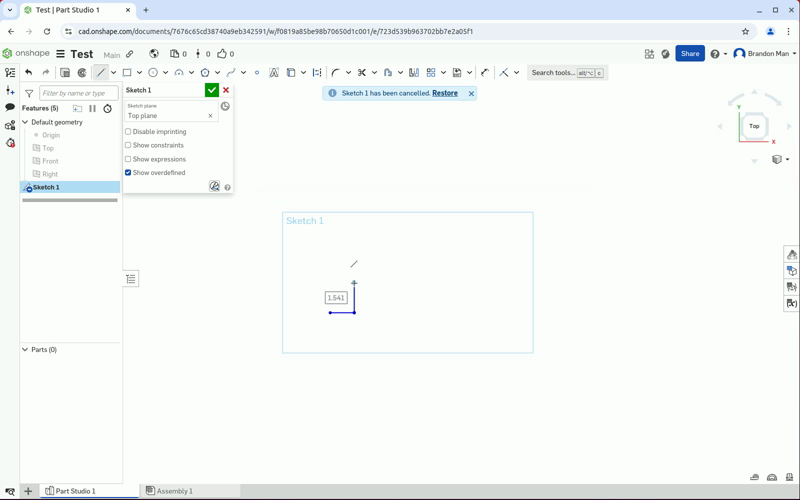
scroll(-6)
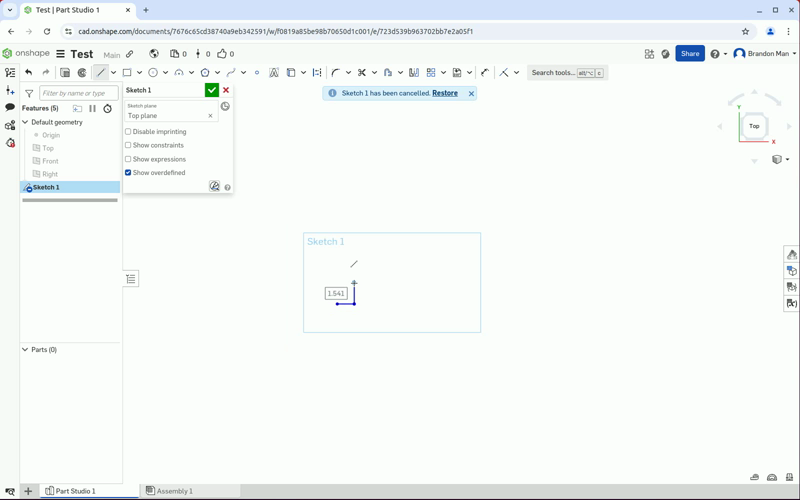
scroll(-6)
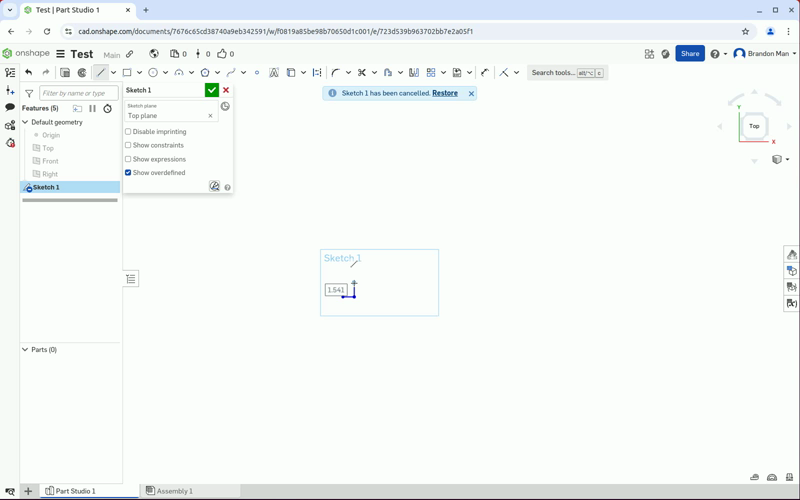
scroll(-6)
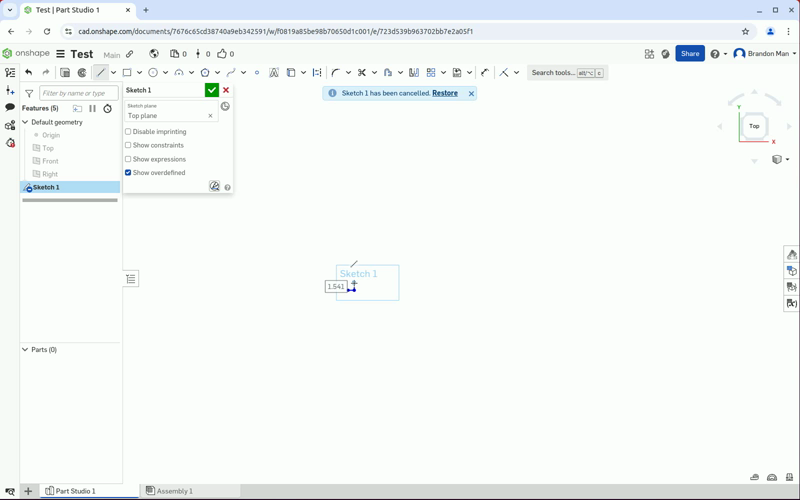
key_up(shift)
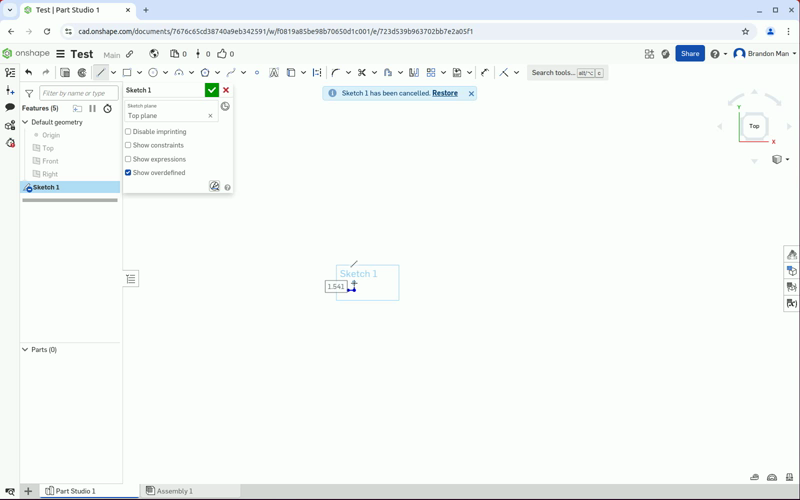
key_down(shift)
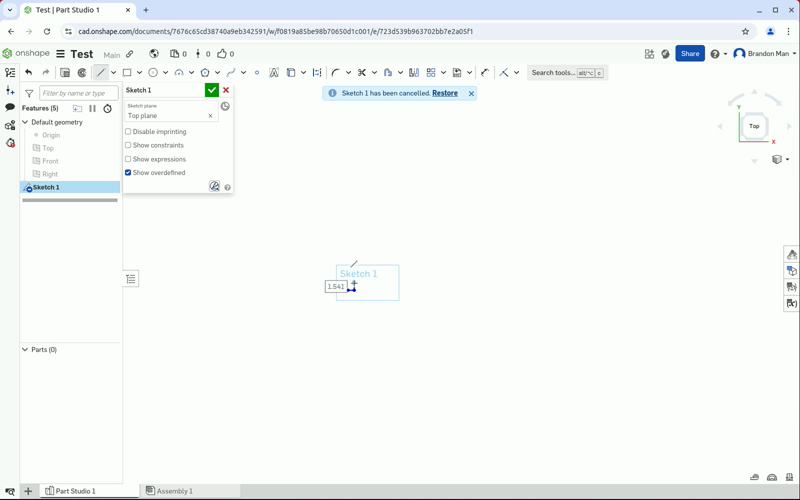
mouse_move(384, 282)
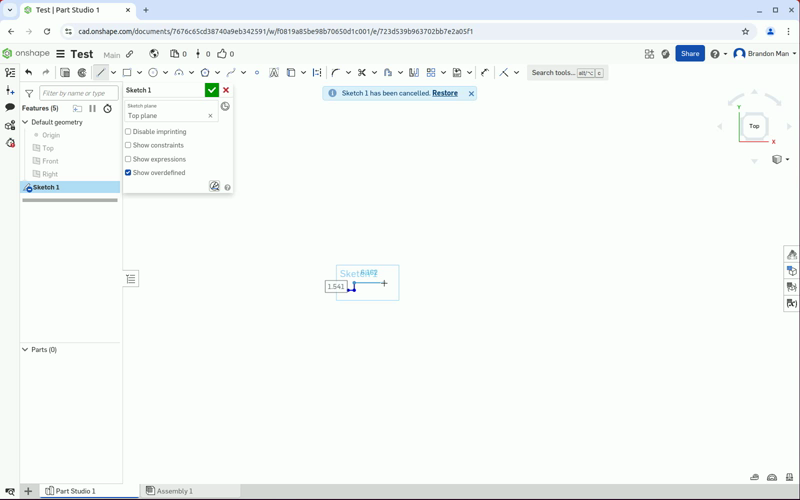
mouse_move(354, 276)
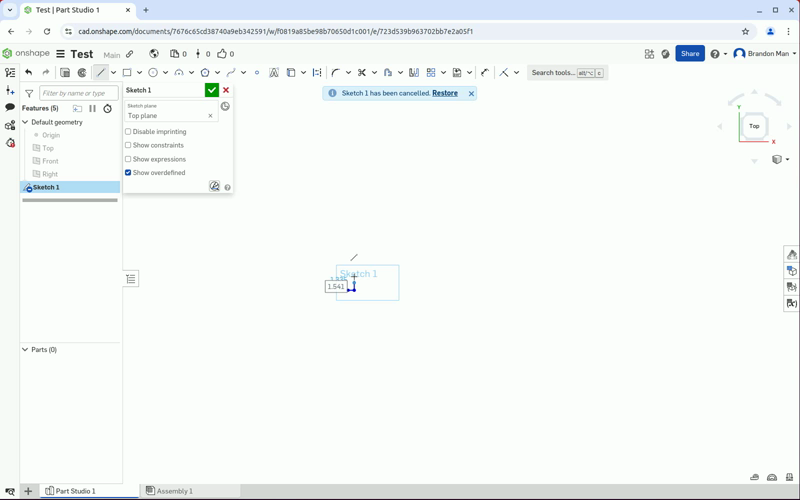
scroll(6)
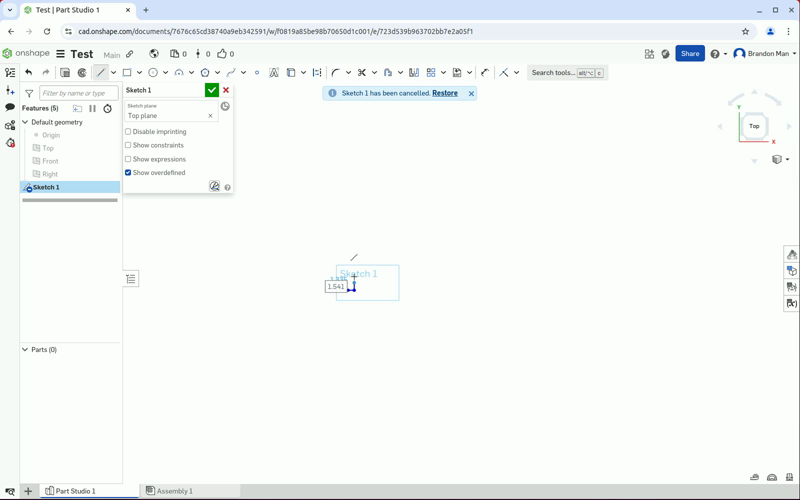
scroll(6)
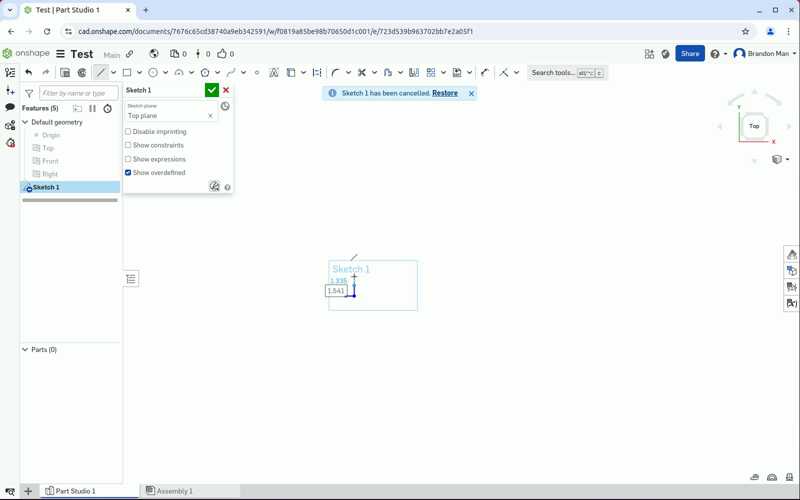
scroll(6)
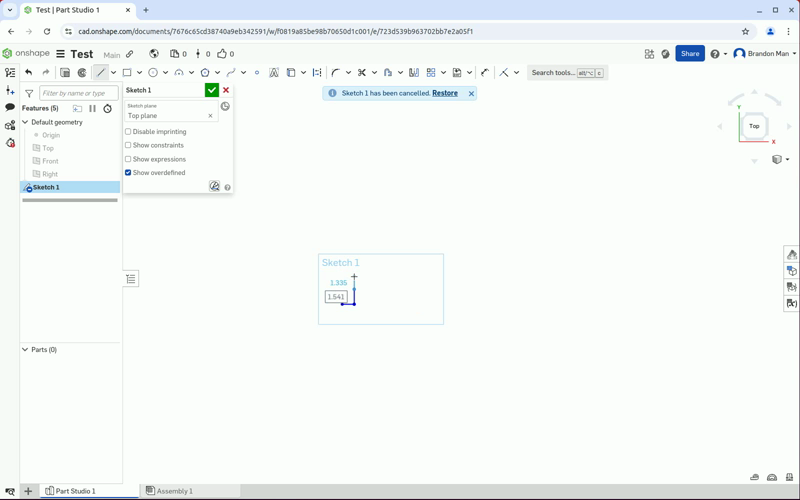
scroll(6)
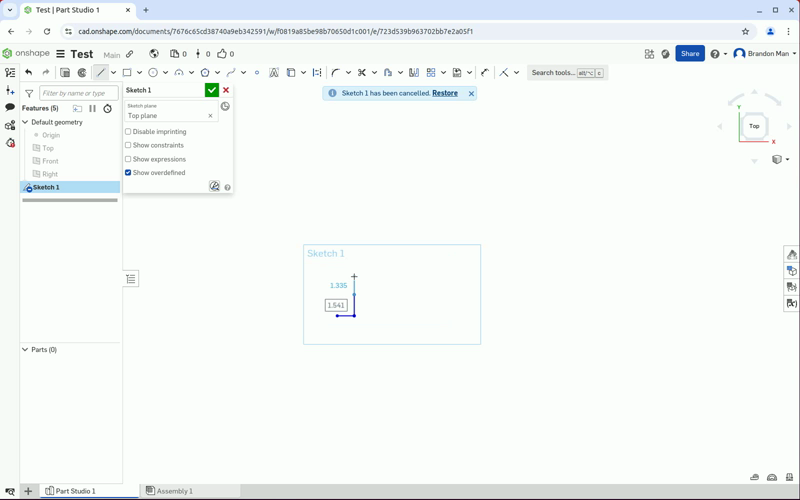
scroll(6)
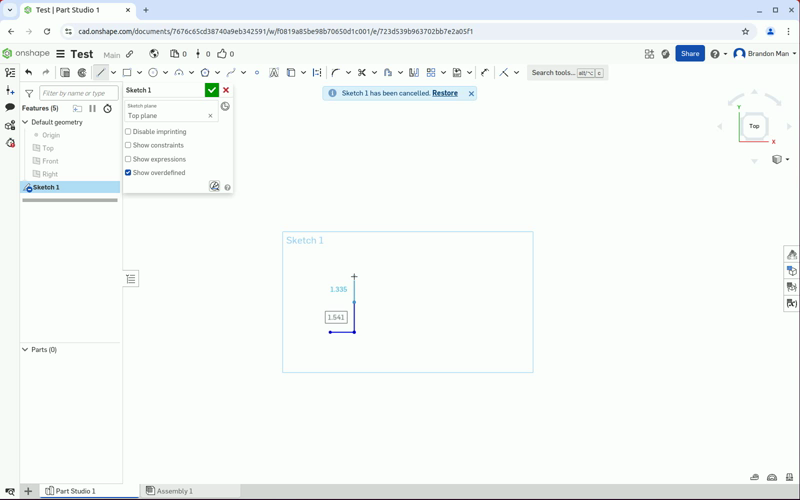
scroll(6)
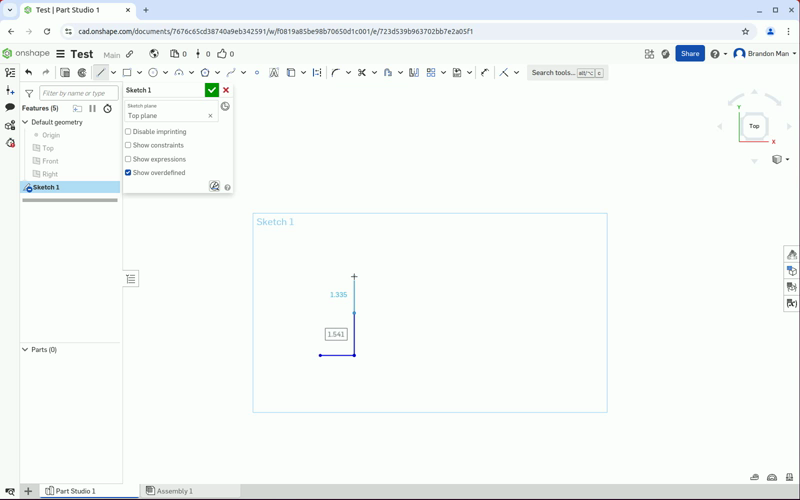
scroll(6)
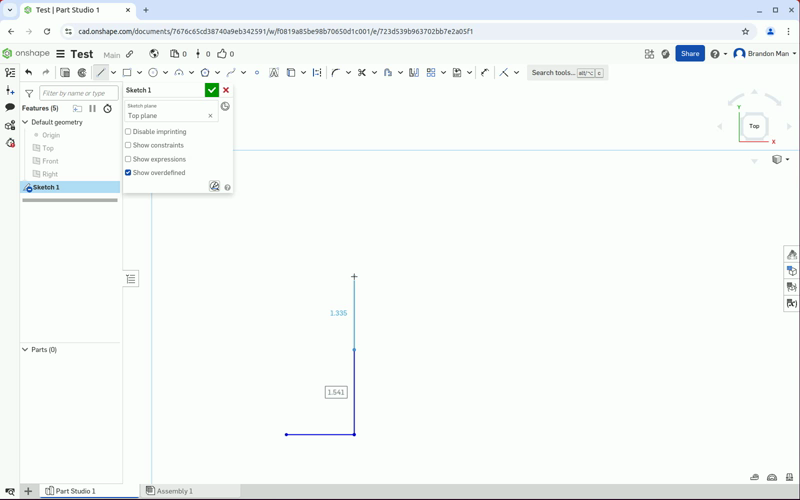
click(354, 276)
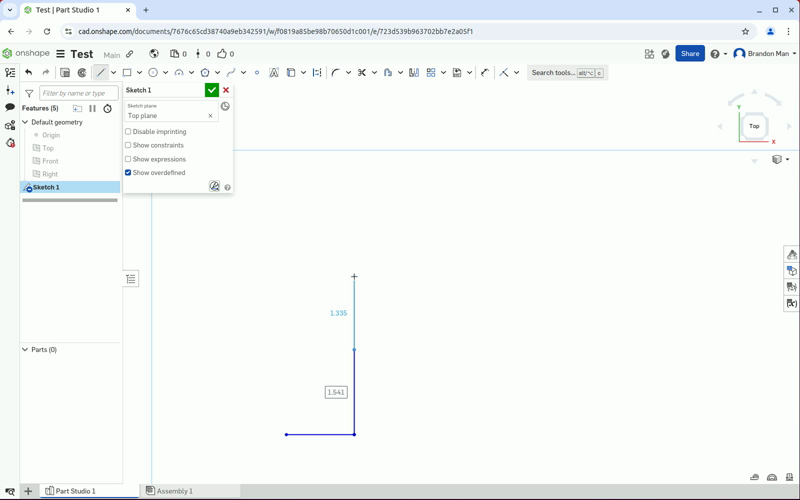
scroll(-6)
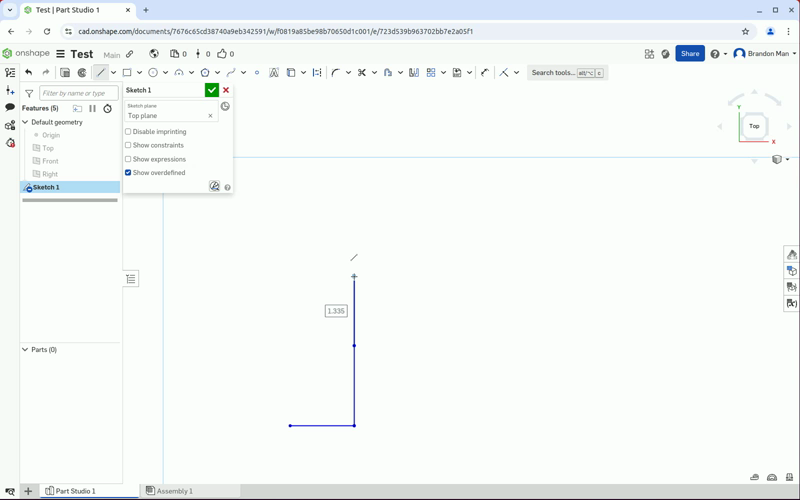
scroll(-6)
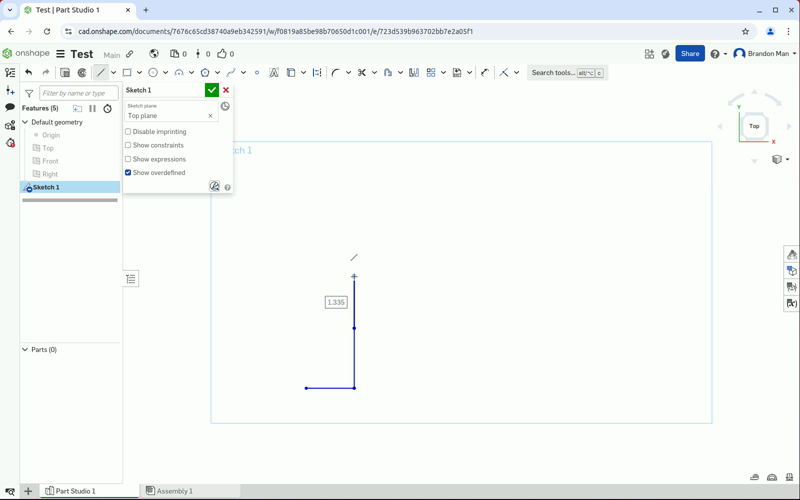
scroll(-6)
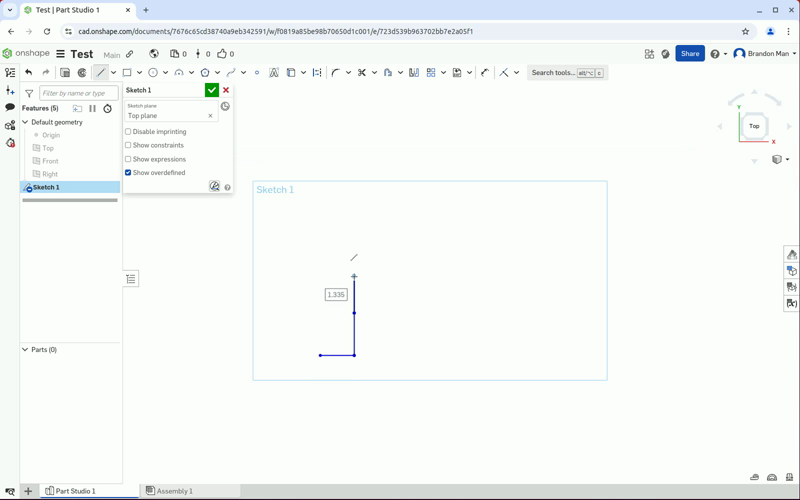
scroll(-6)
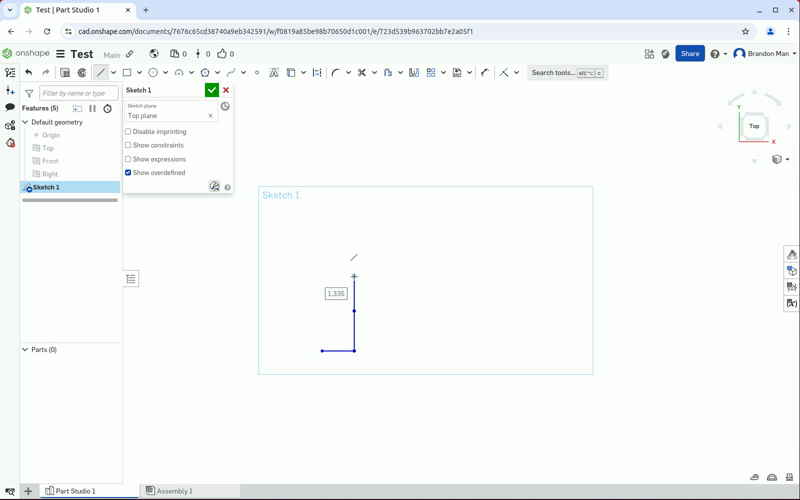
scroll(-6)
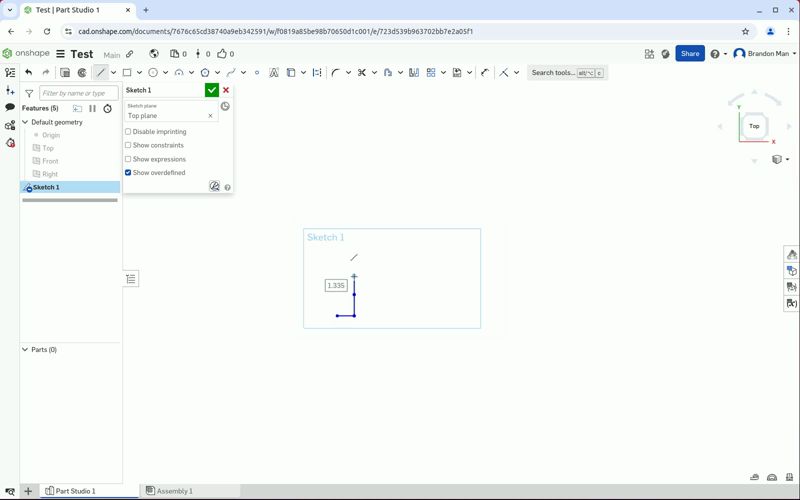
scroll(-6)
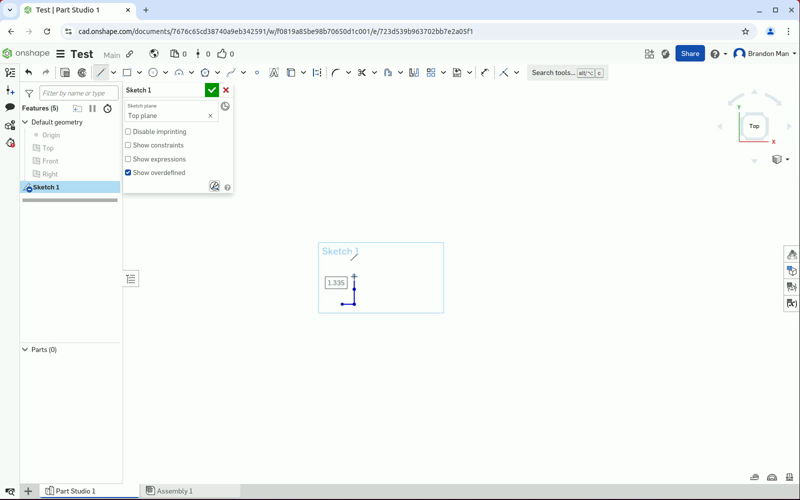
scroll(-6)
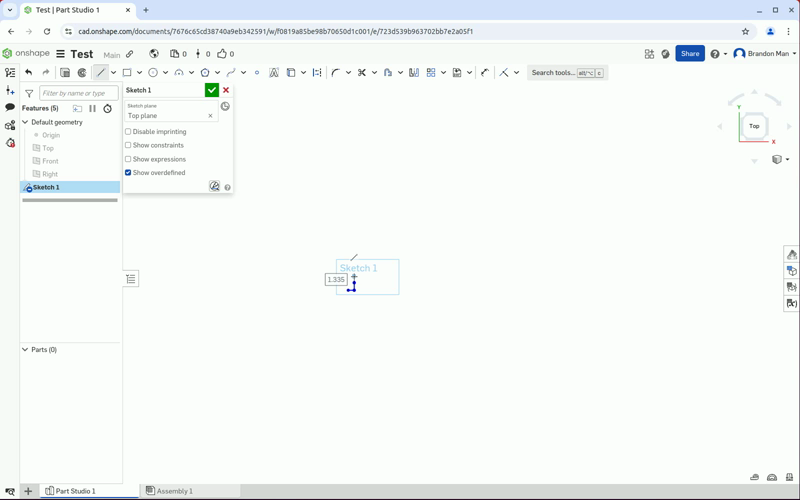
key_up(shift)
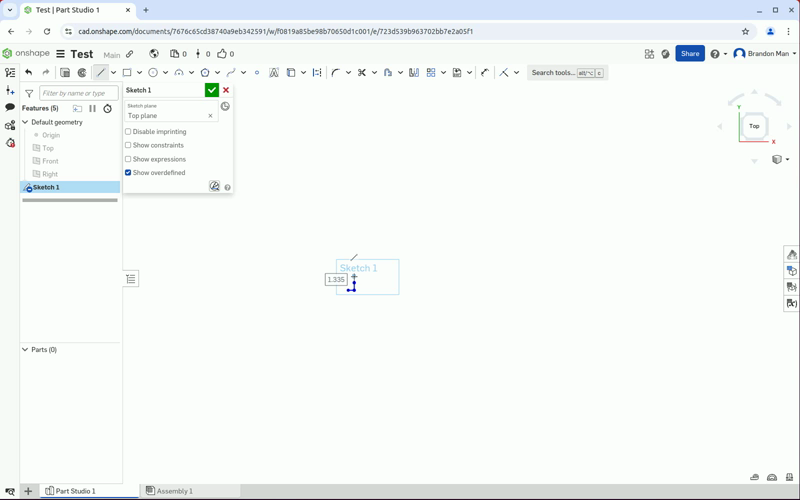
key_down(shift)
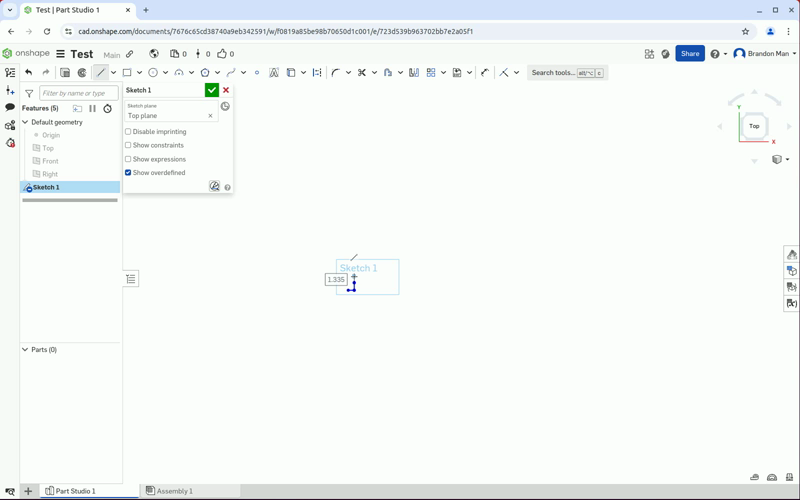
mouse_move(384, 276)
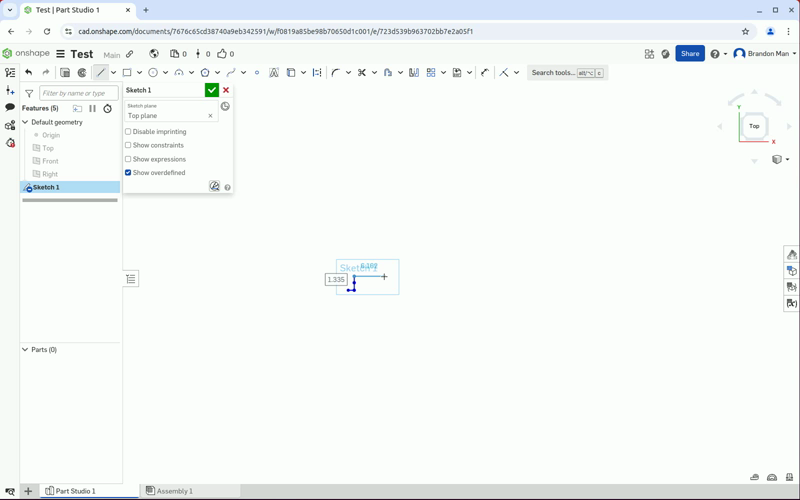
mouse_move(348, 276)
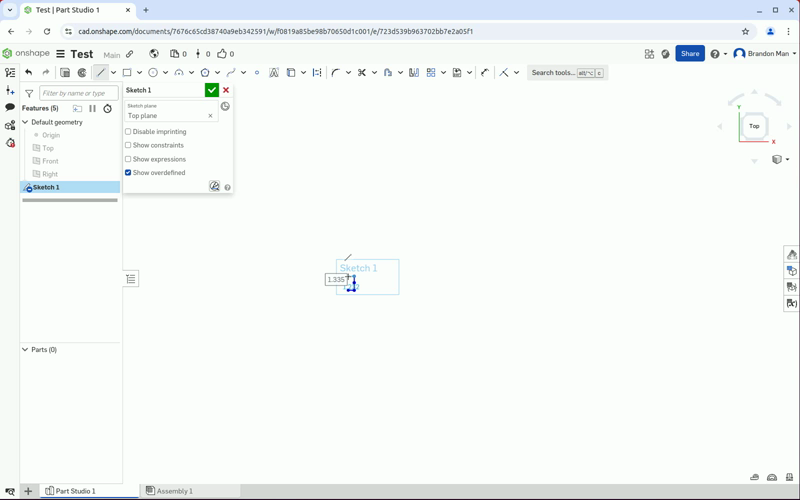
scroll(6)
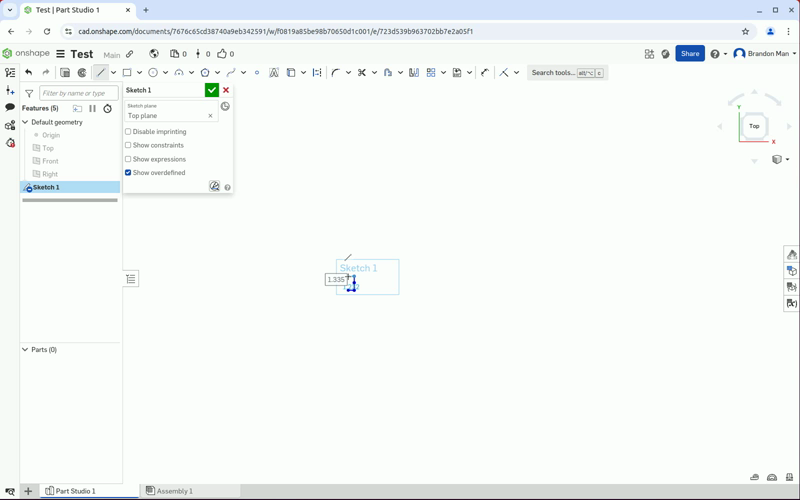
scroll(6)
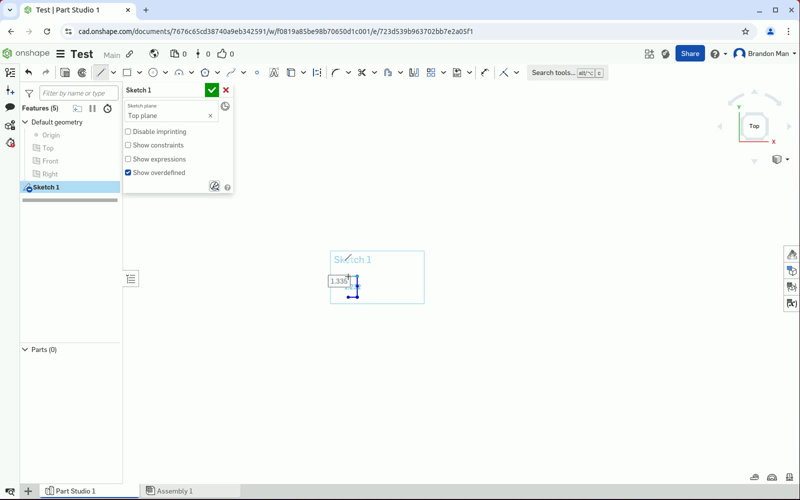
scroll(6)
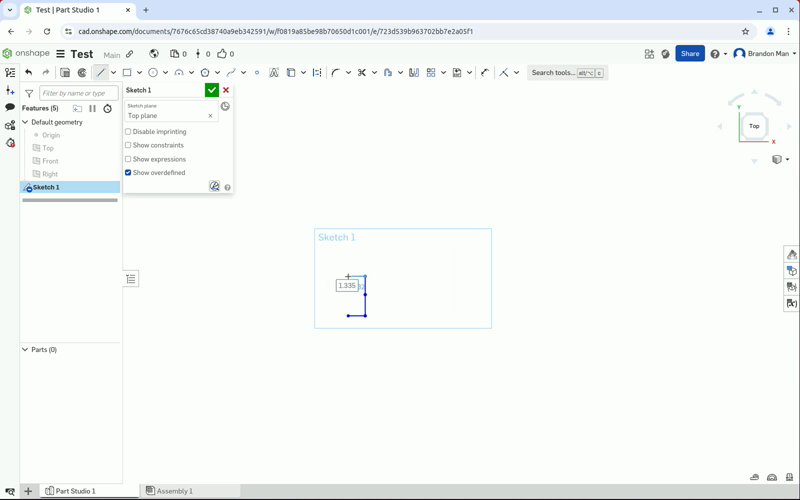
scroll(6)
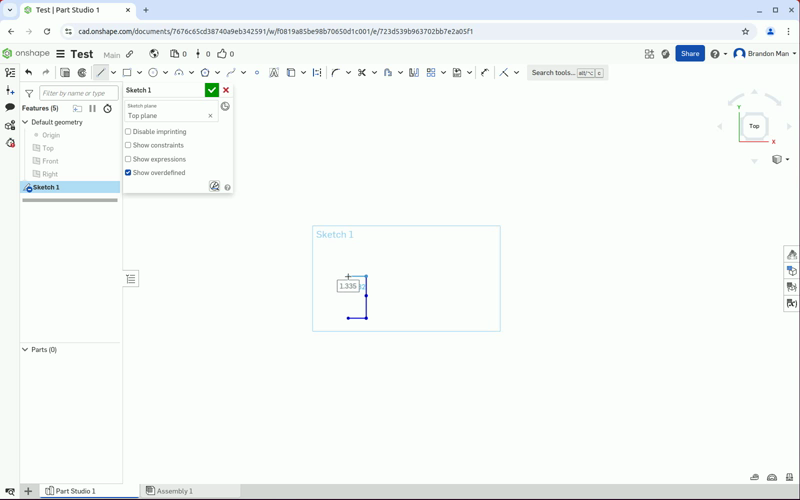
scroll(6)
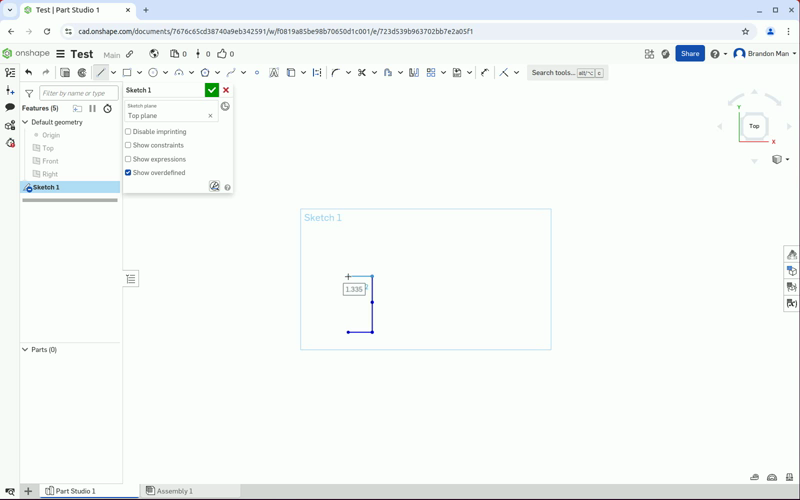
scroll(6)
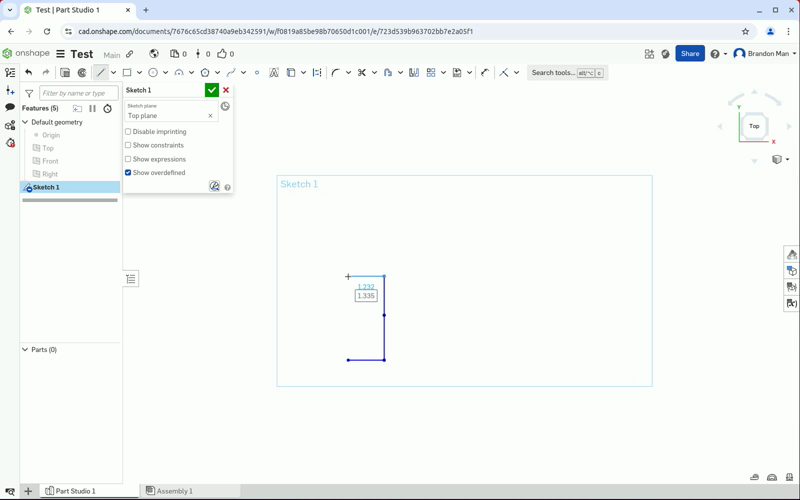
scroll(6)
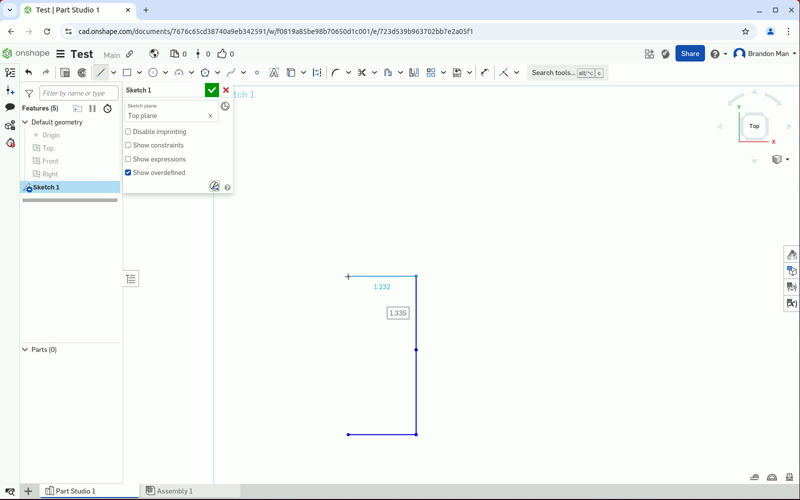
click(348, 276)
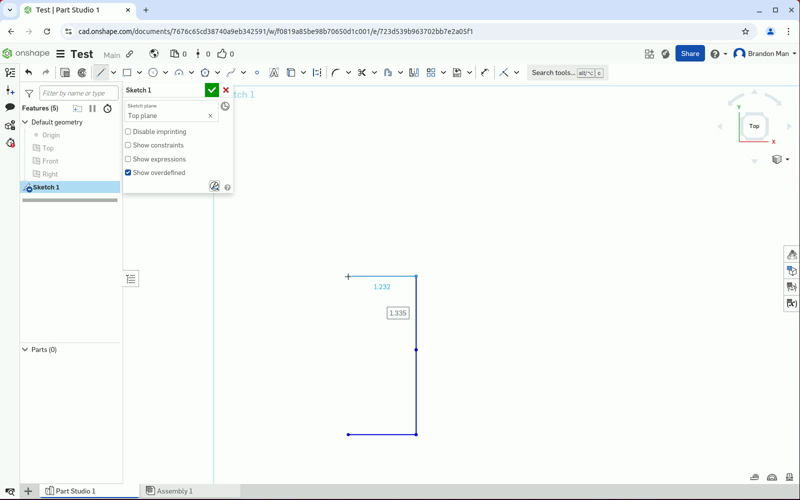
scroll(-6)
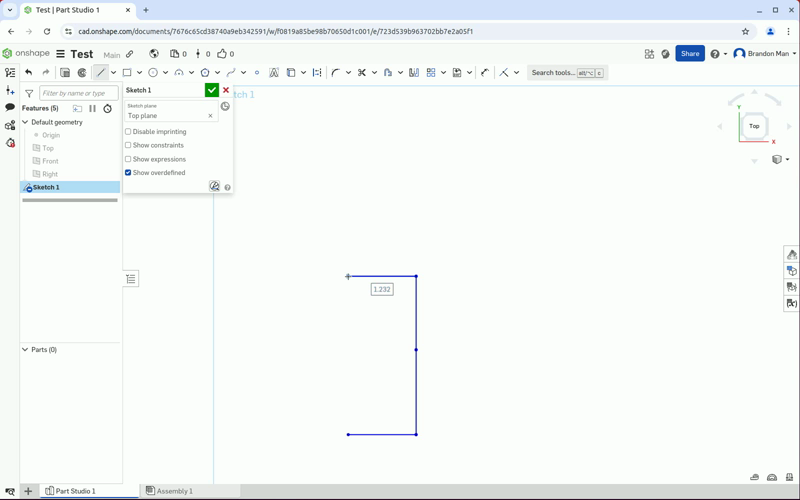
scroll(-6)
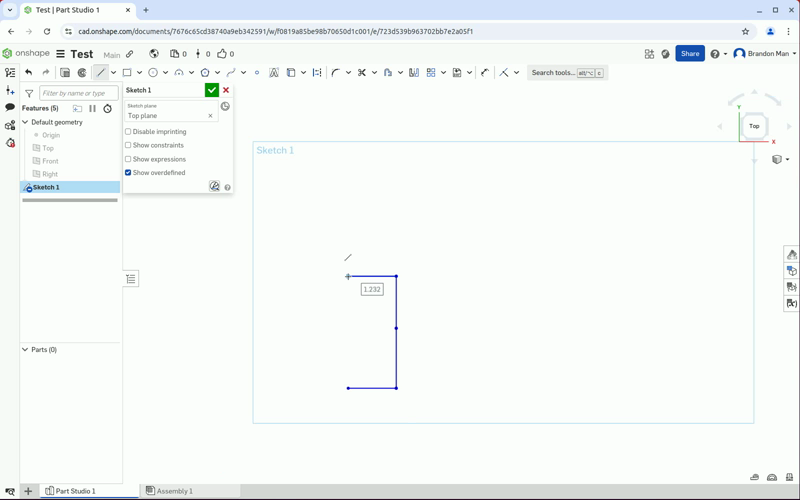
scroll(-6)
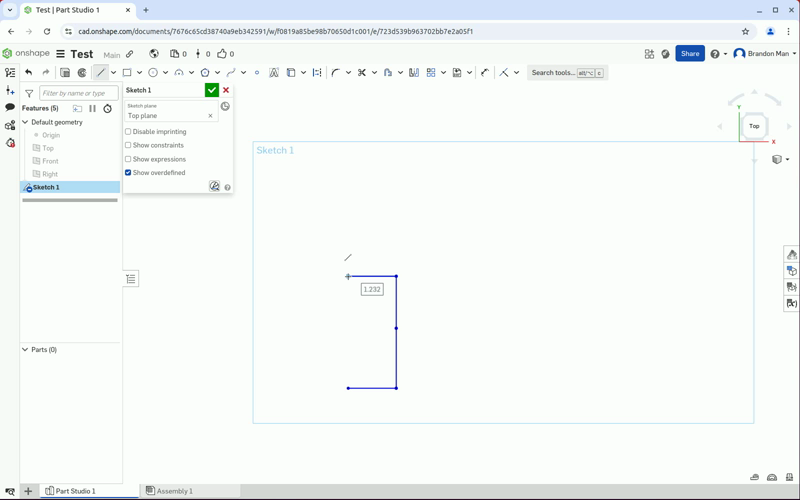
scroll(-6)
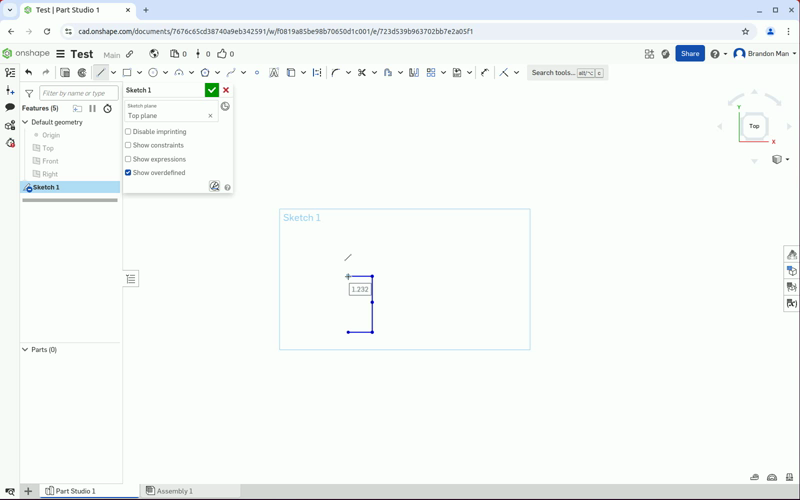
scroll(-6)
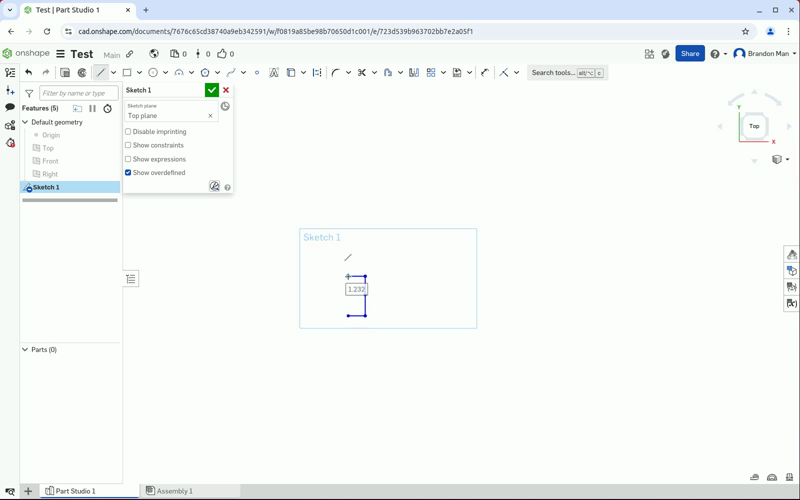
scroll(-6)
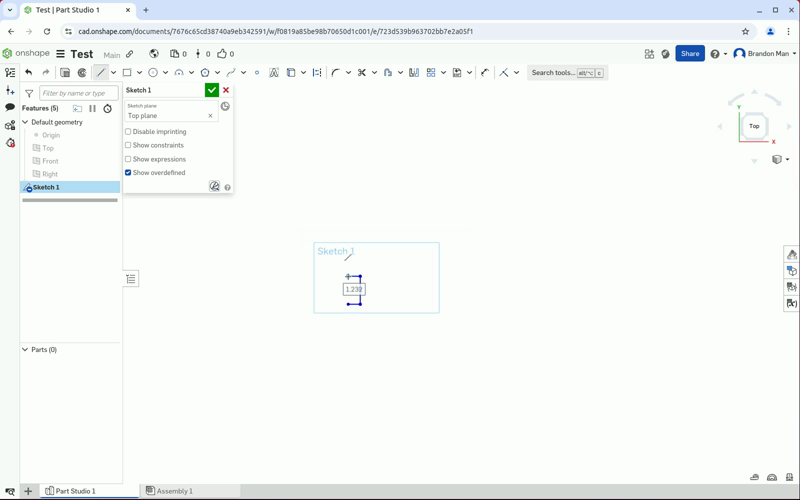
scroll(-6)
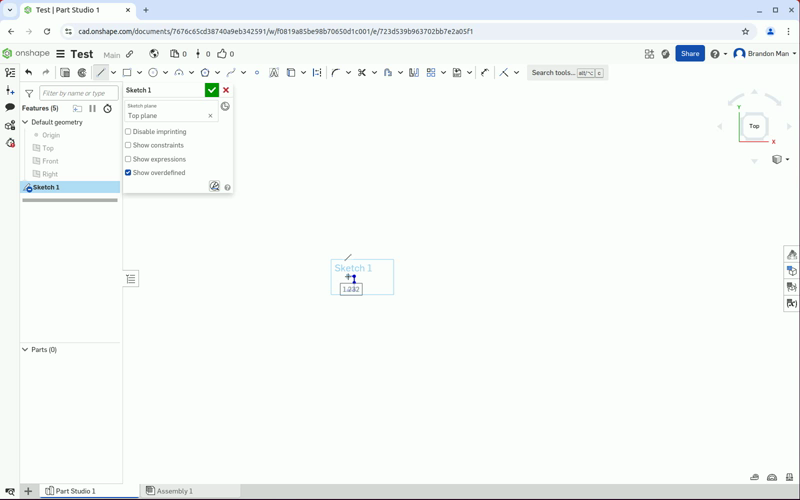
key_up(shift)
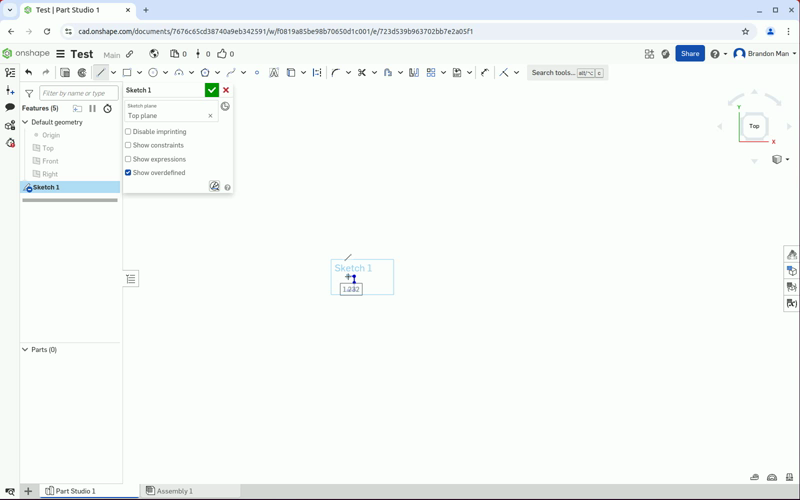
mouse_move(378, 276)
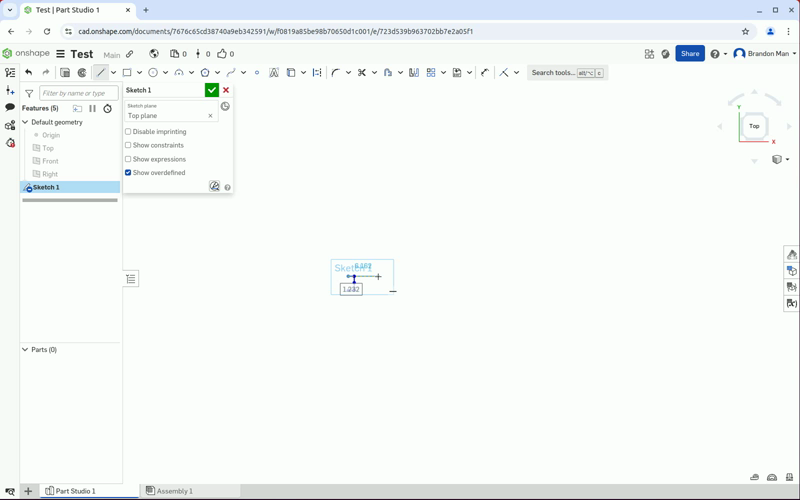
key_down(shift)
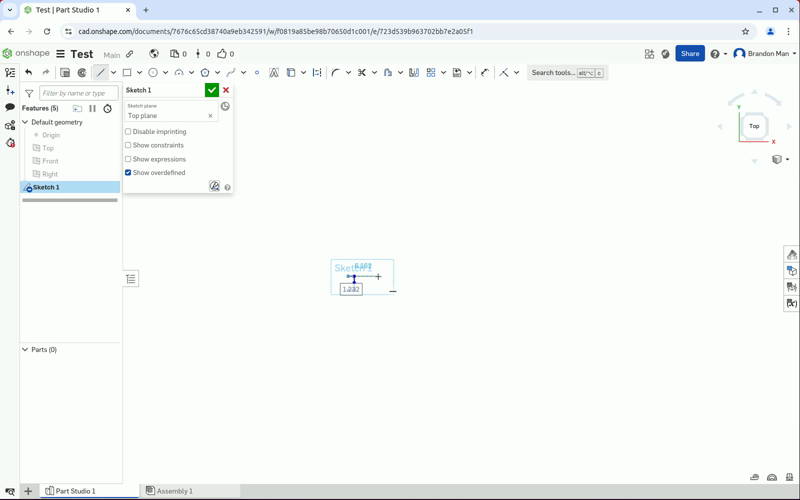
mouse_move(348, 290)
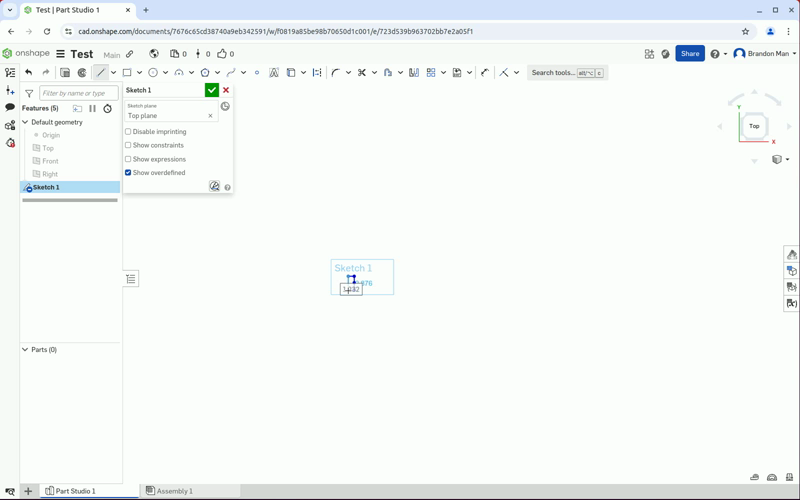
key_up(shift)
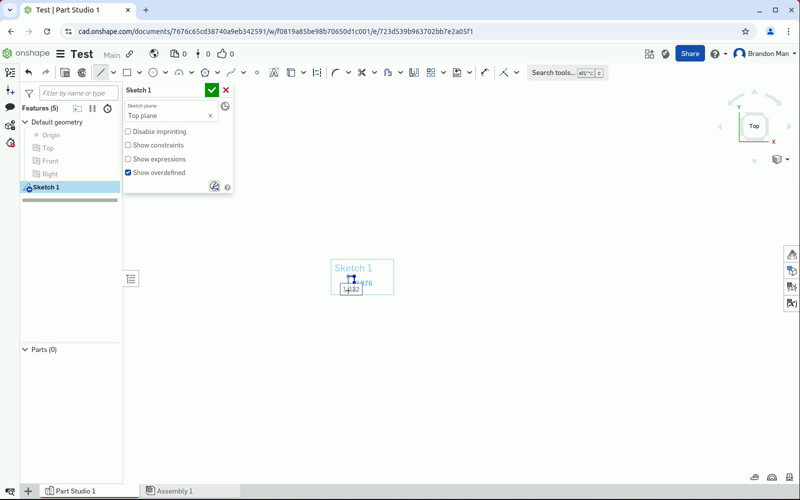
click(348, 290)
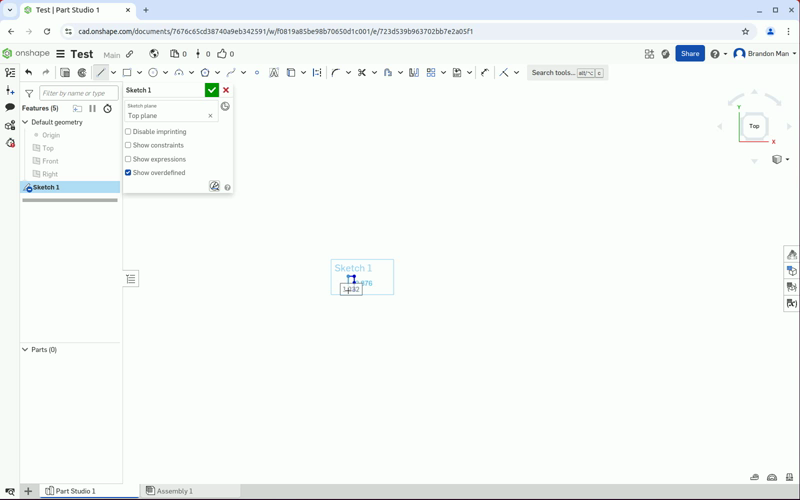
key(esc)
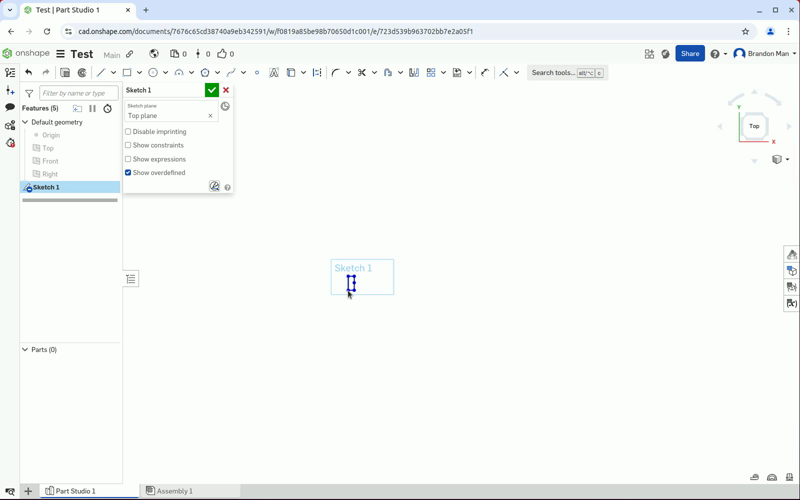
mouse_move(348, 278)
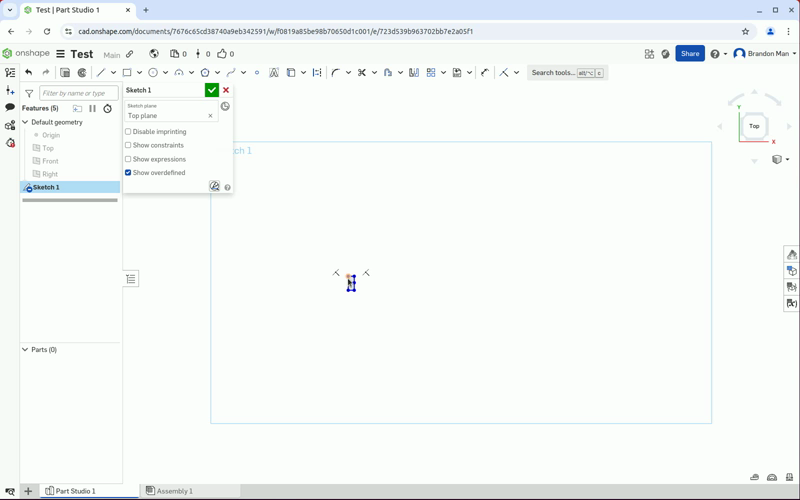
scroll(6)
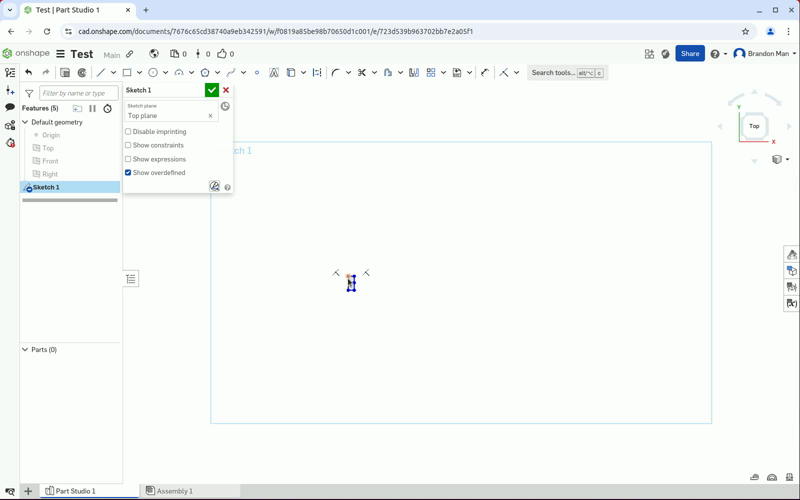
scroll(6)
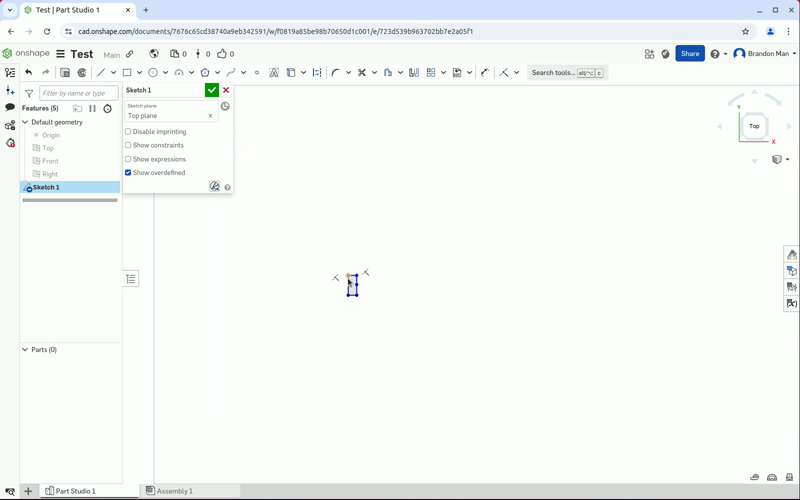
scroll(6)
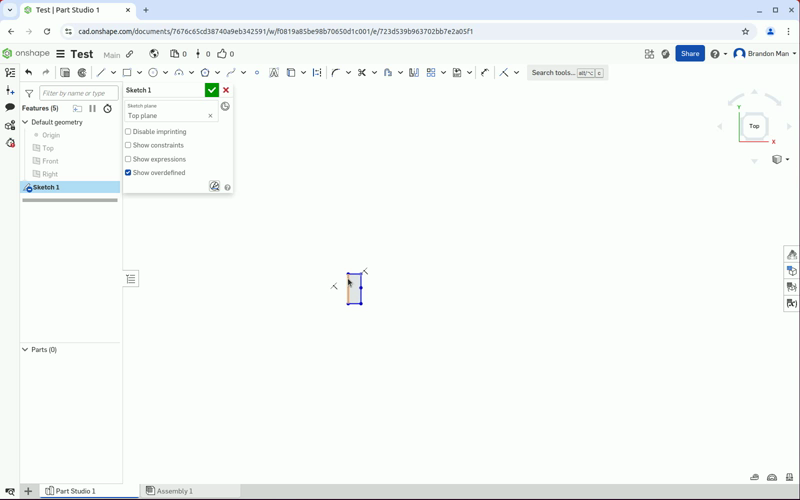
scroll(6)
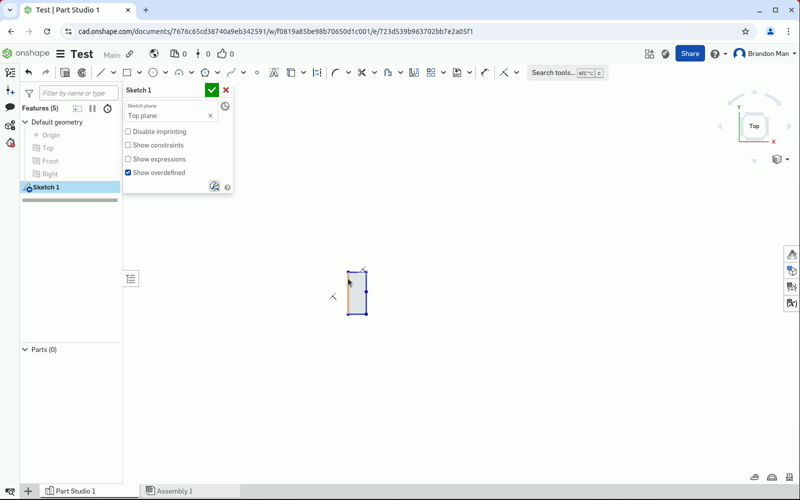
scroll(6)
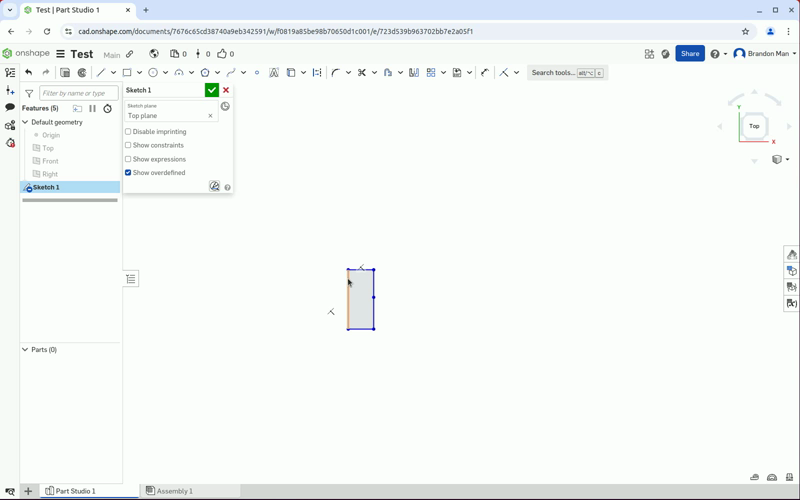
scroll(6)
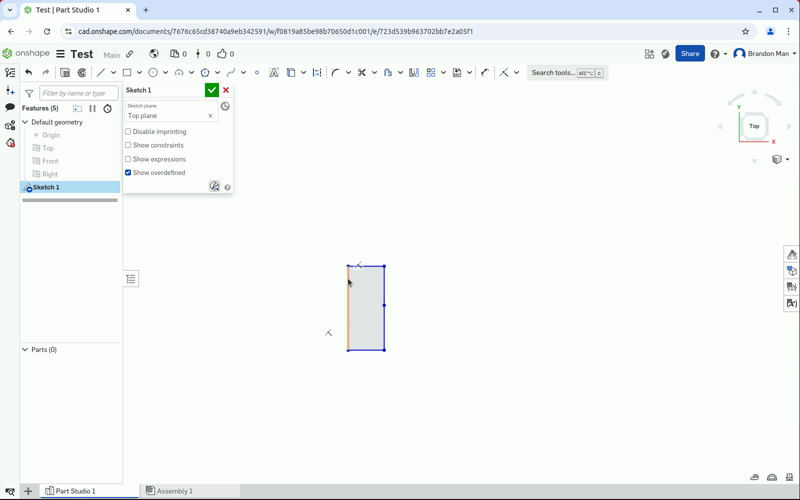
scroll(6)
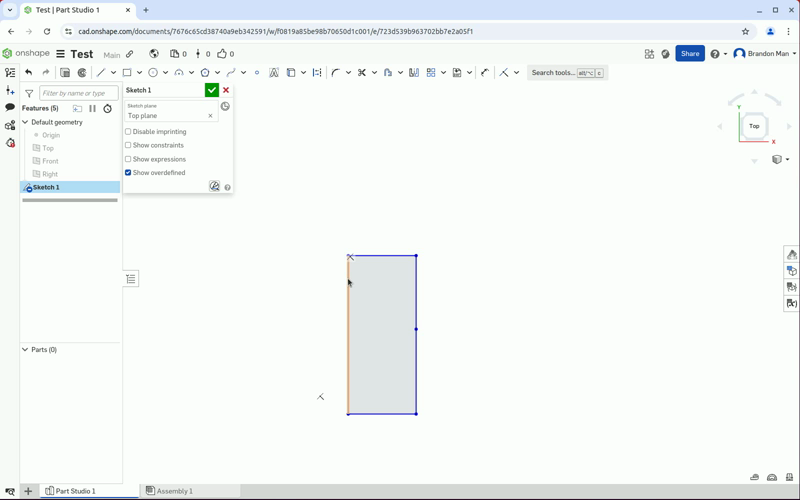
click(348, 278)
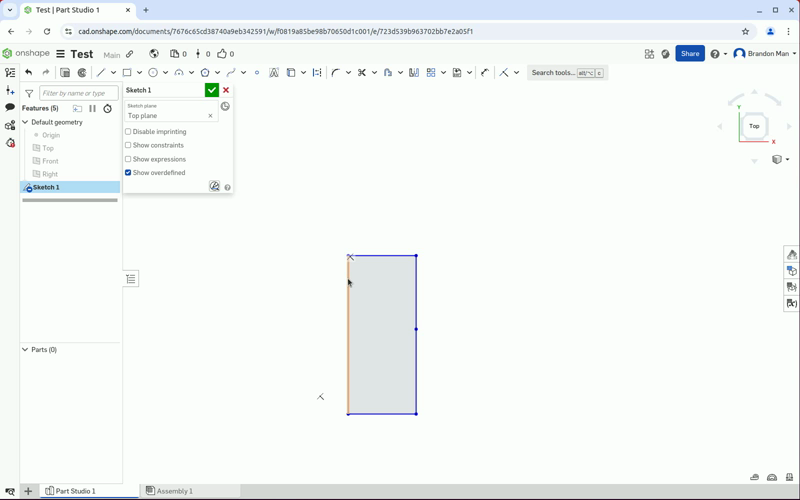
scroll(-6)
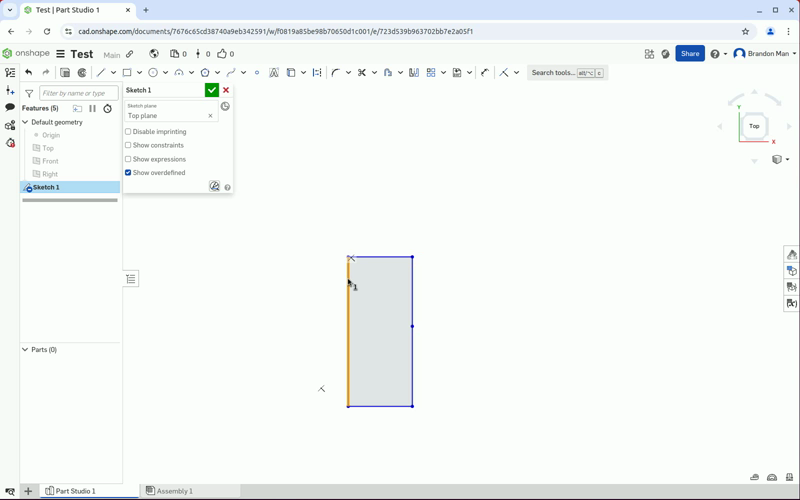
scroll(-6)
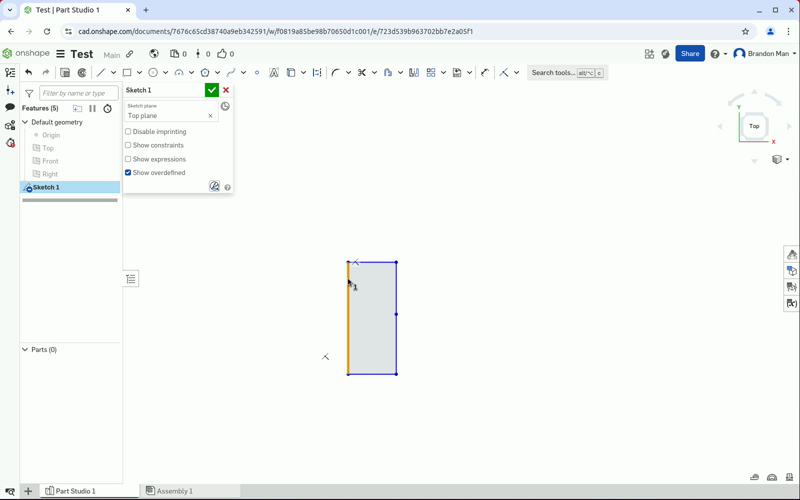
scroll(-6)
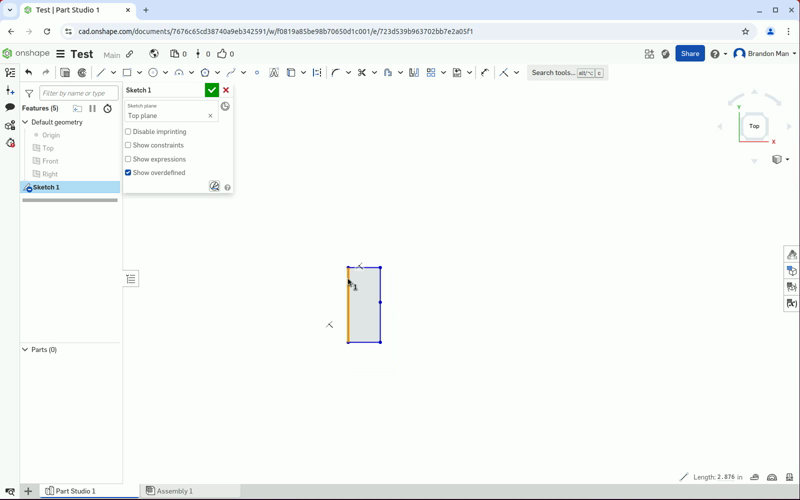
scroll(-6)
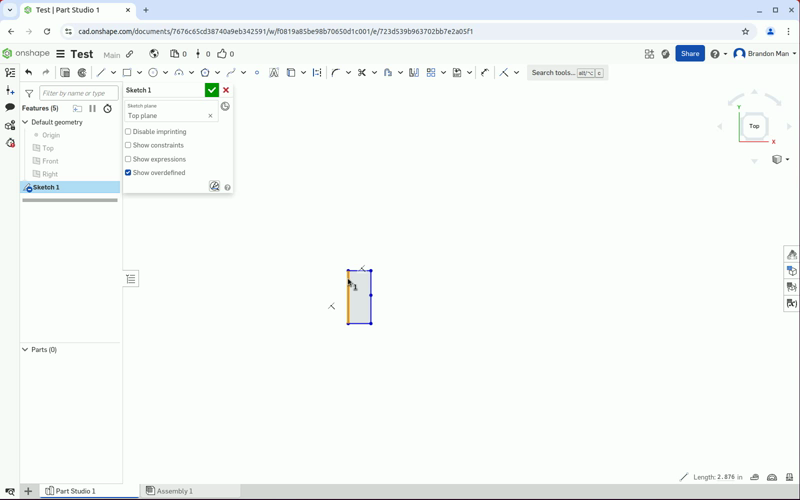
scroll(-6)
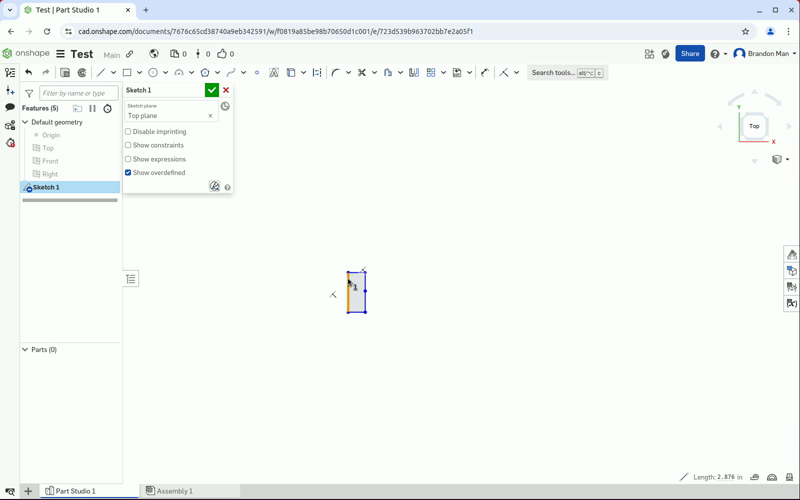
scroll(-6)
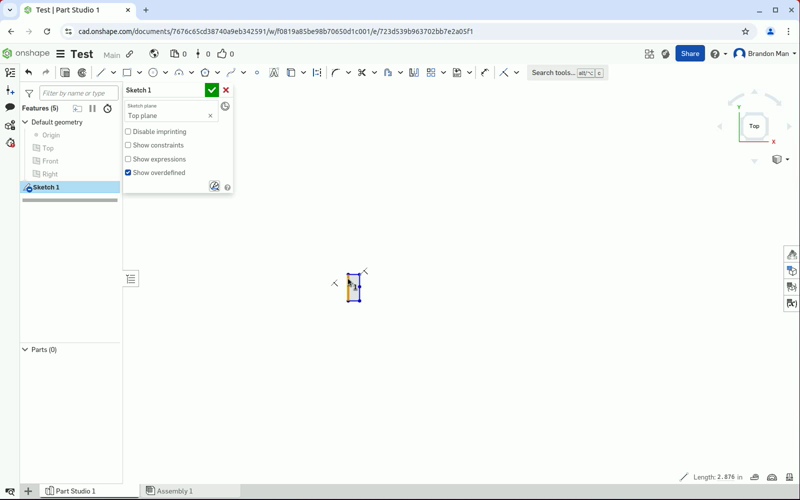
scroll(-6)
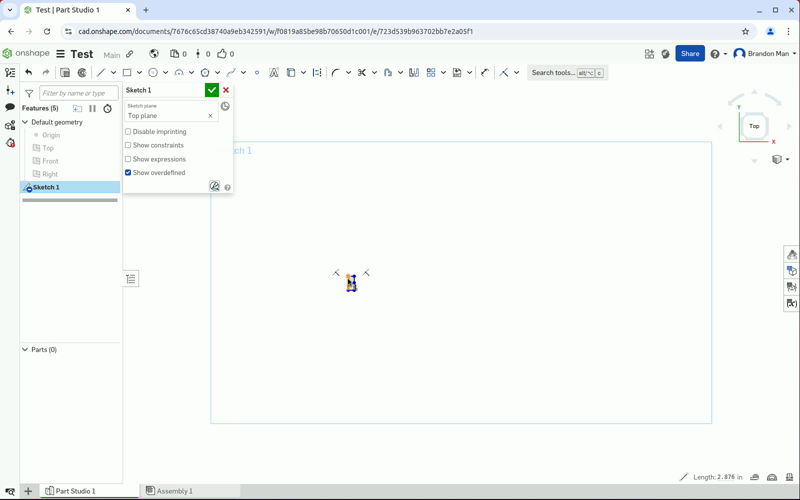
mouse_move(73, 352)
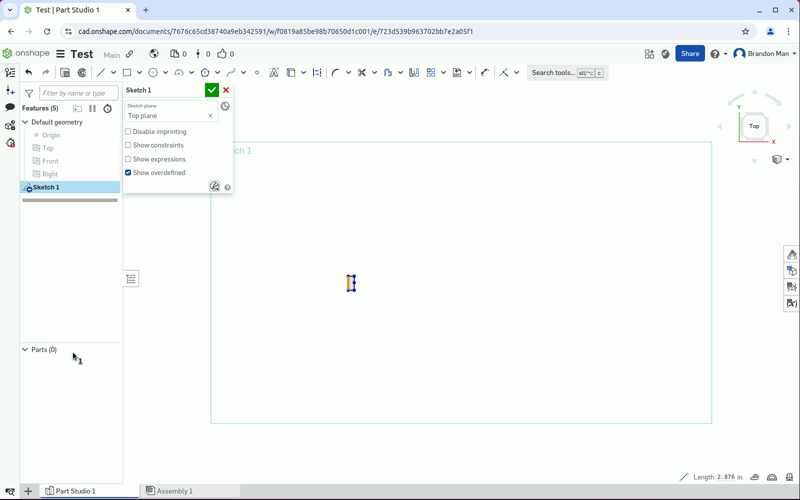
key(shift+y)
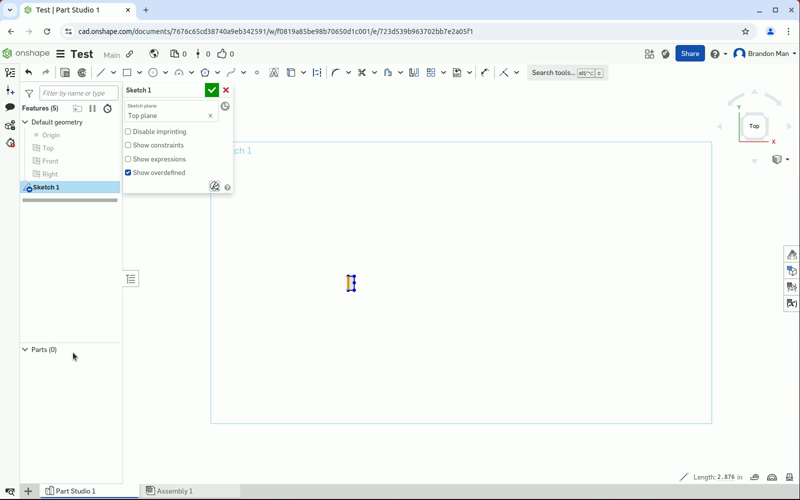
key(shift+e)
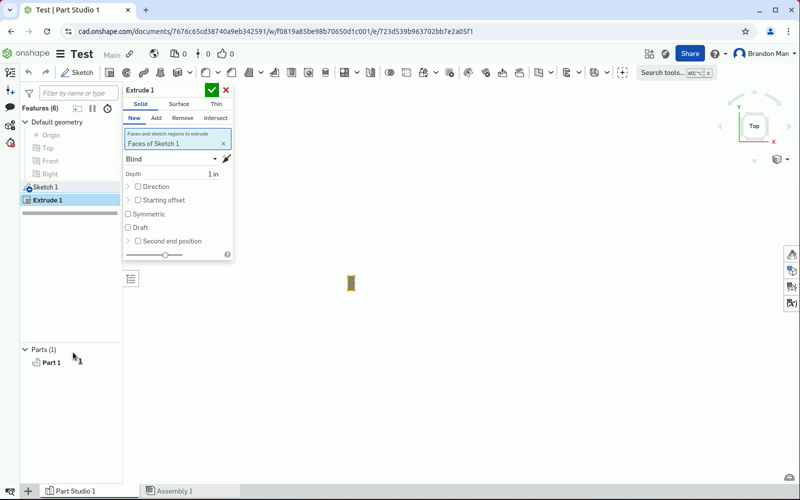
mouse_move(143, 106)
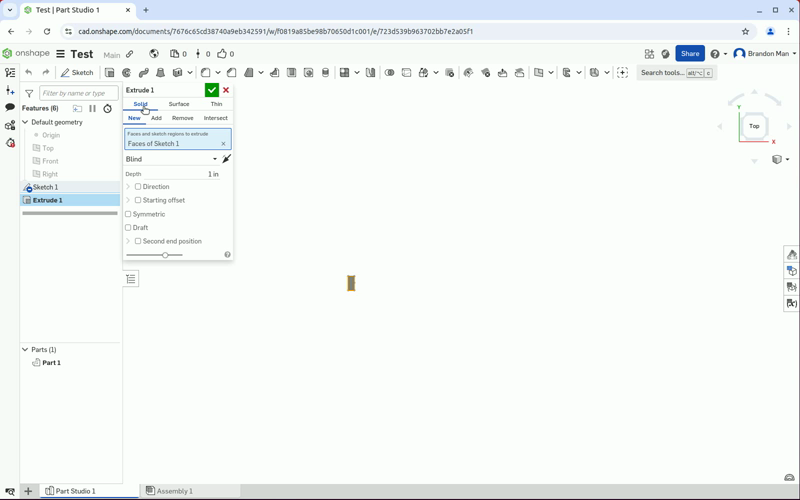
click(143, 106)
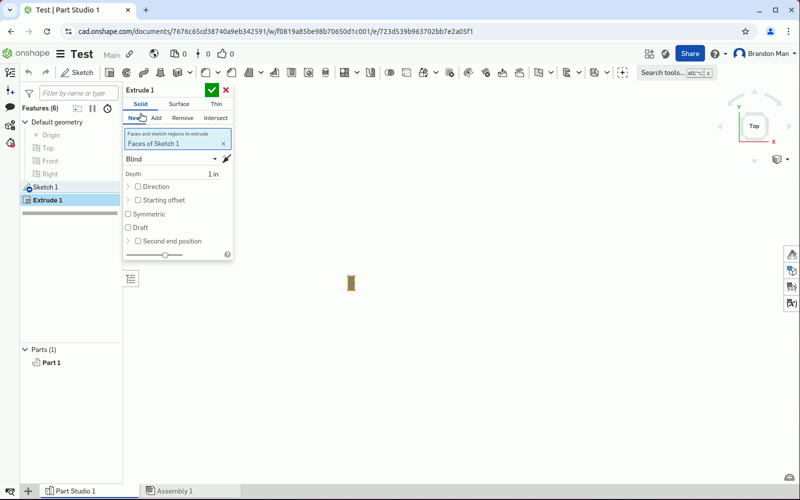
mouse_move(137, 120)
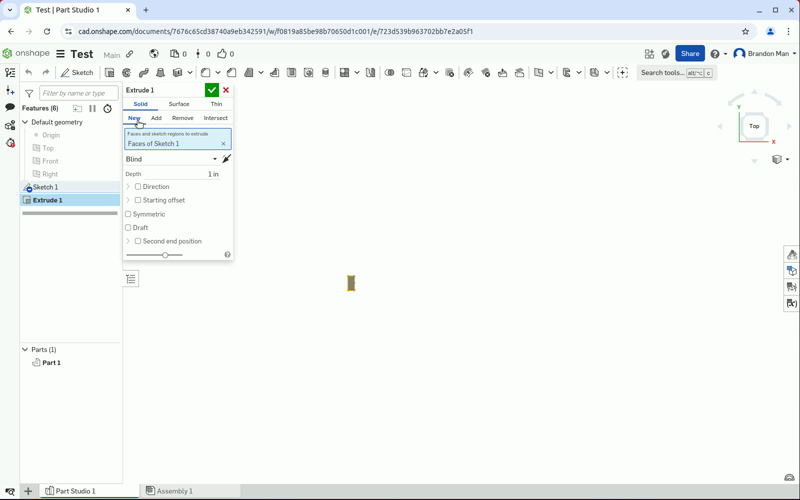
click(137, 120)
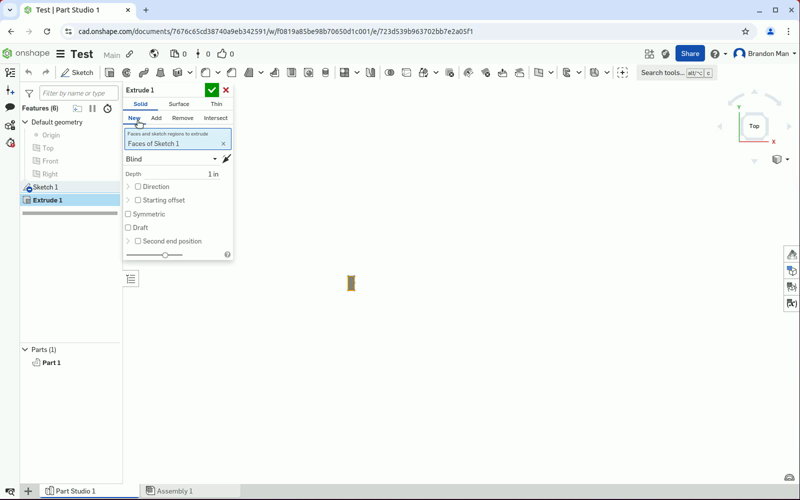
key(tab, 4)
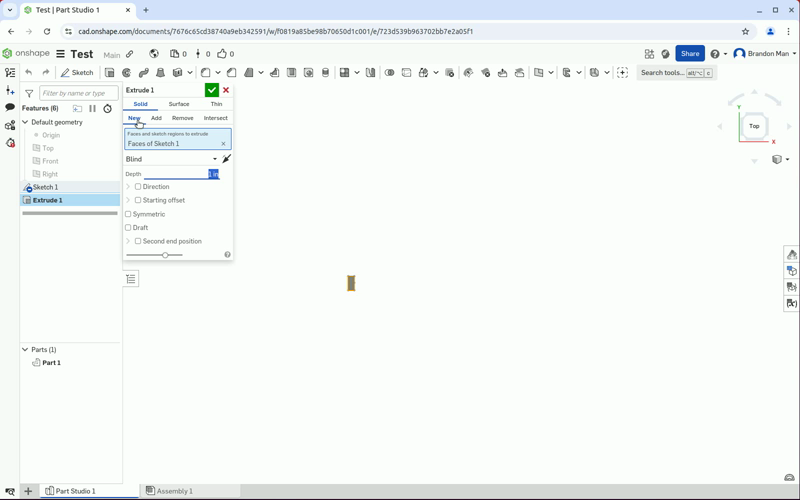
text(23.108)
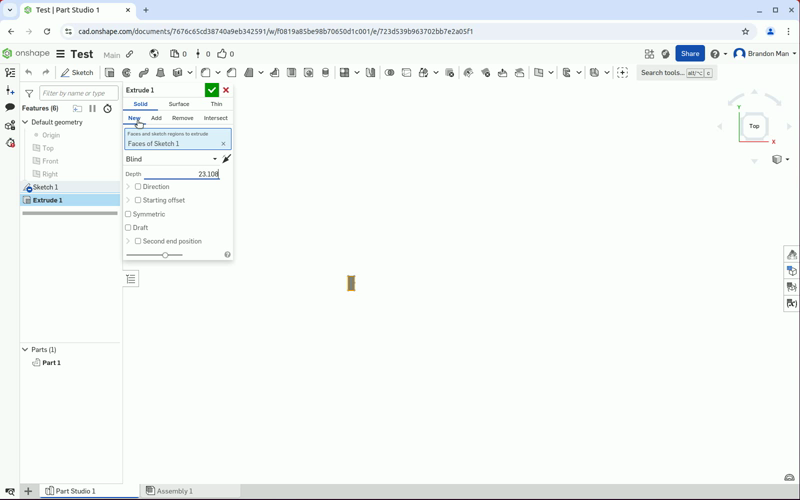
key(enter)
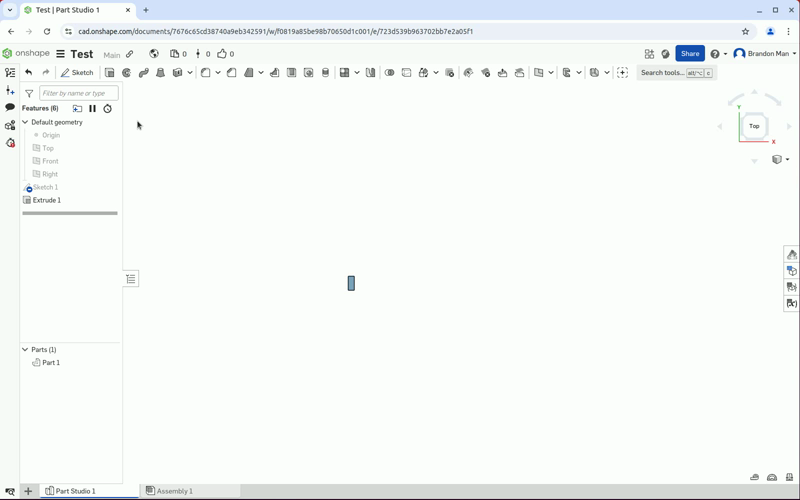
key(shift+h)
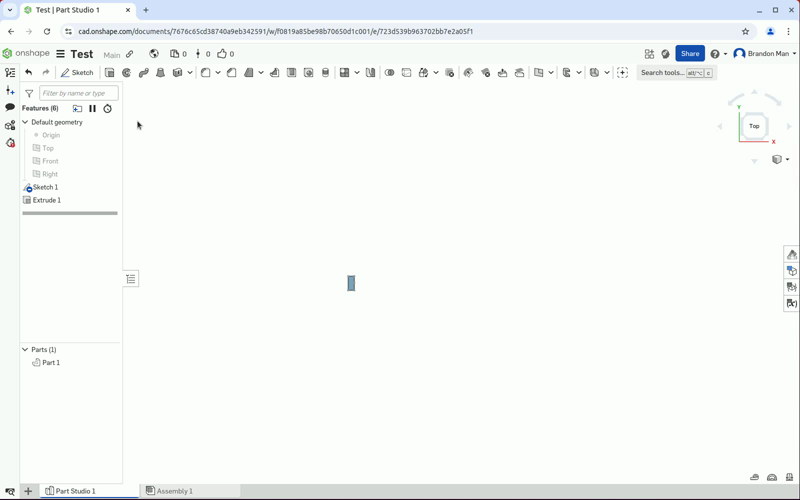
key(shift+h)
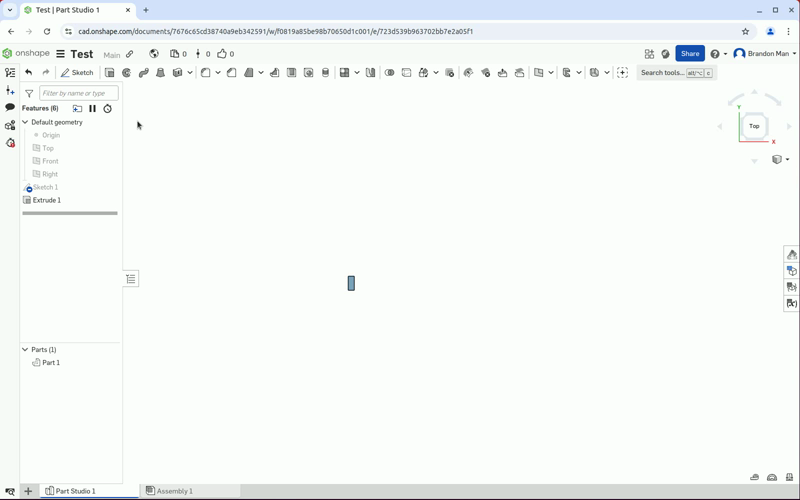
mouse_move(73, 189)
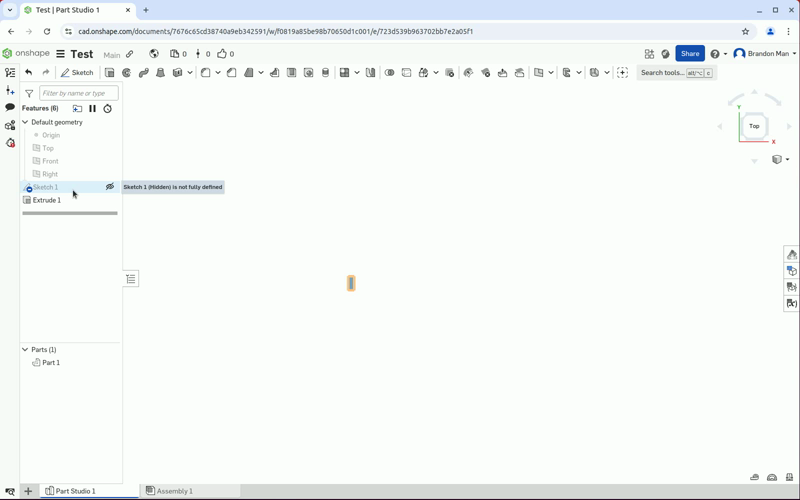
click(73, 189)
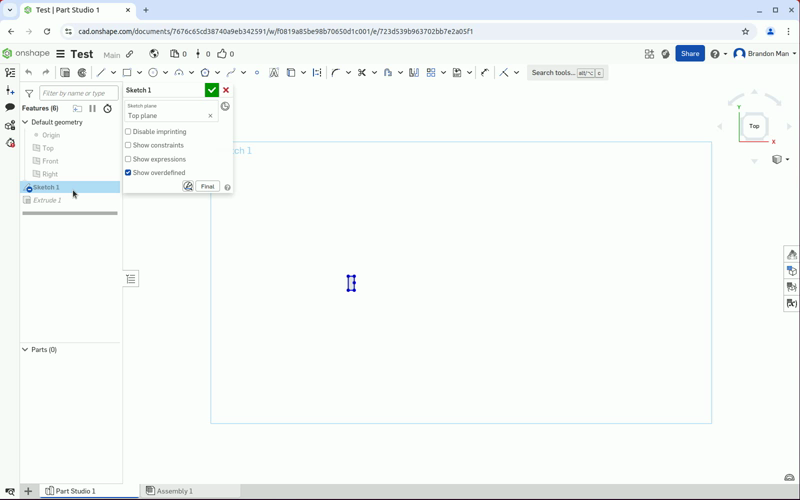
mouse_move(229, 92)
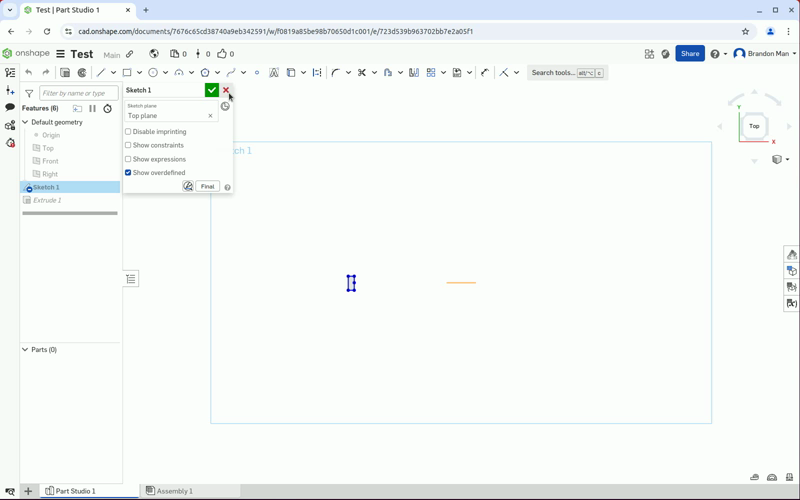
click(229, 92)
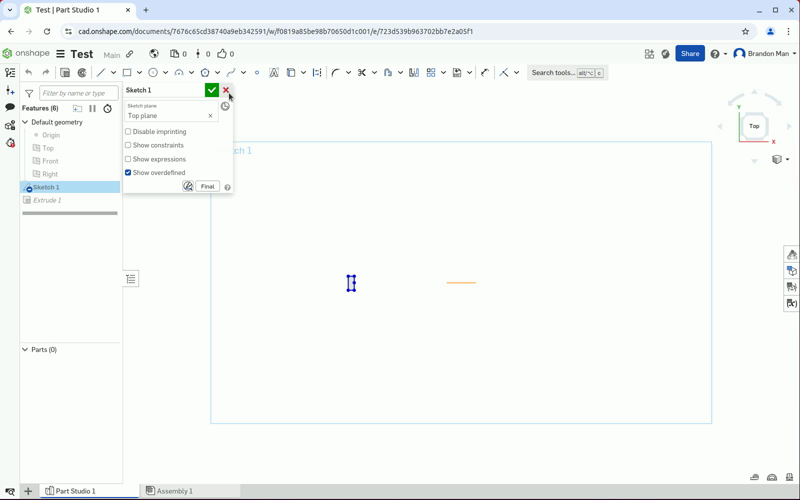
key(shift+s)
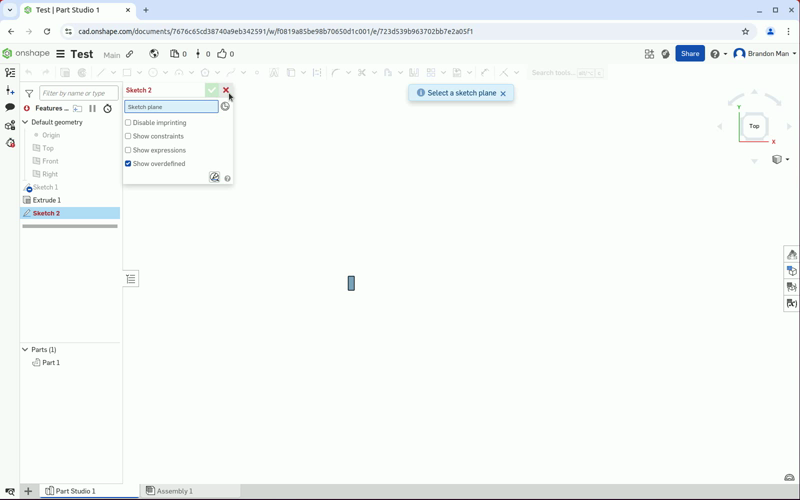
mouse_move(73, 150)
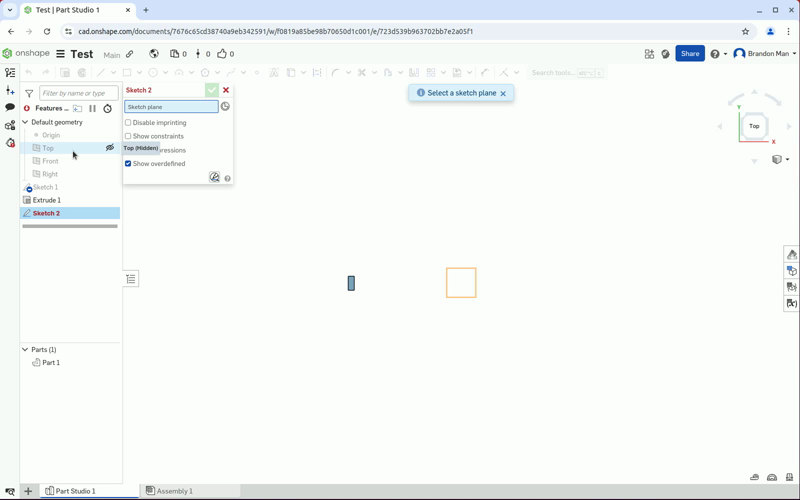
click(73, 150)
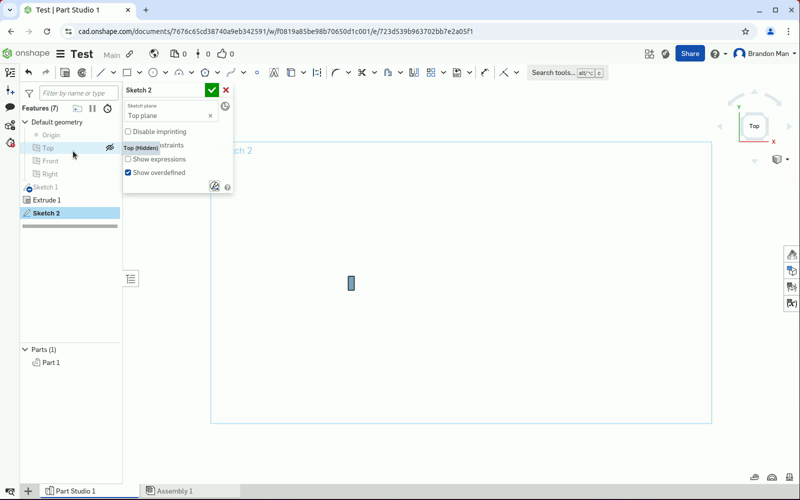
mouse_move(73, 352)
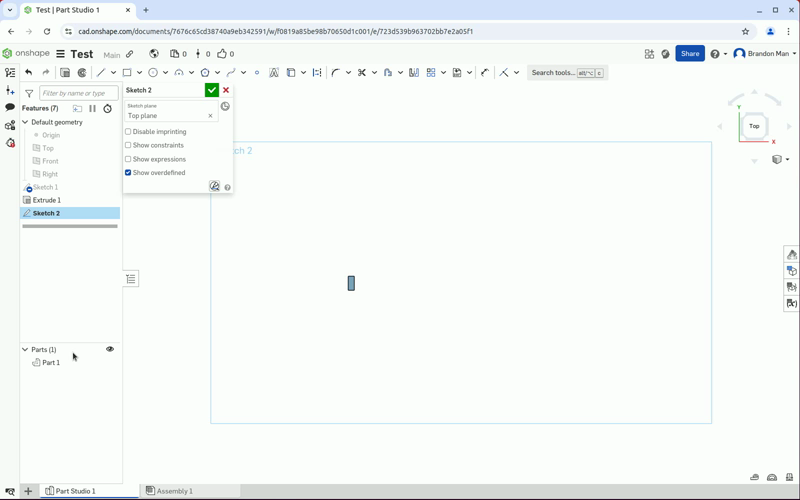
key(y)
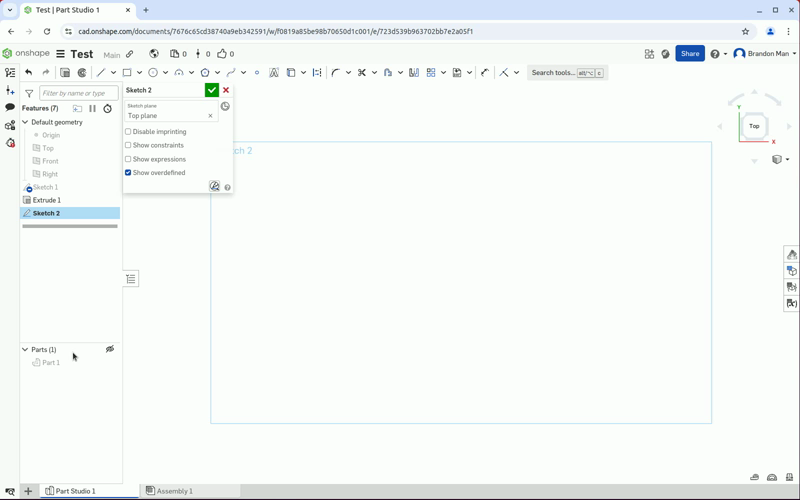
key(l)
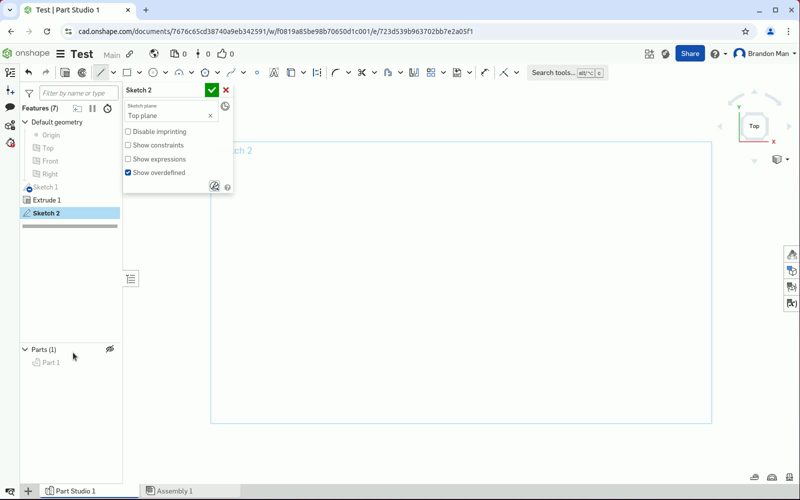
key_down(shift)
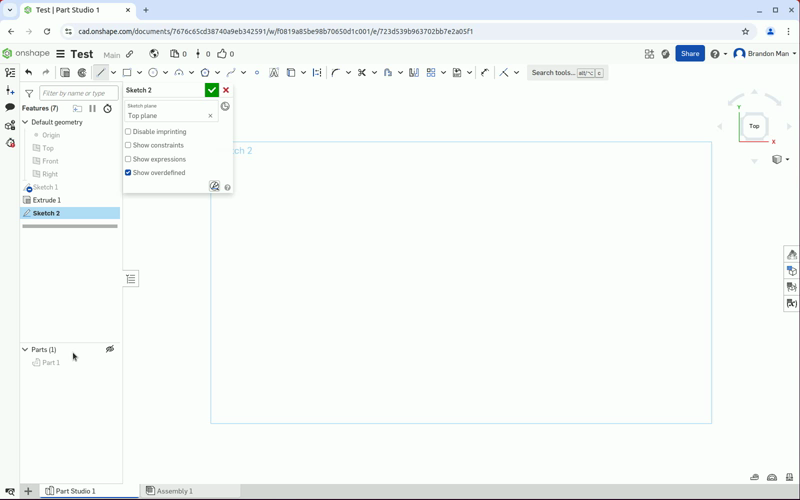
mouse_move(567, 290)
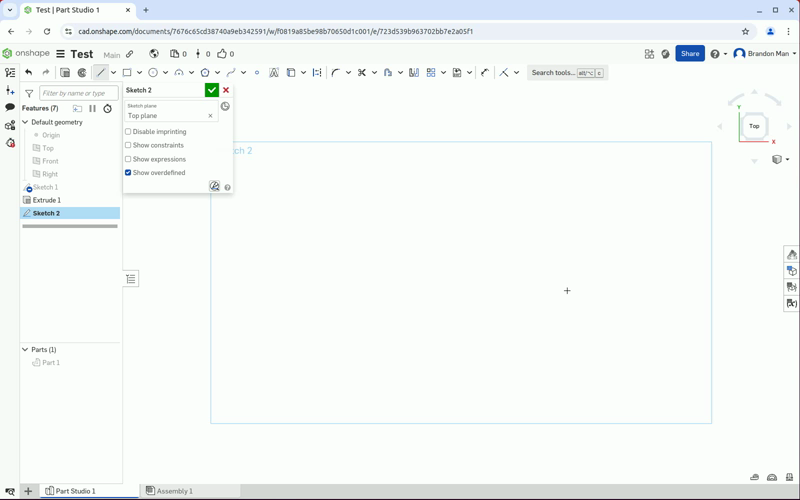
click(567, 290)
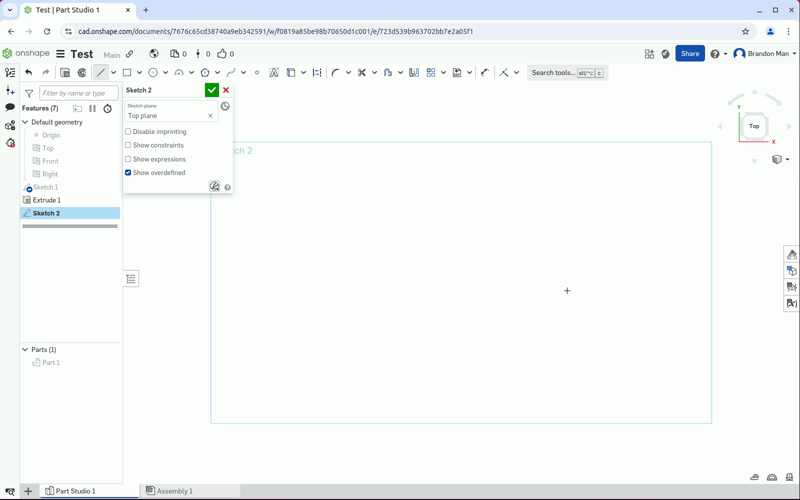
key_up(shift)
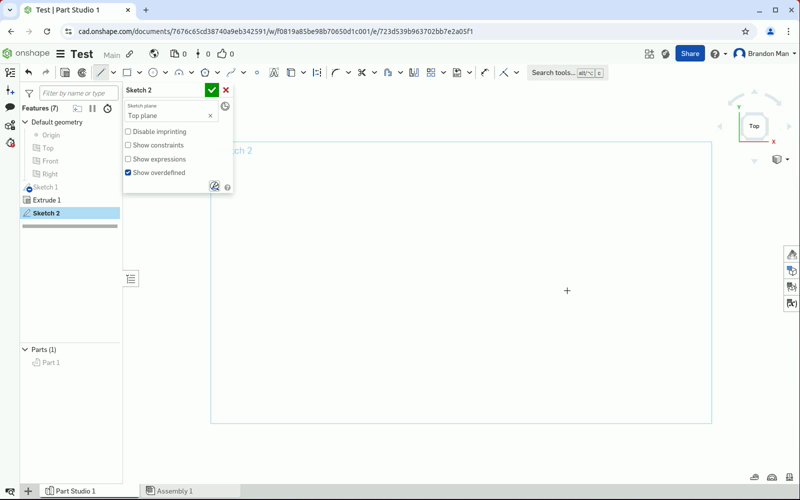
key_down(shift)
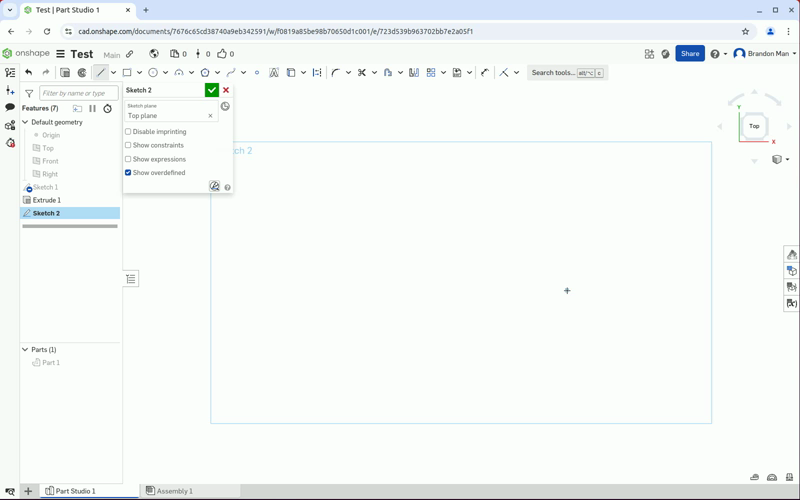
mouse_move(589, 290)
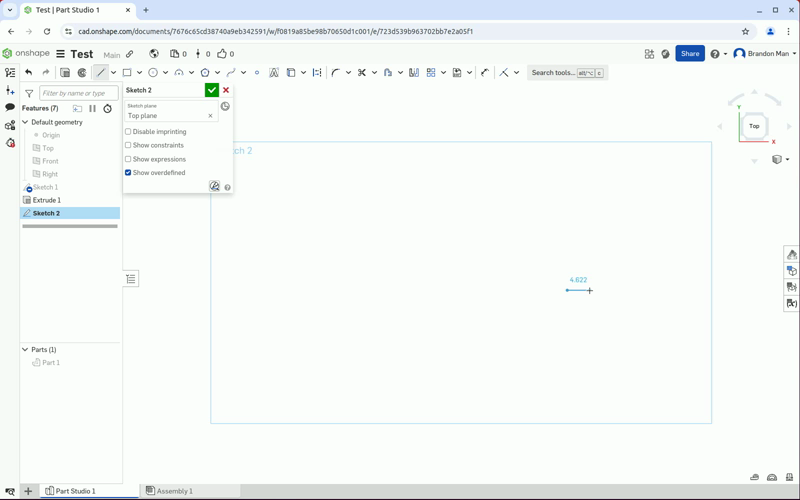
mouse_move(573, 290)
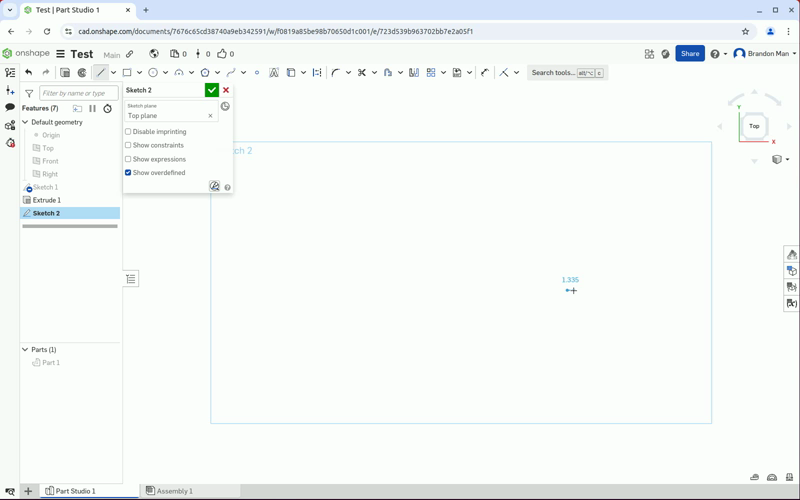
scroll(6)
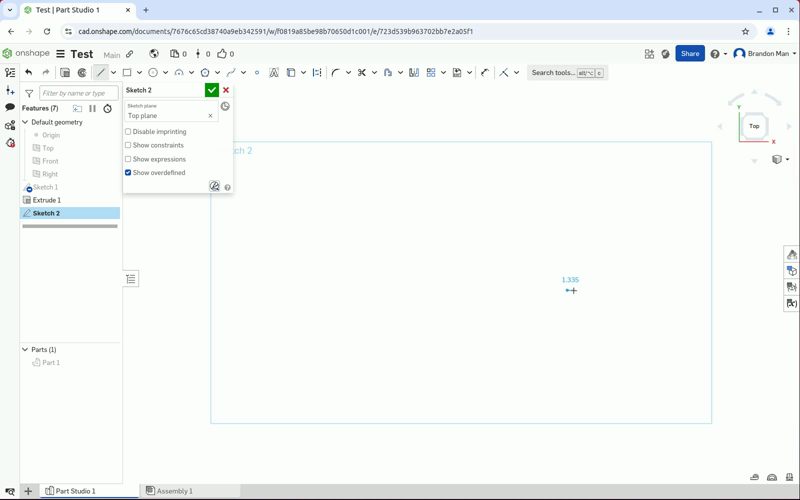
scroll(6)
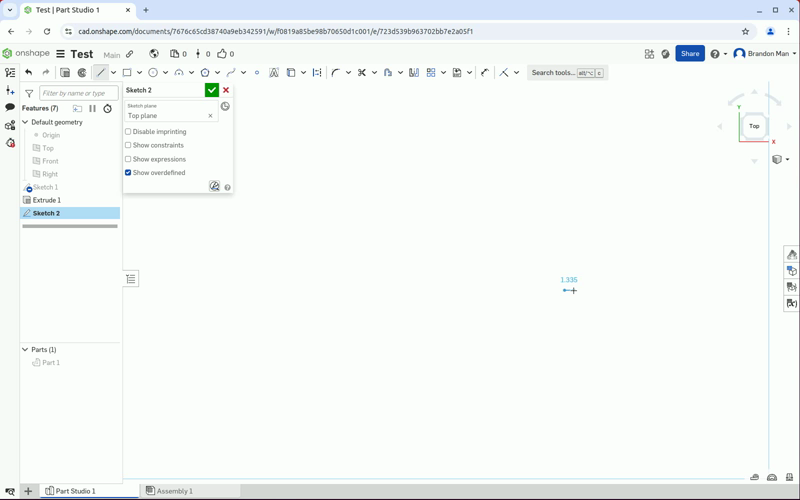
scroll(6)
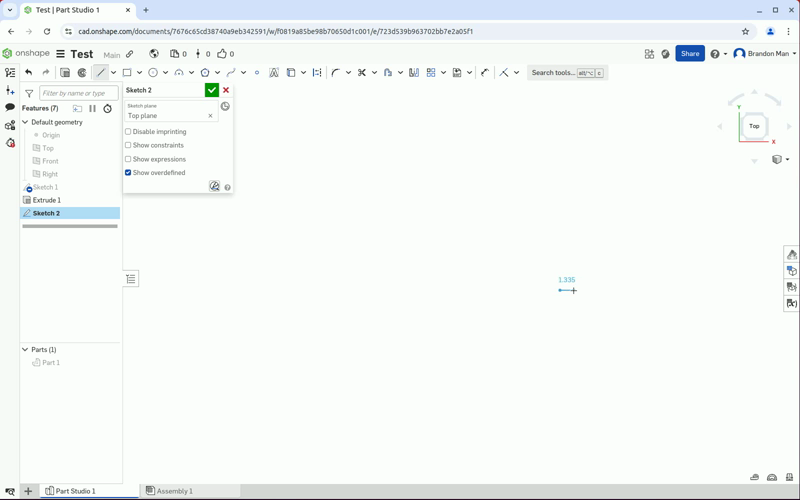
scroll(6)
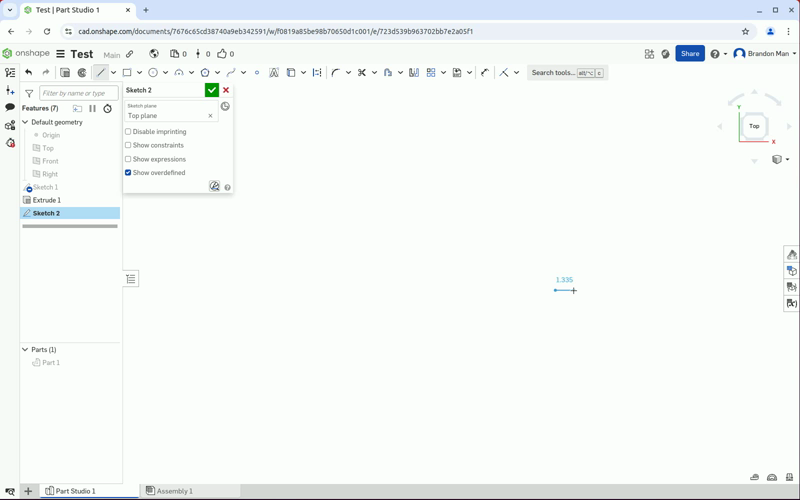
scroll(6)
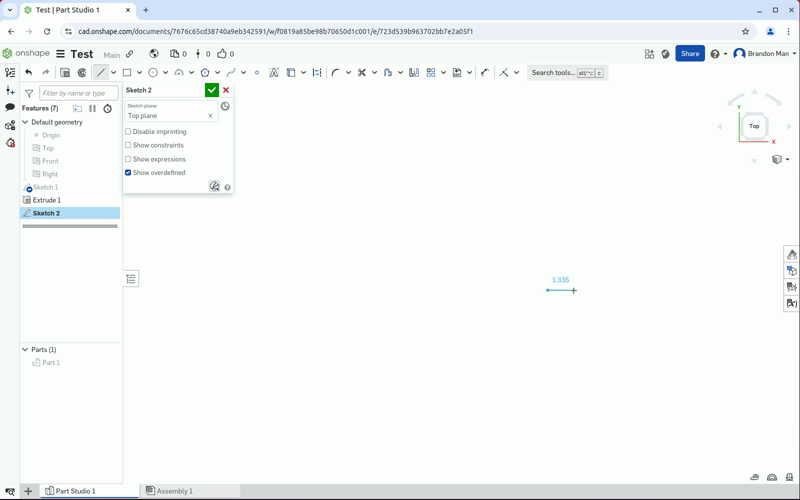
scroll(6)
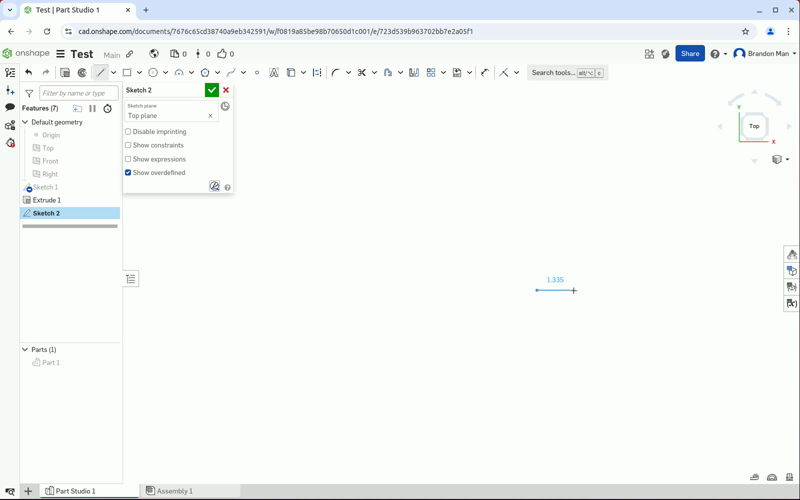
scroll(6)
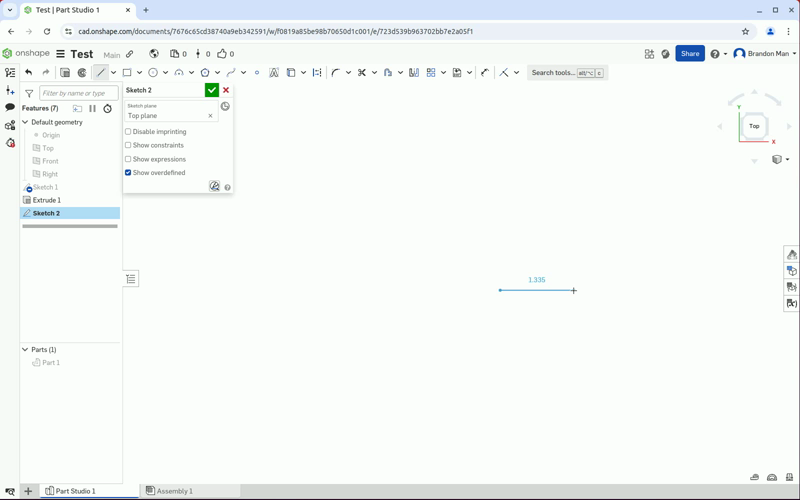
click(573, 290)
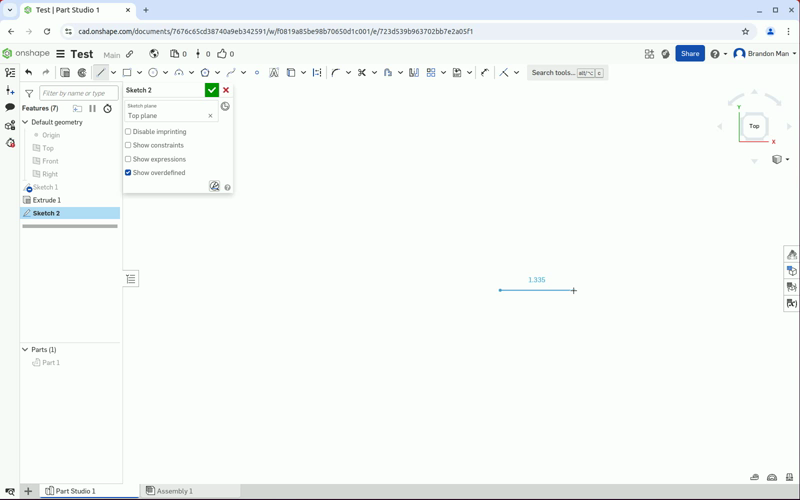
scroll(-6)
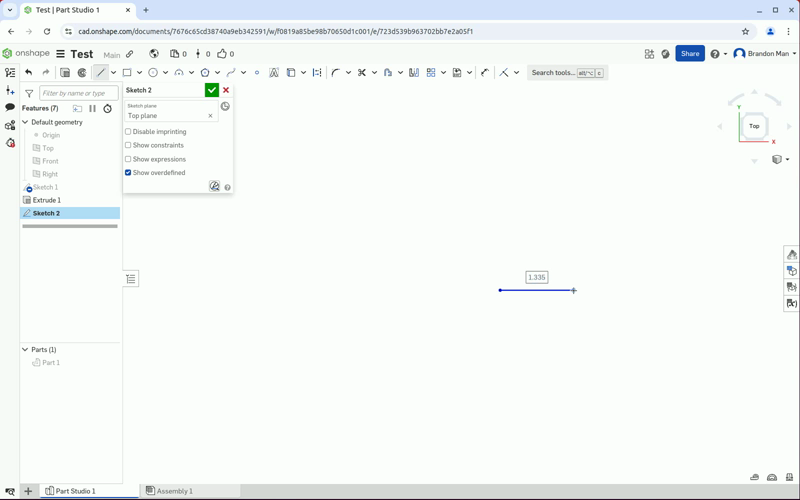
scroll(-6)
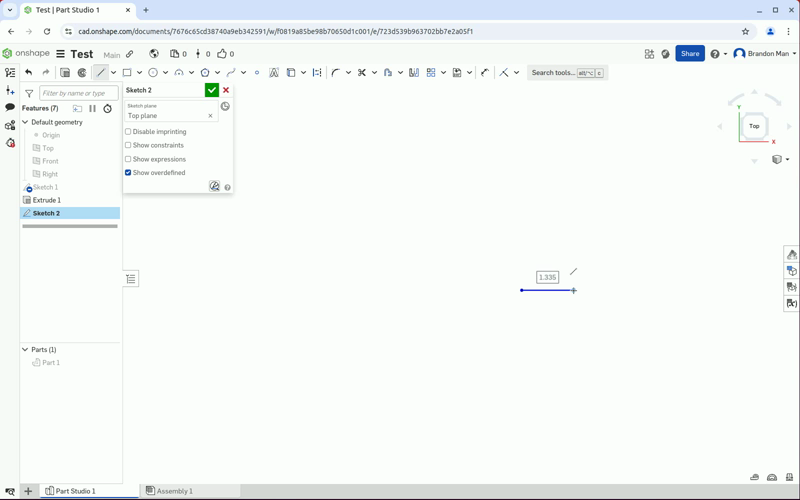
scroll(-6)
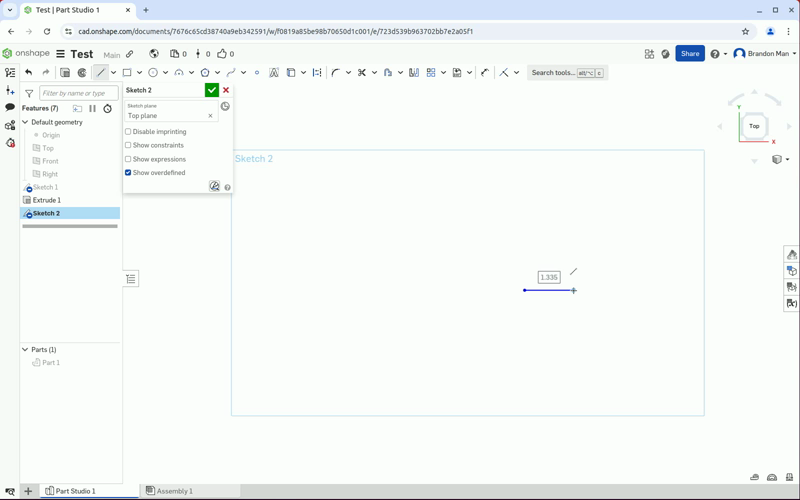
scroll(-6)
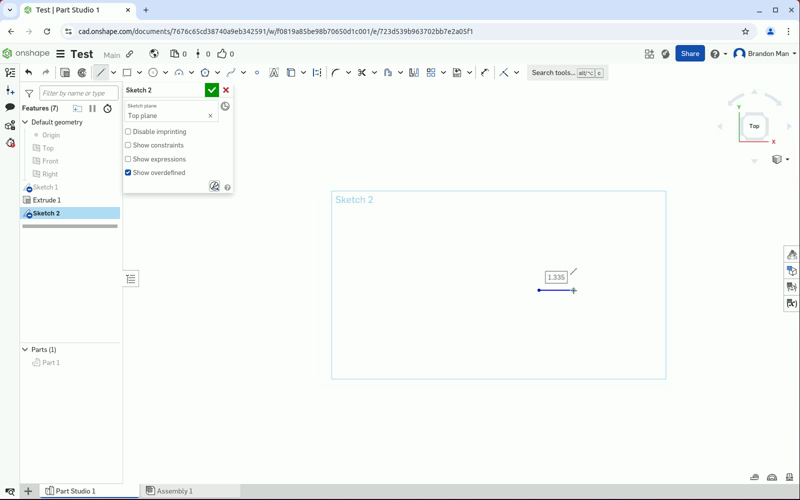
scroll(-6)
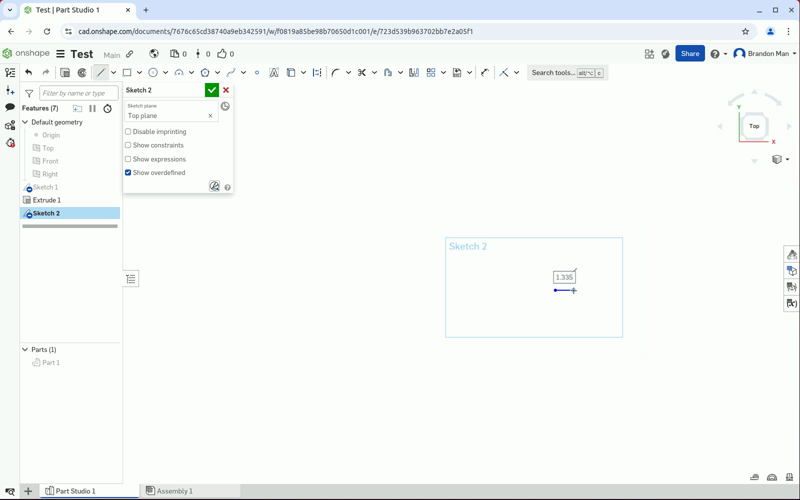
scroll(-6)
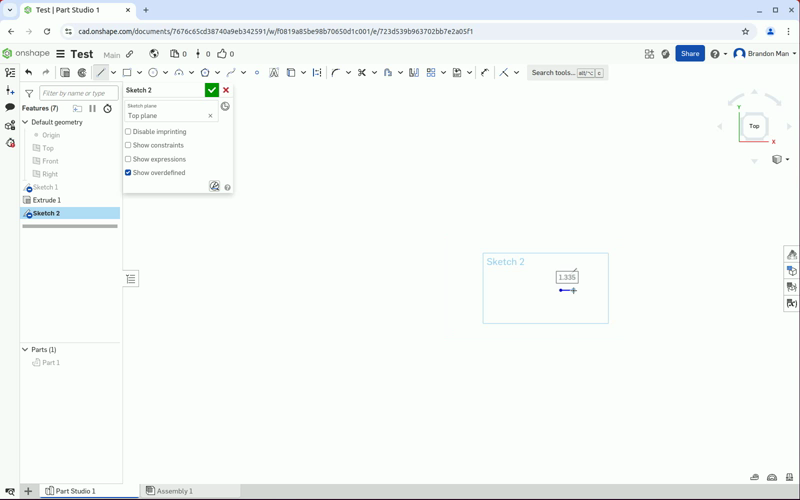
scroll(-6)
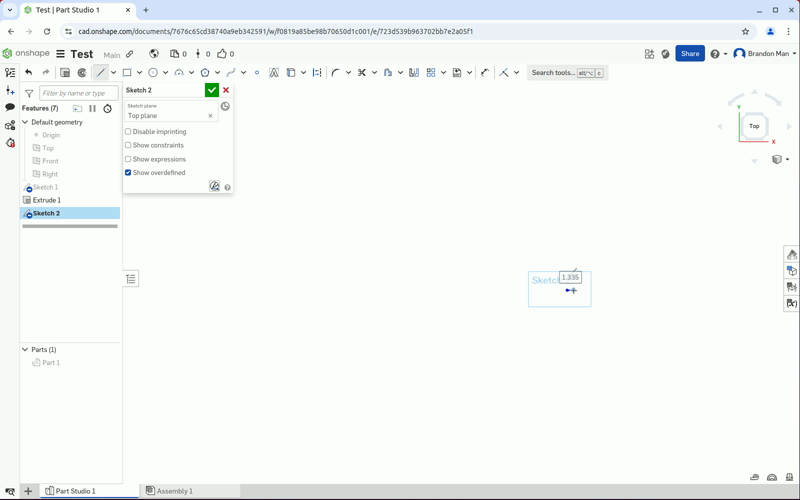
key_up(shift)
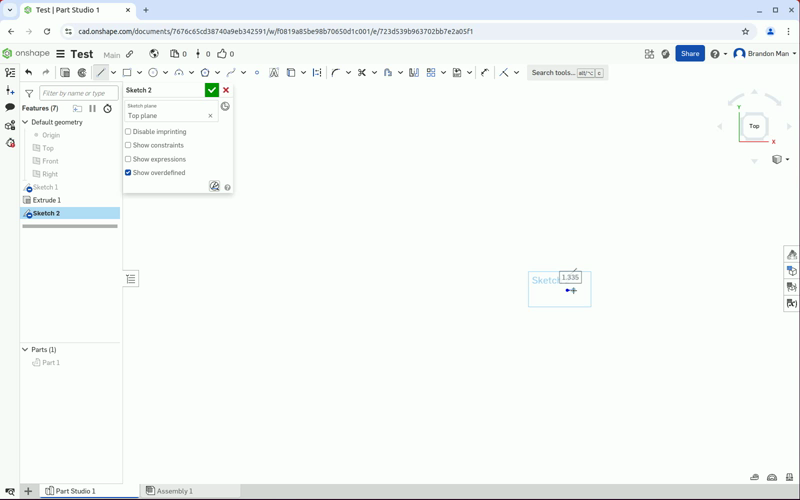
key_down(shift)
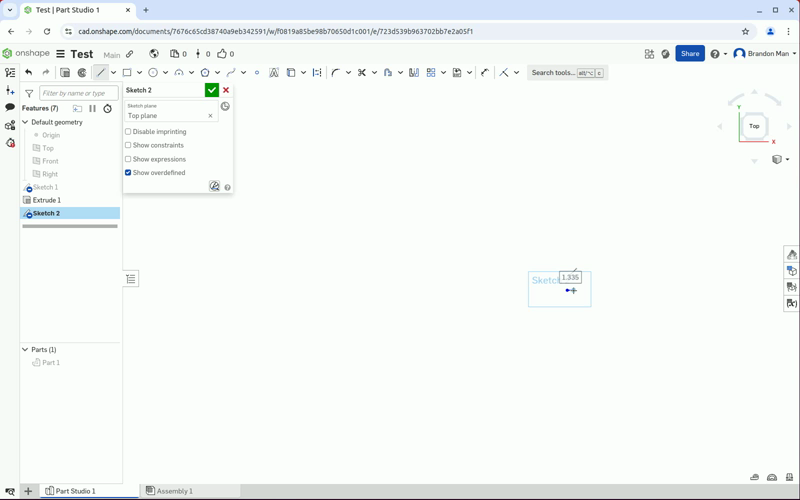
mouse_move(589, 290)
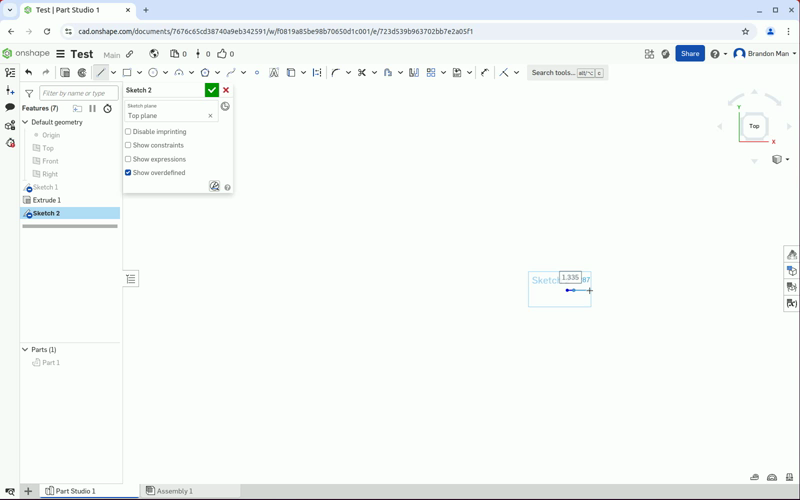
mouse_move(573, 276)
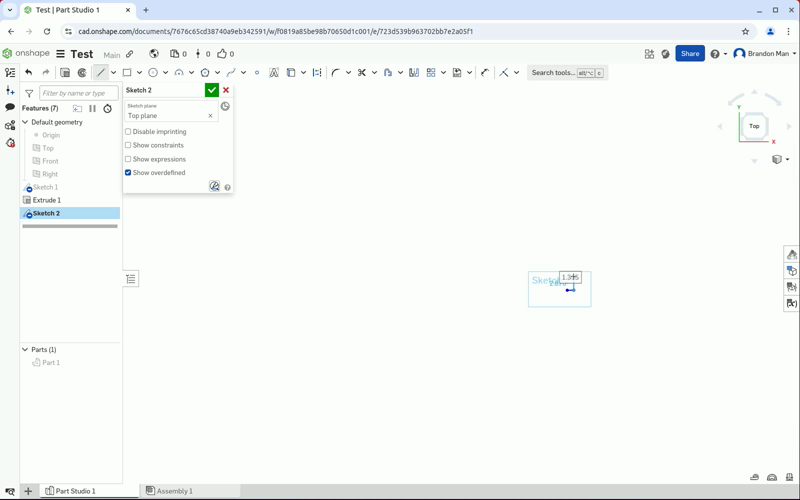
click(573, 276)
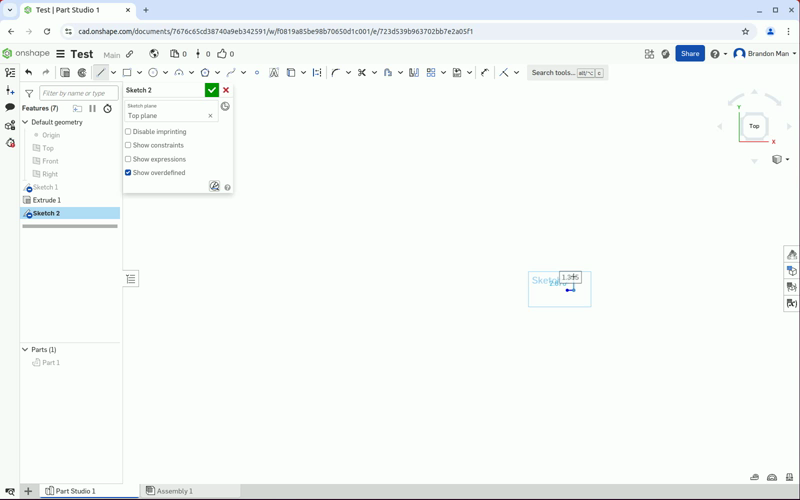
key_up(shift)
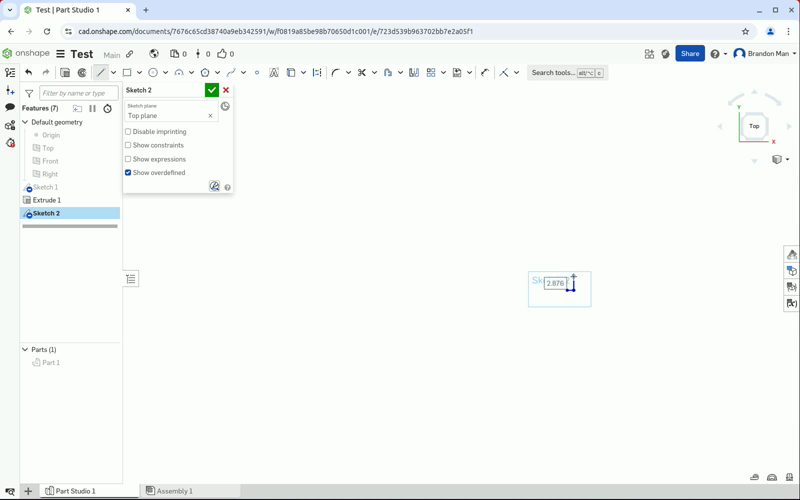
key_down(shift)
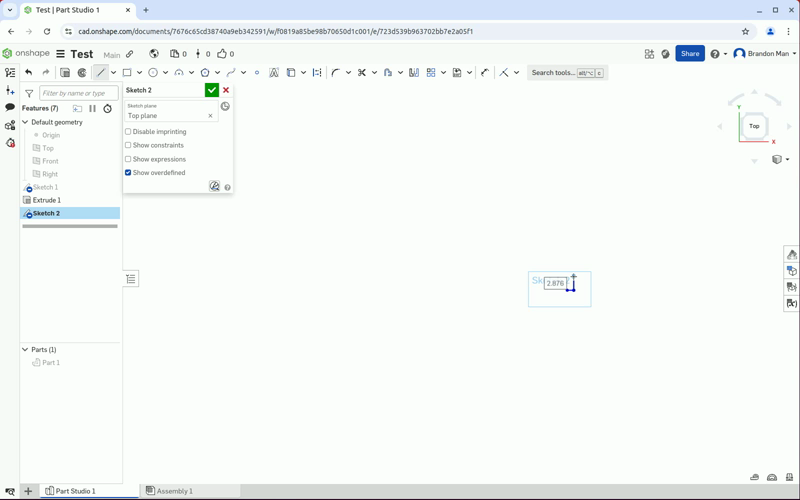
mouse_move(589, 276)
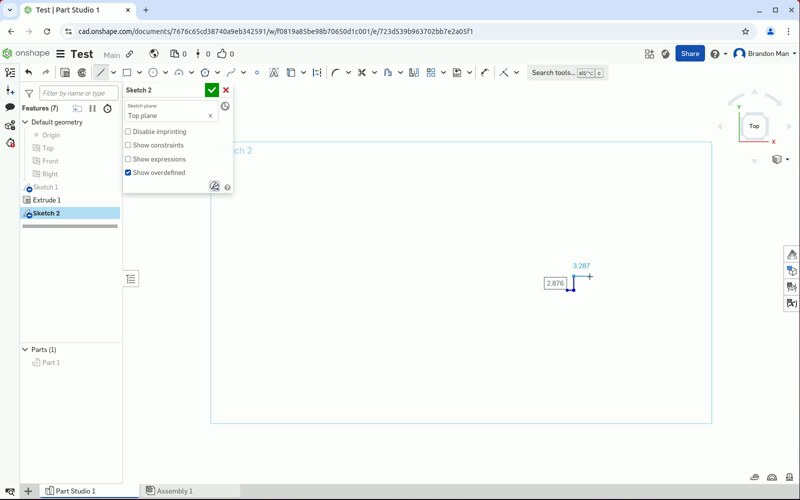
mouse_move(567, 276)
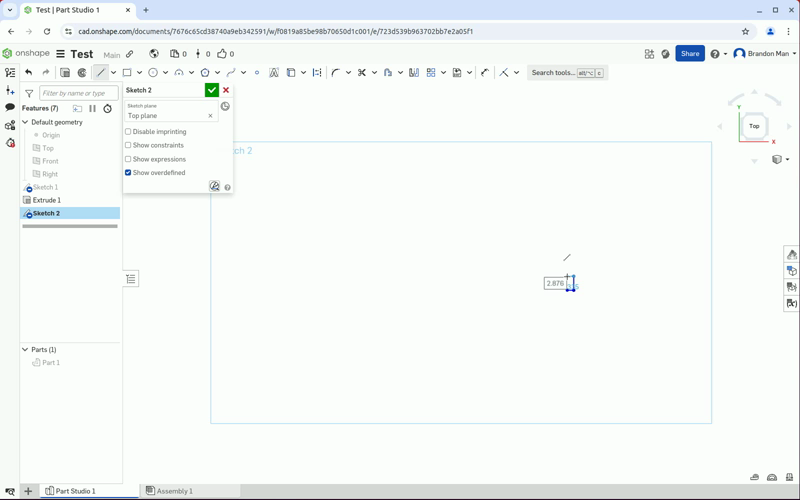
scroll(6)
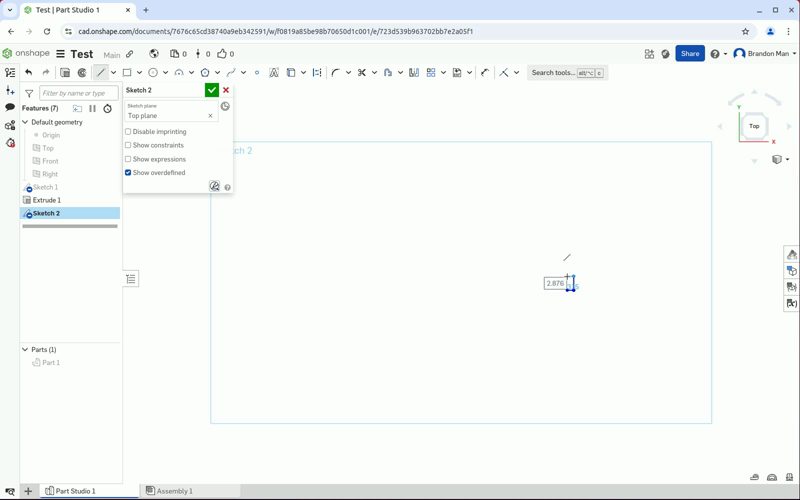
scroll(6)
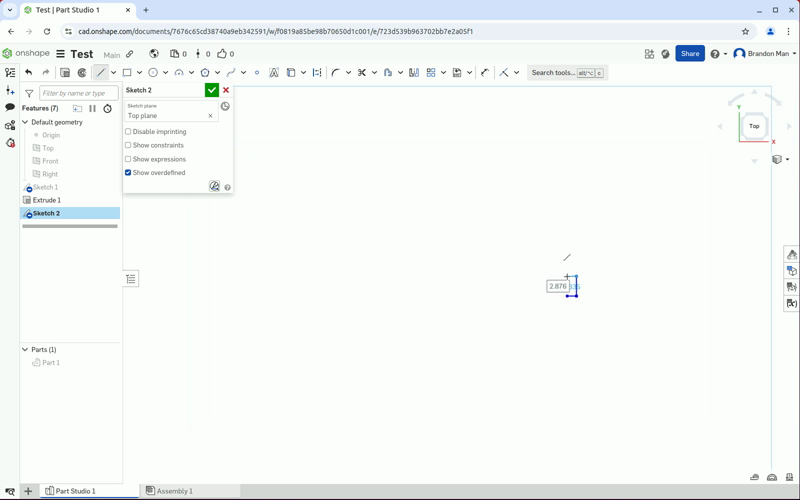
scroll(6)
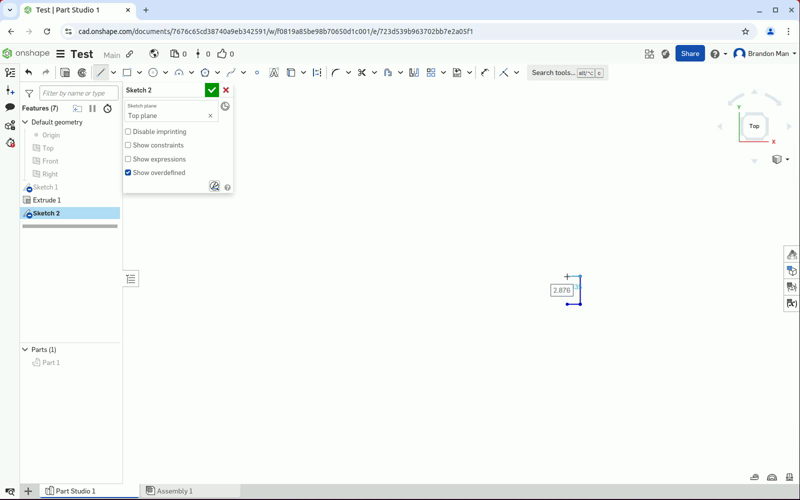
scroll(6)
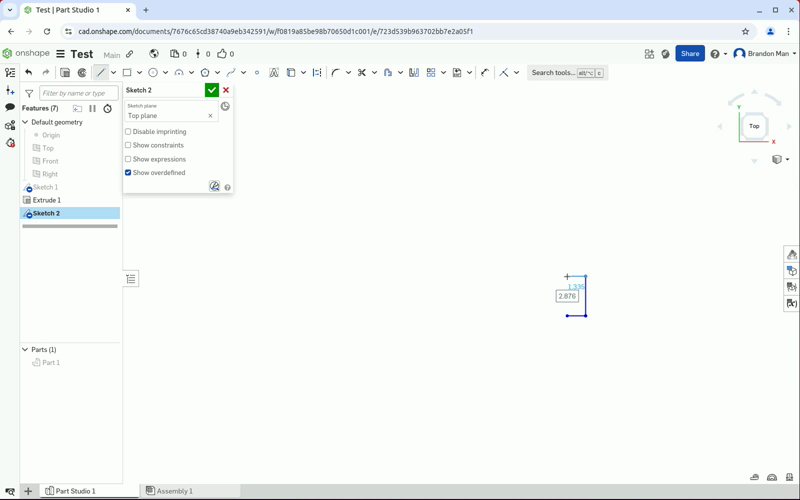
scroll(6)
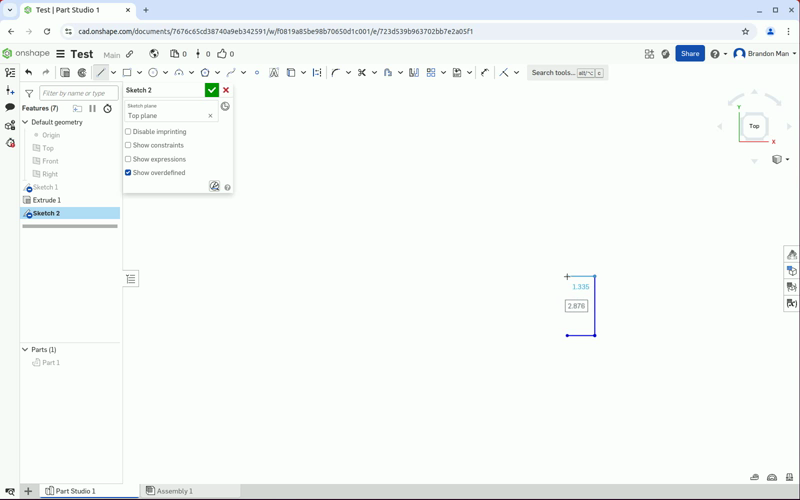
scroll(6)
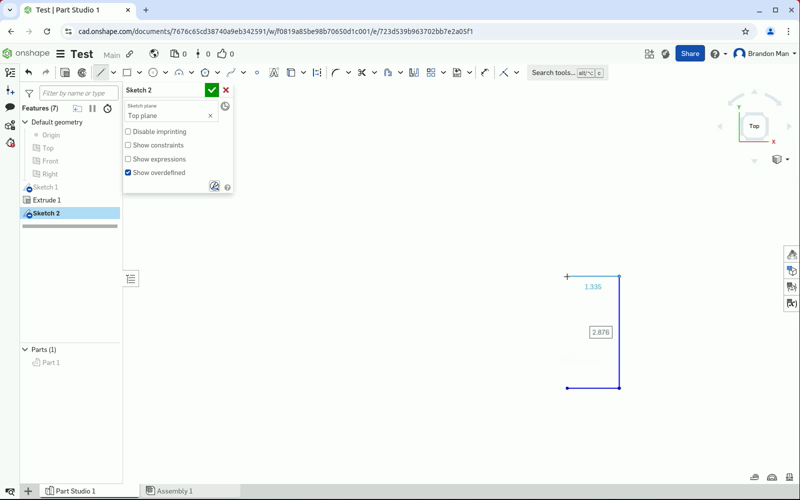
scroll(6)
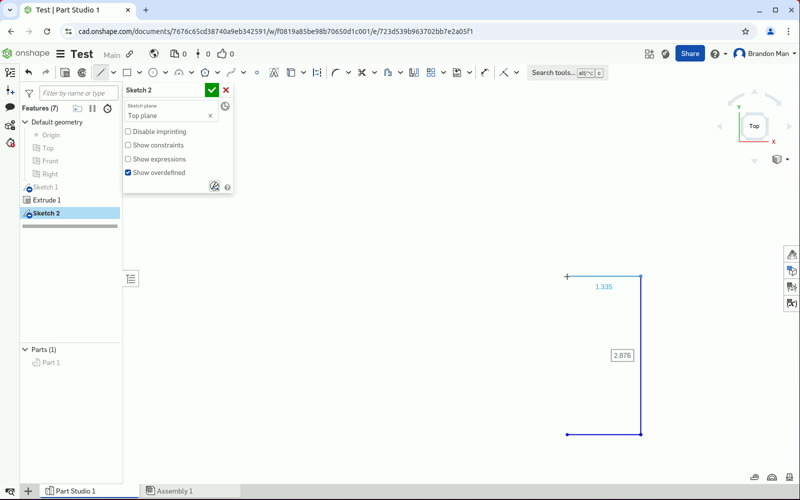
click(567, 276)
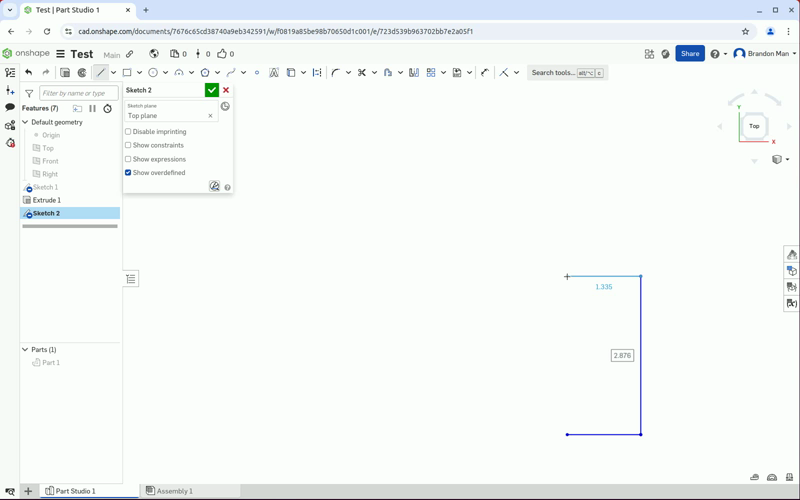
scroll(-6)
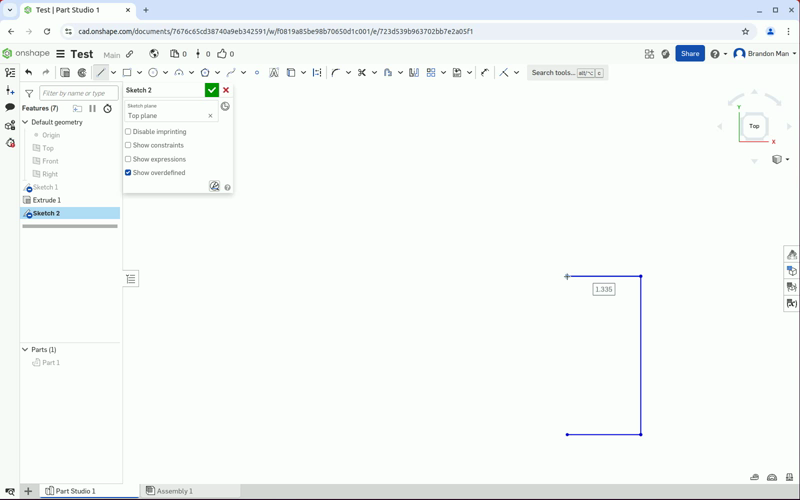
scroll(-6)
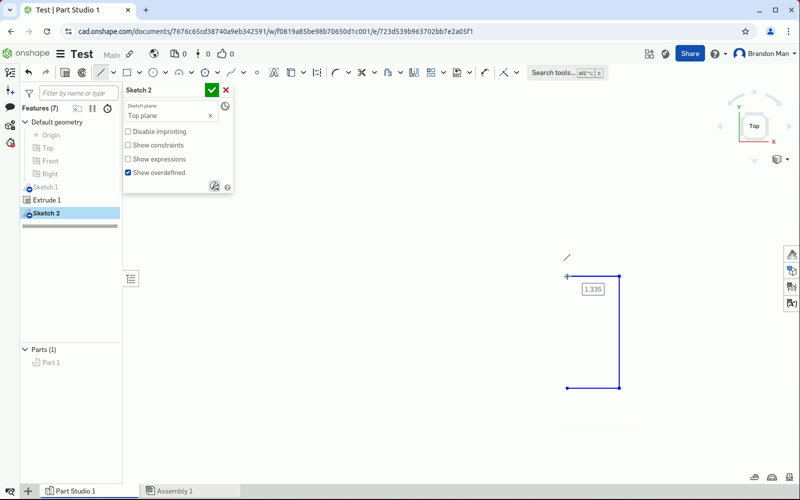
scroll(-6)
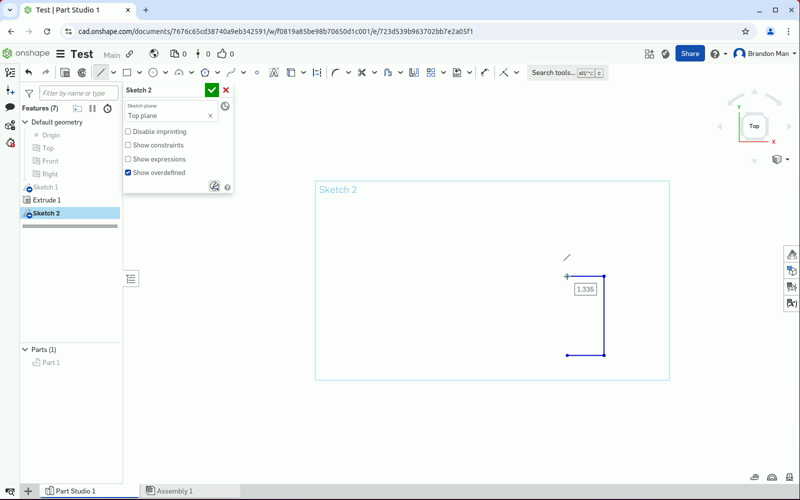
scroll(-6)
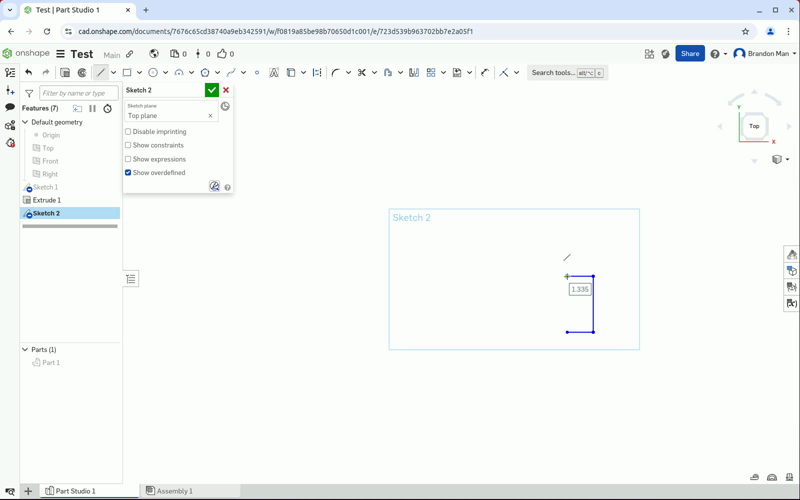
scroll(-6)
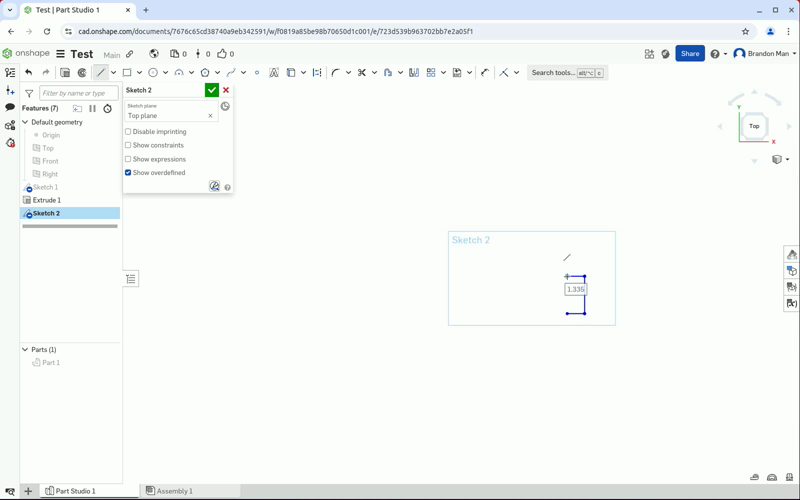
scroll(-6)
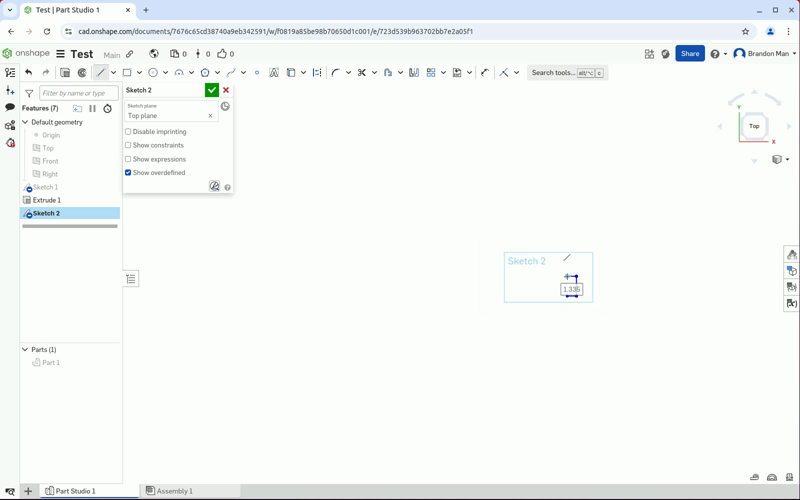
scroll(-6)
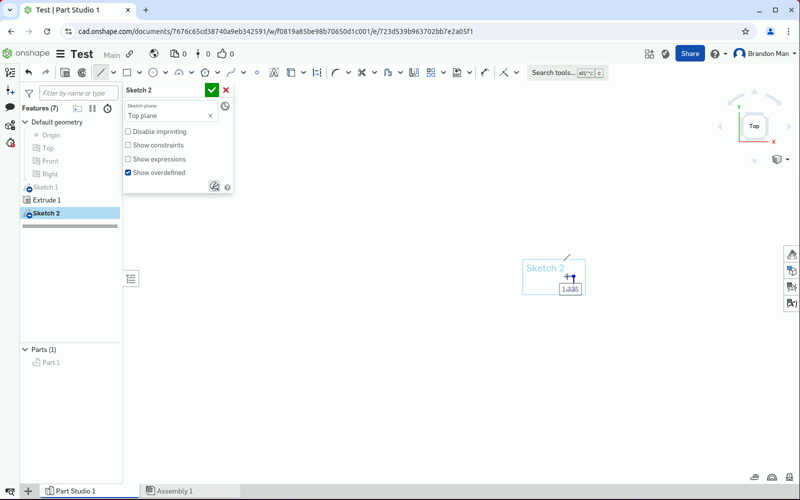
key_up(shift)
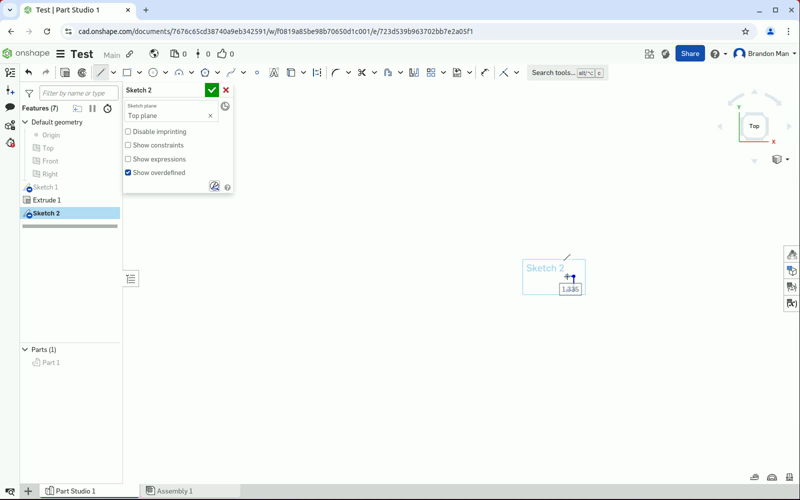
key_down(shift)
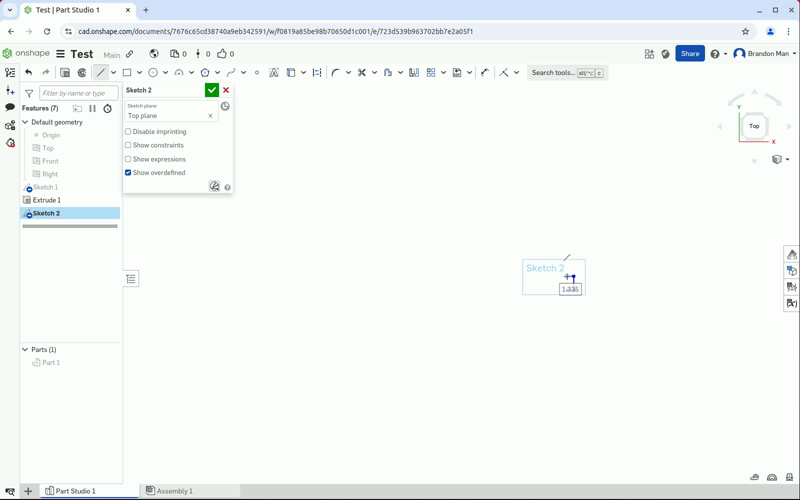
mouse_move(589, 276)
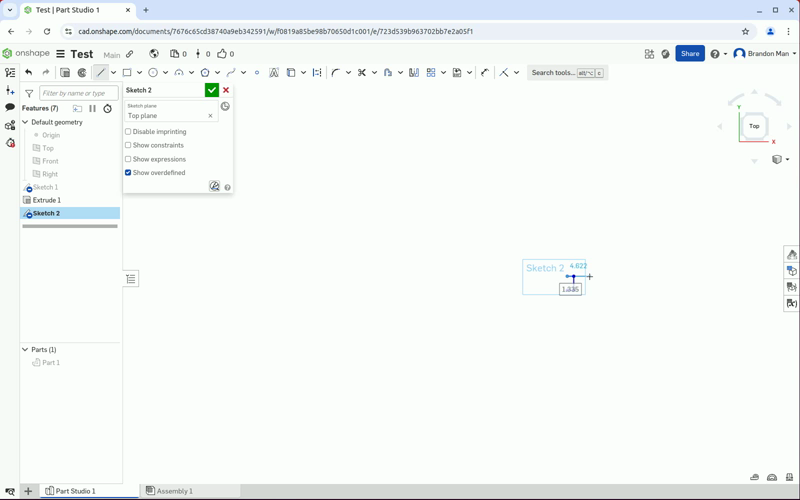
mouse_move(567, 282)
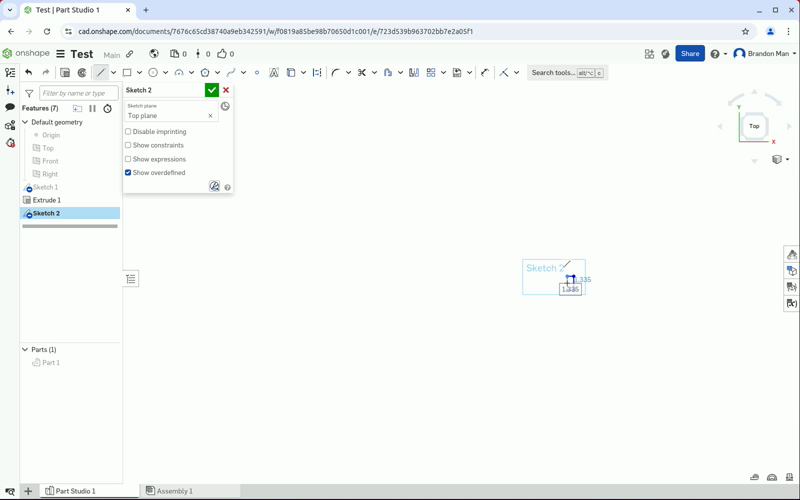
scroll(6)
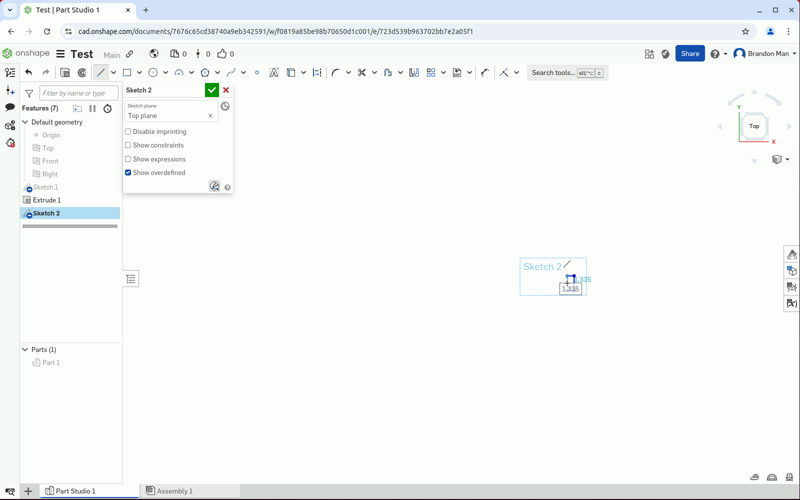
scroll(6)
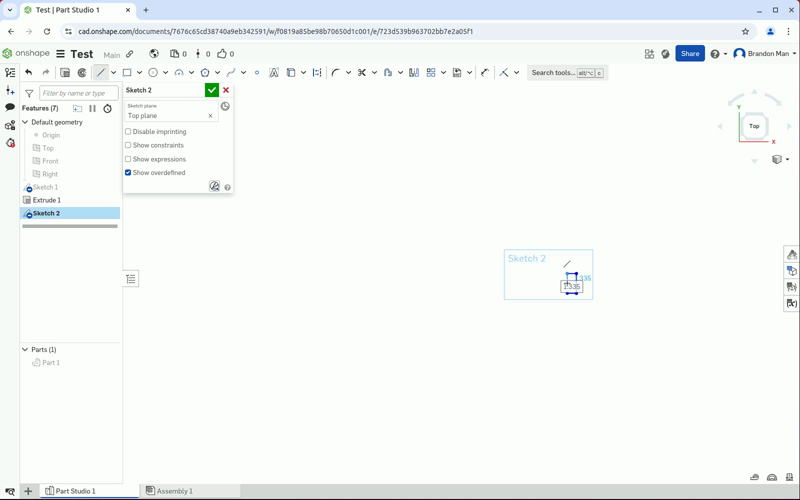
scroll(6)
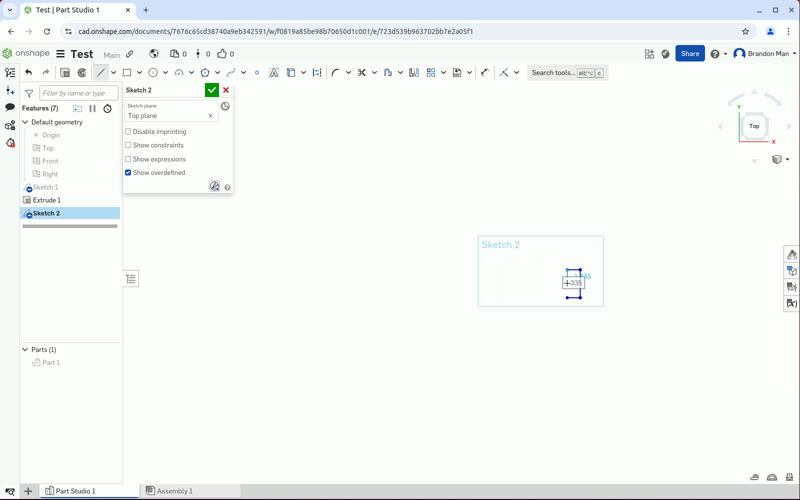
scroll(6)
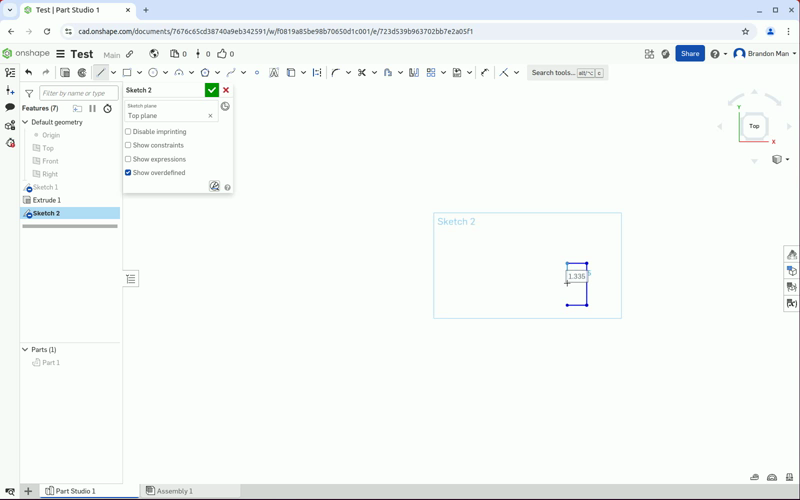
scroll(6)
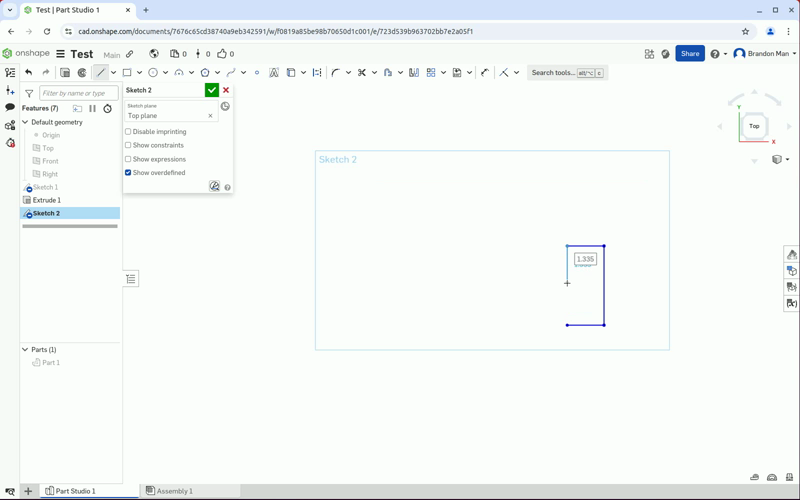
scroll(6)
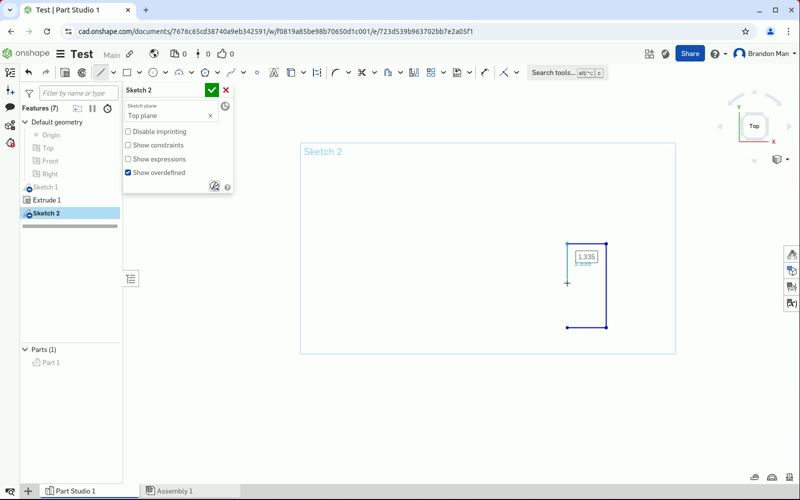
scroll(6)
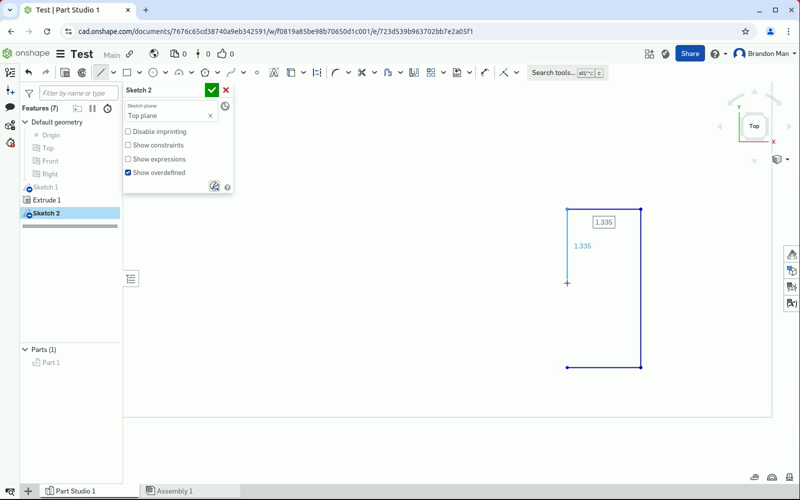
click(567, 282)
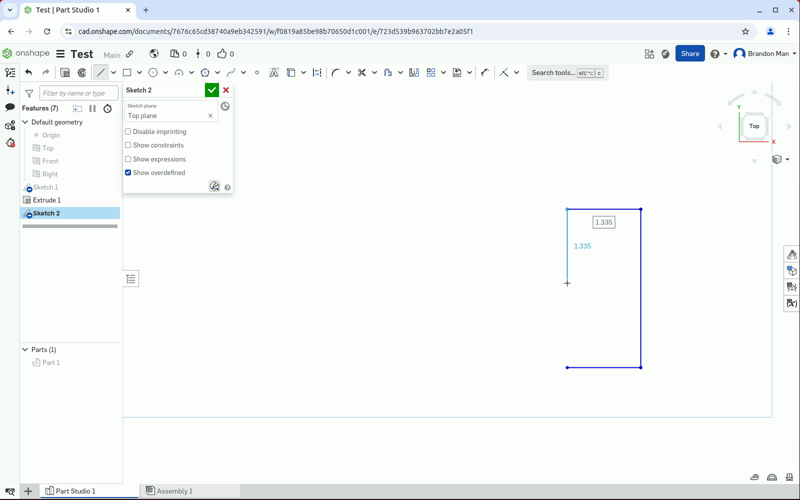
scroll(-6)
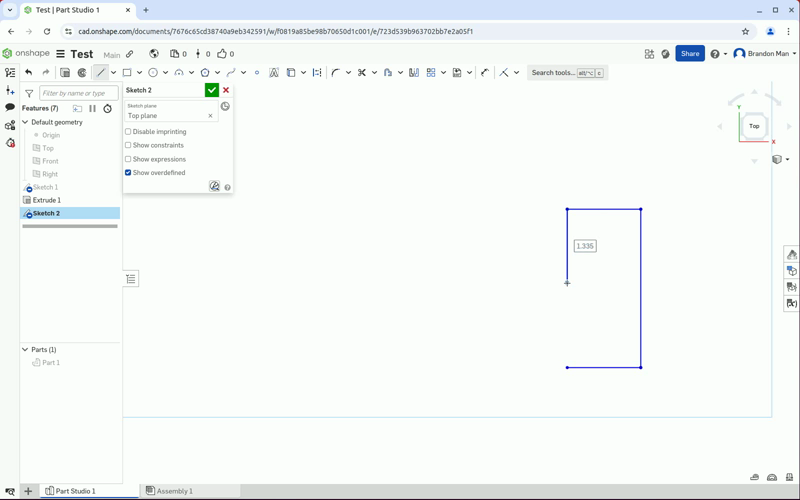
scroll(-6)
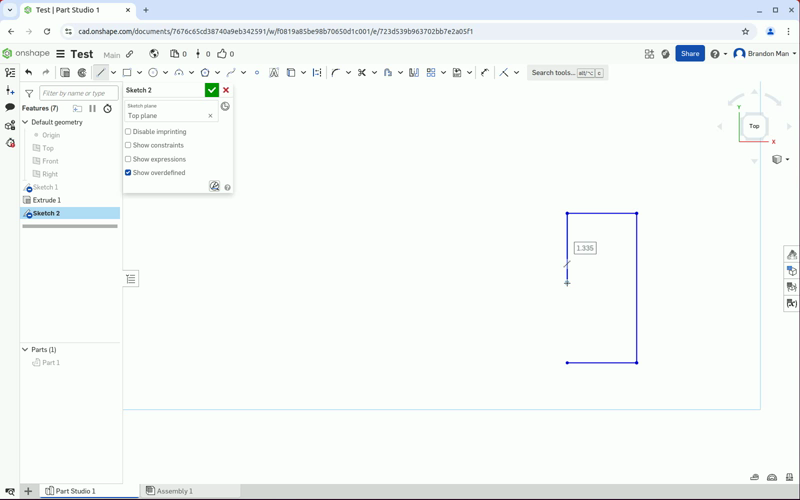
scroll(-6)
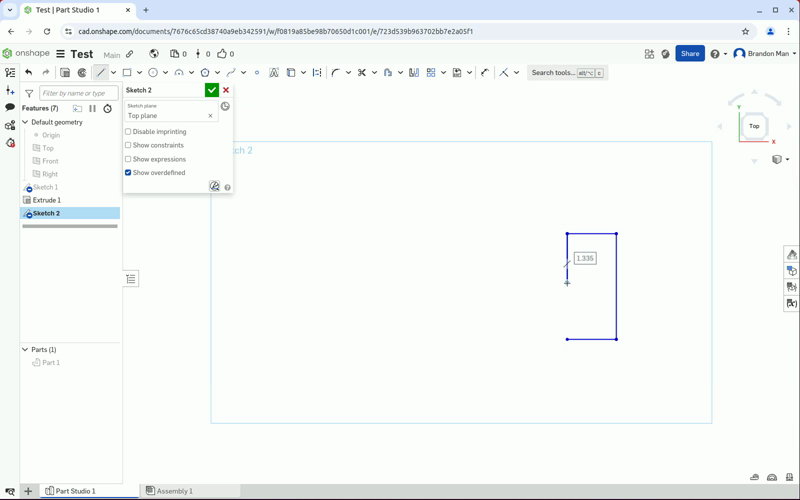
scroll(-6)
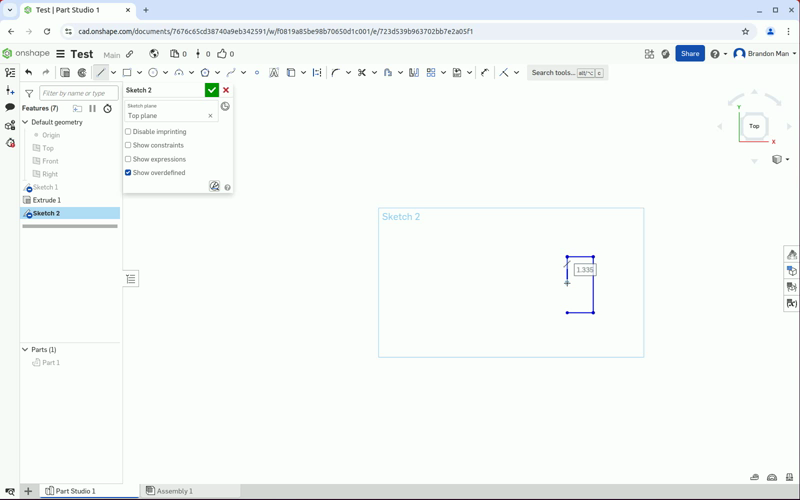
scroll(-6)
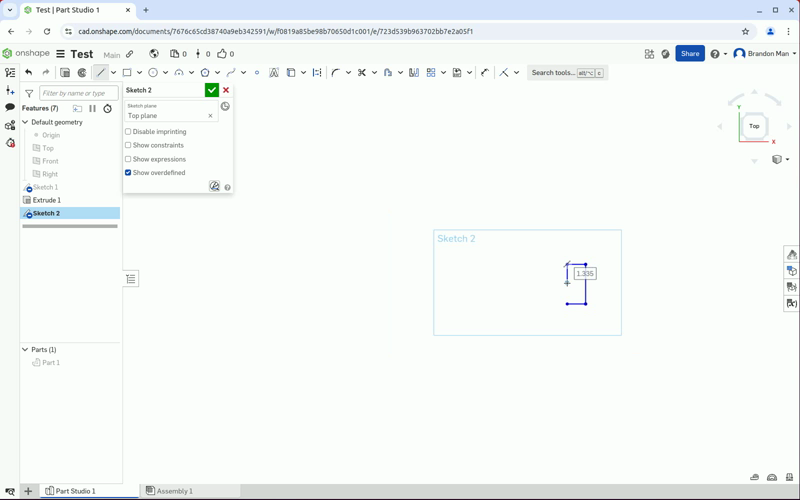
scroll(-6)
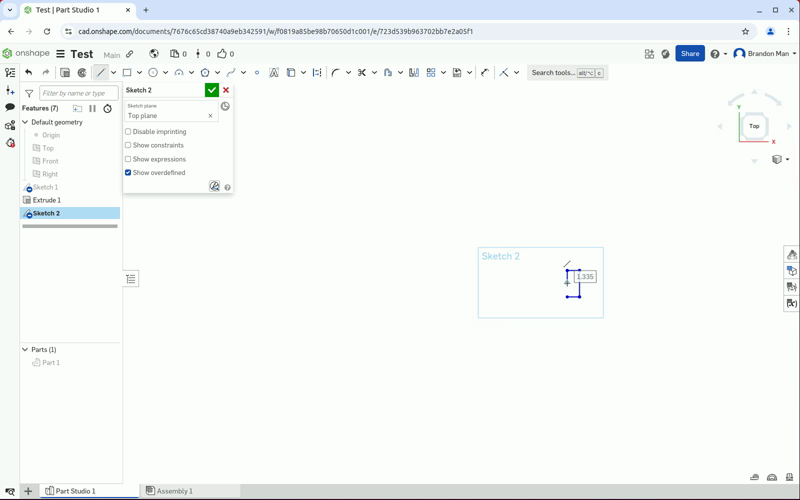
scroll(-6)
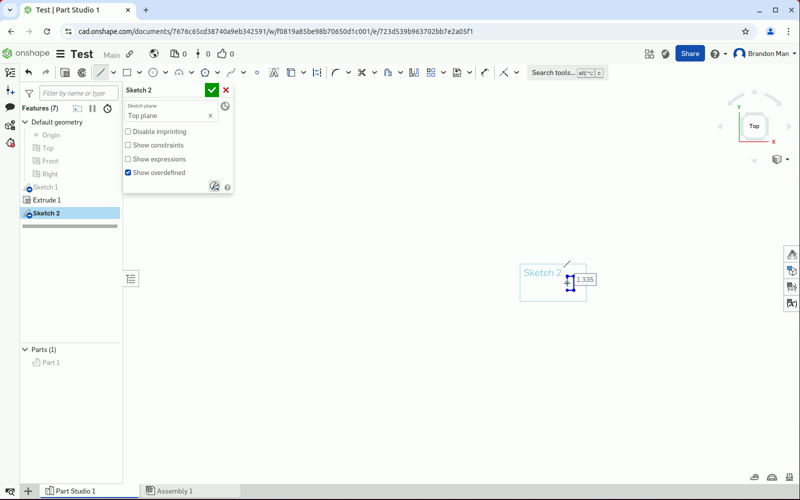
key_up(shift)
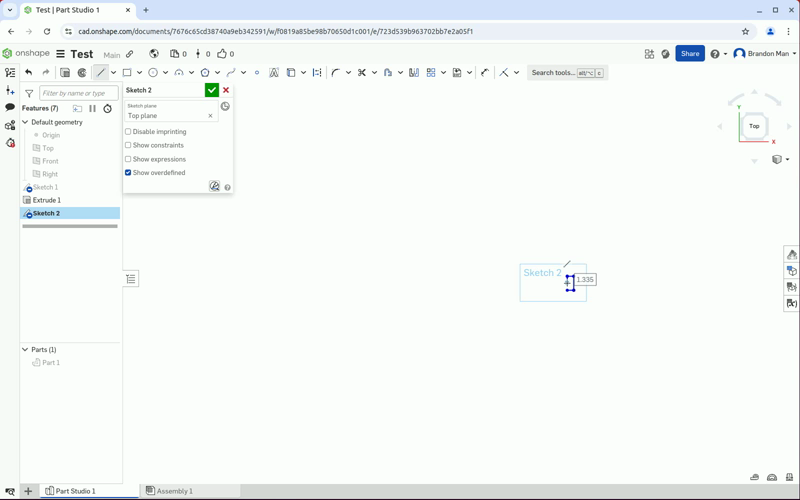
mouse_move(589, 282)
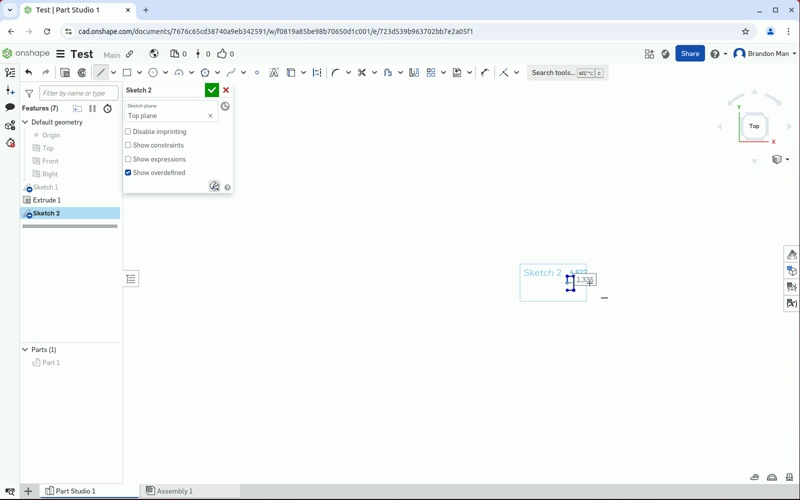
key_down(shift)
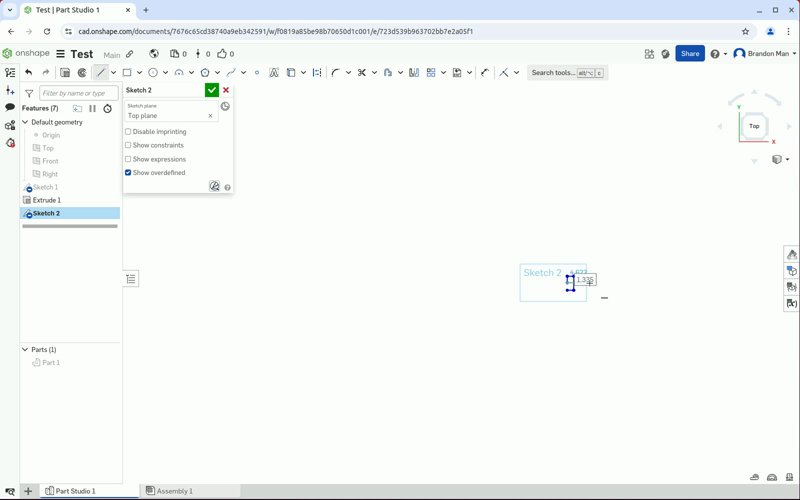
mouse_move(567, 290)
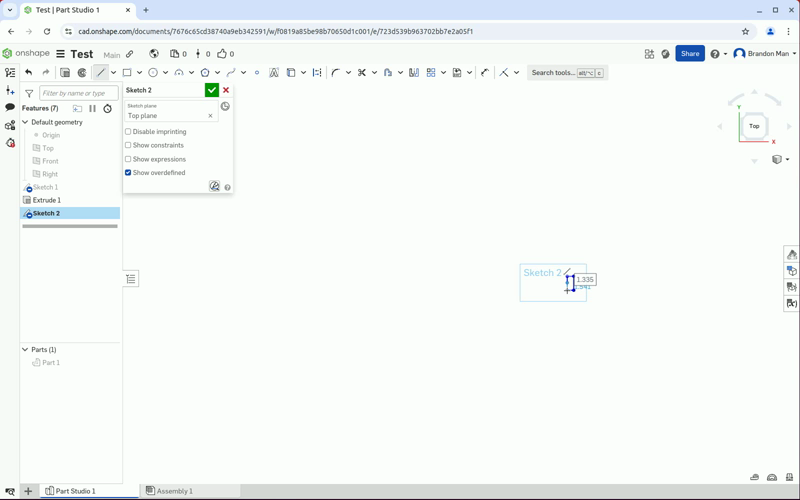
scroll(6)
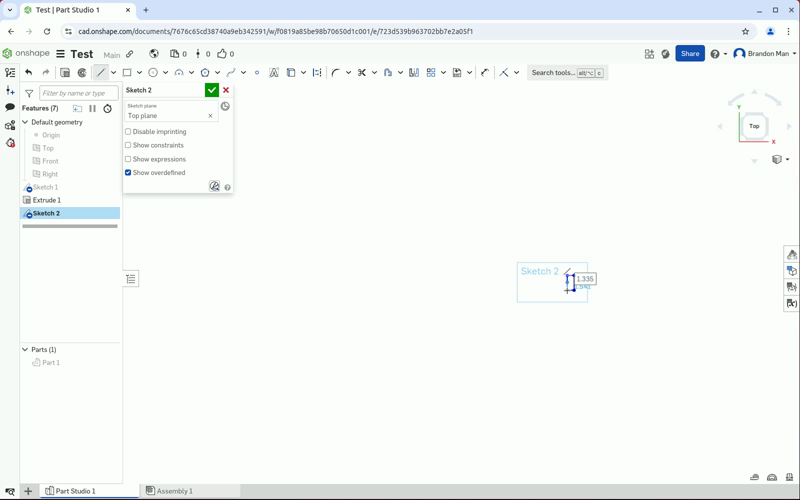
scroll(6)
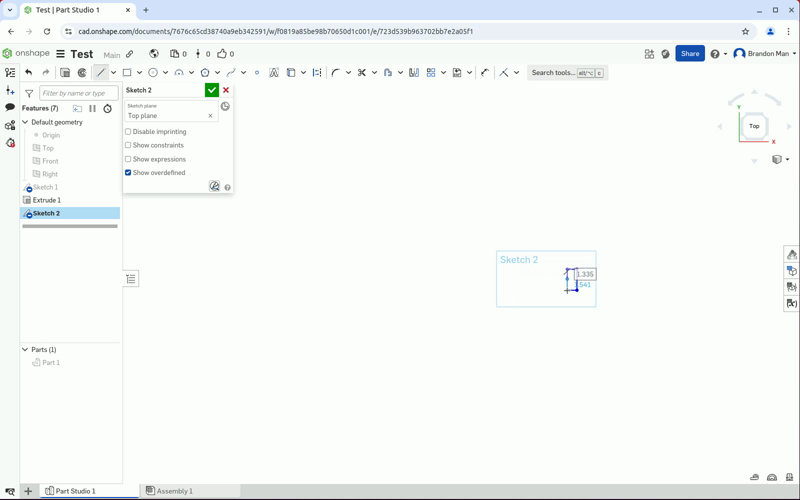
scroll(6)
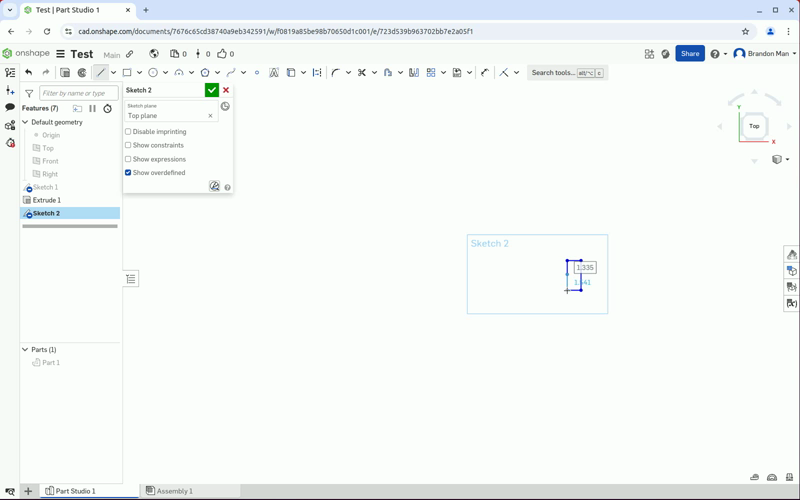
scroll(6)
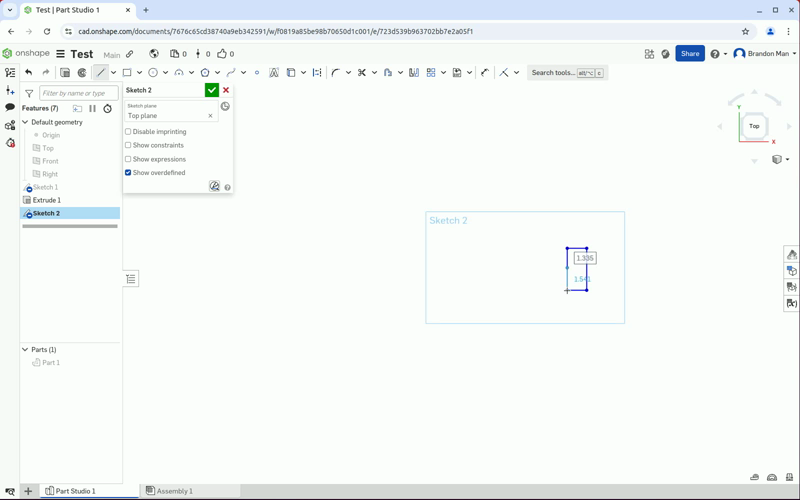
scroll(6)
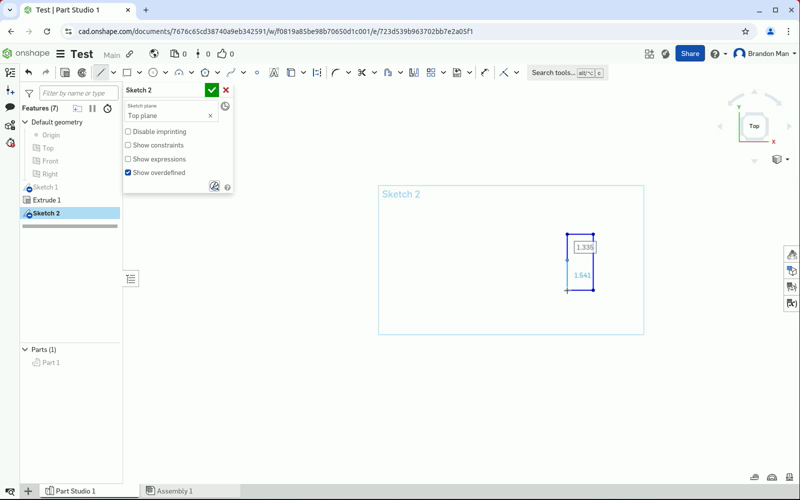
scroll(6)
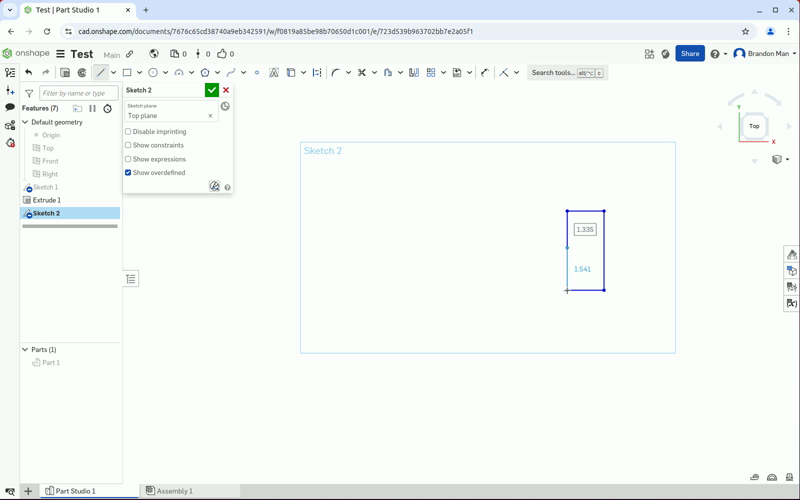
scroll(6)
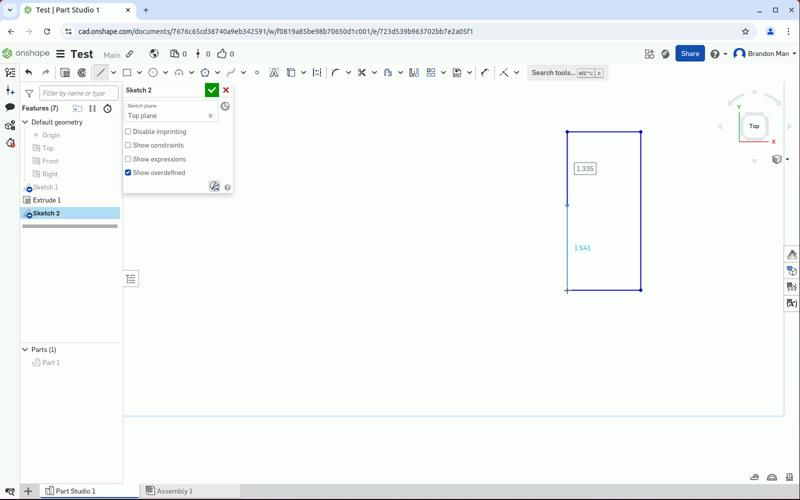
key_up(shift)
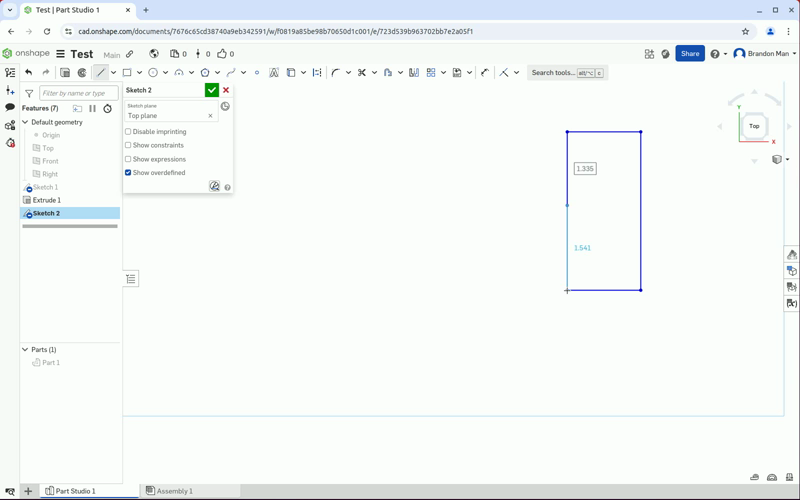
click(567, 290)
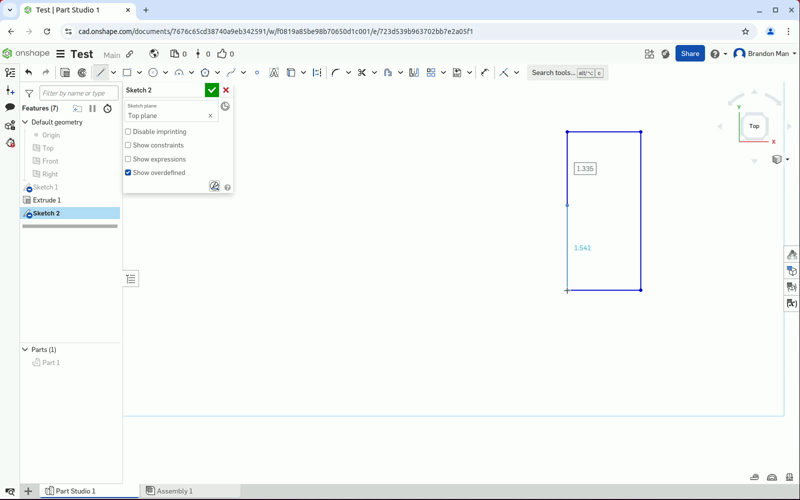
scroll(-6)
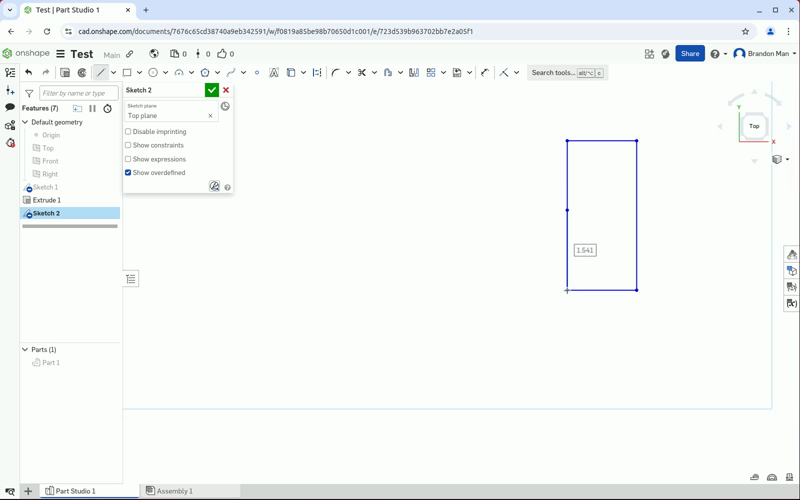
scroll(-6)
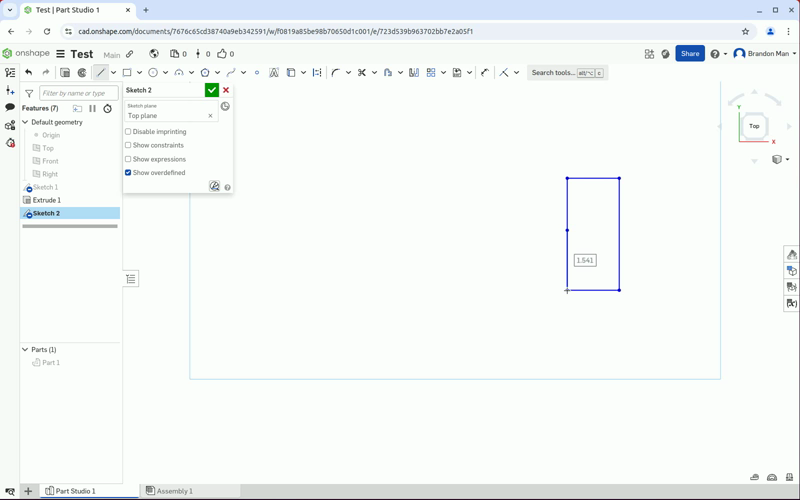
scroll(-6)
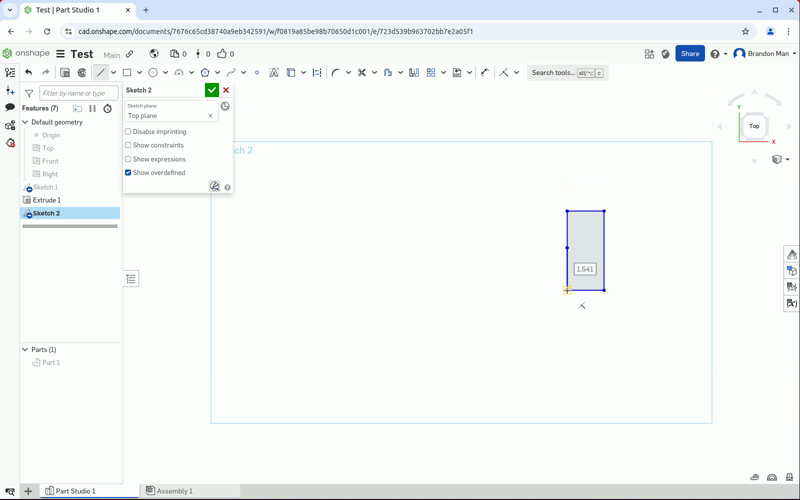
scroll(-6)
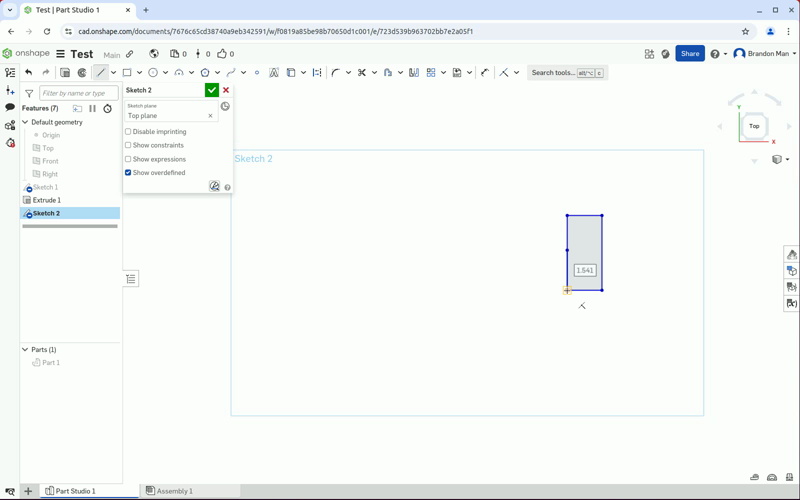
scroll(-6)
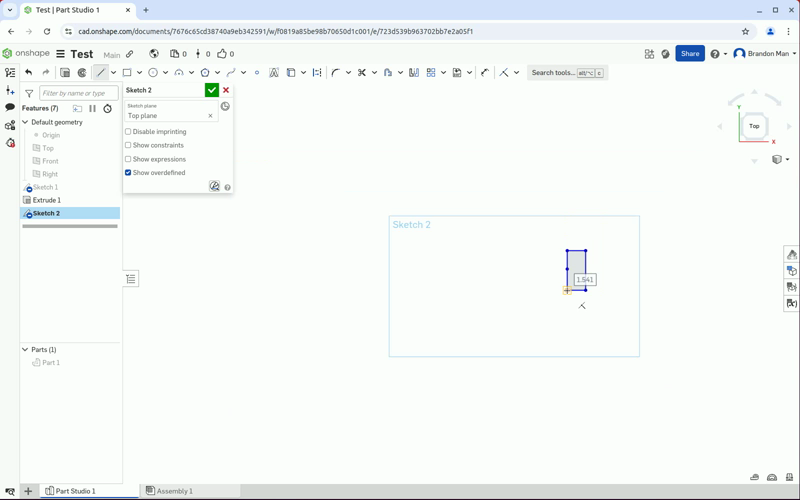
scroll(-6)
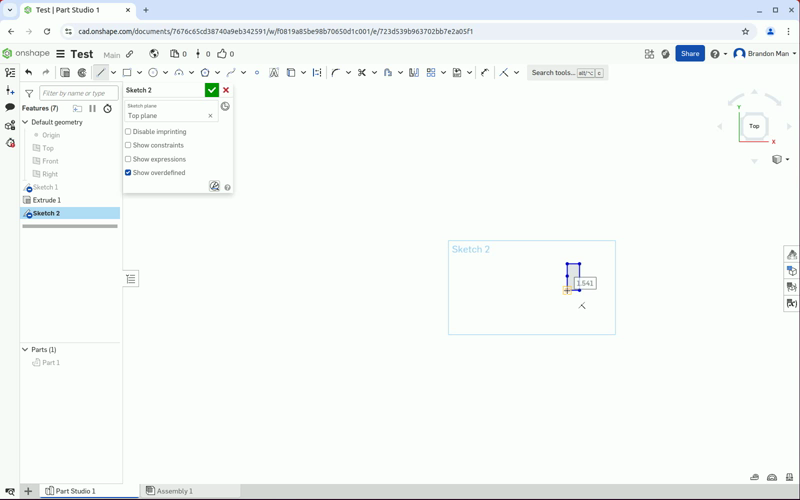
scroll(-6)
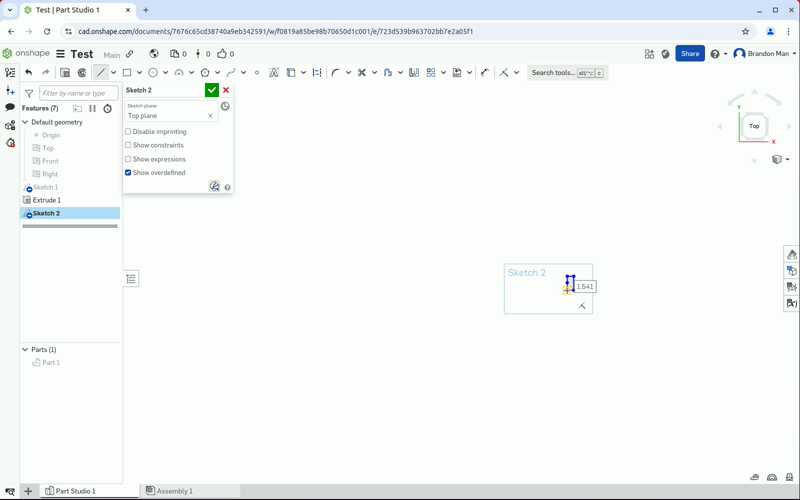
key(esc)
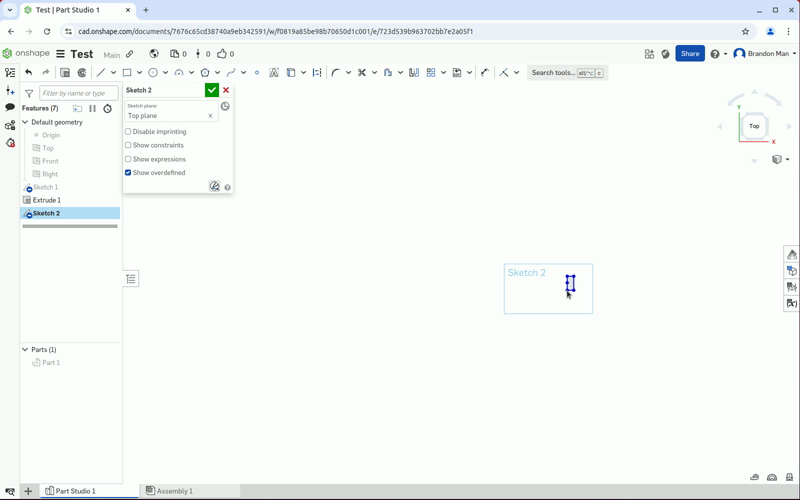
mouse_move(571, 283)
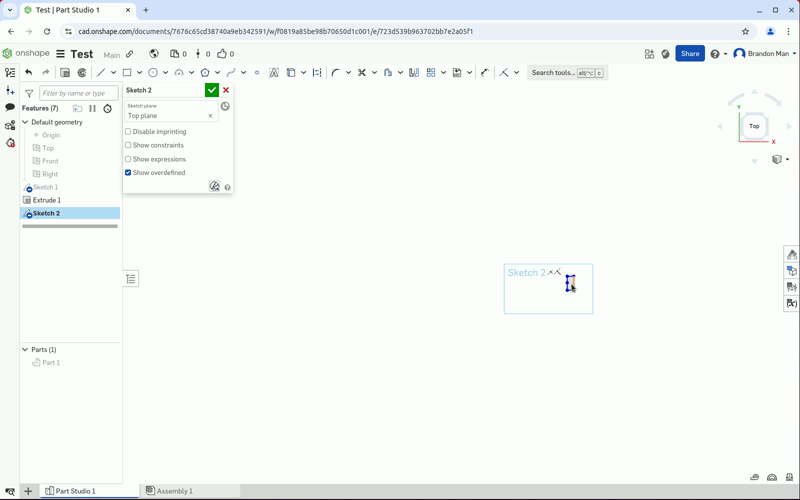
scroll(6)
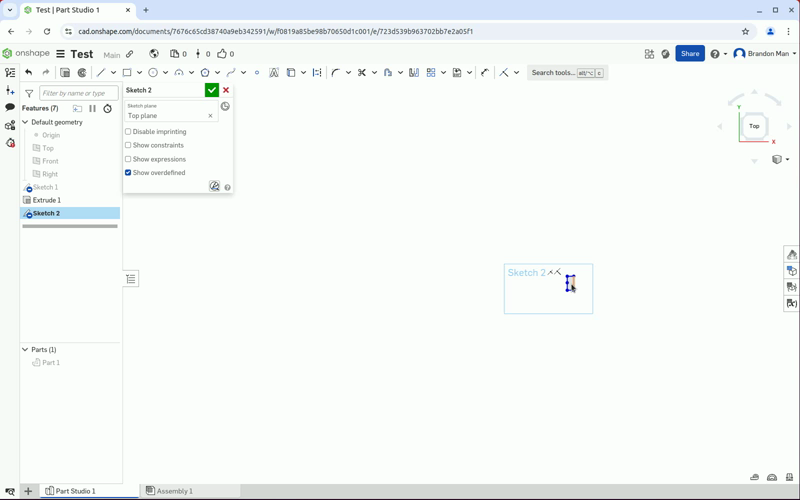
scroll(6)
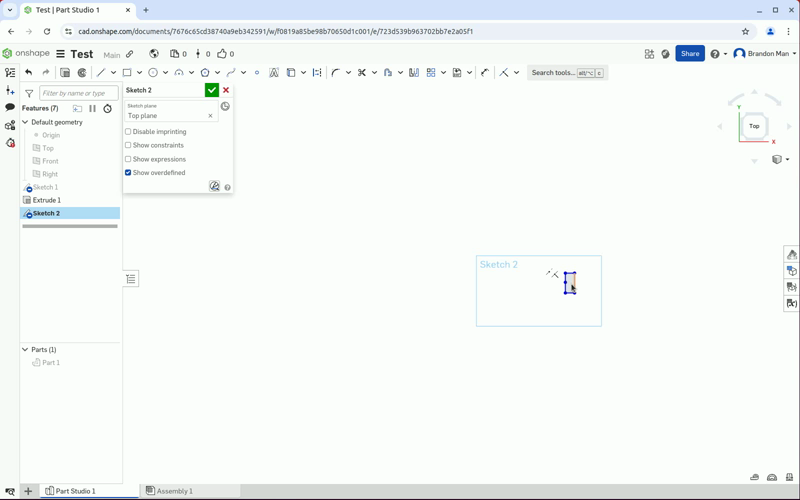
scroll(6)
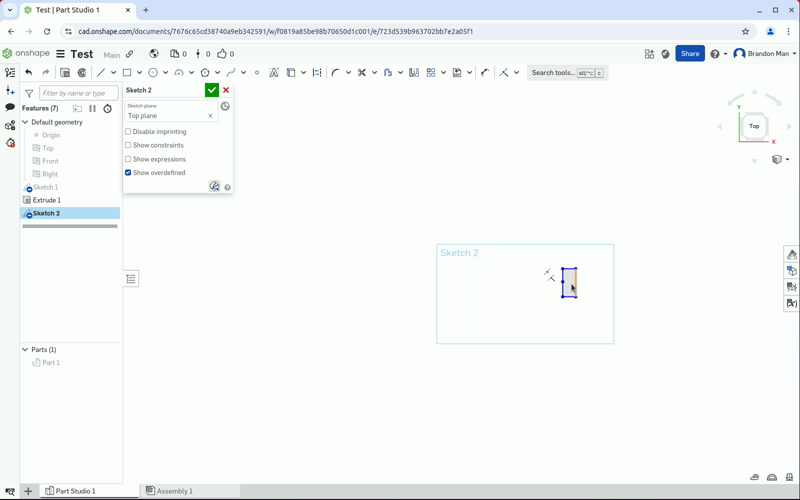
scroll(6)
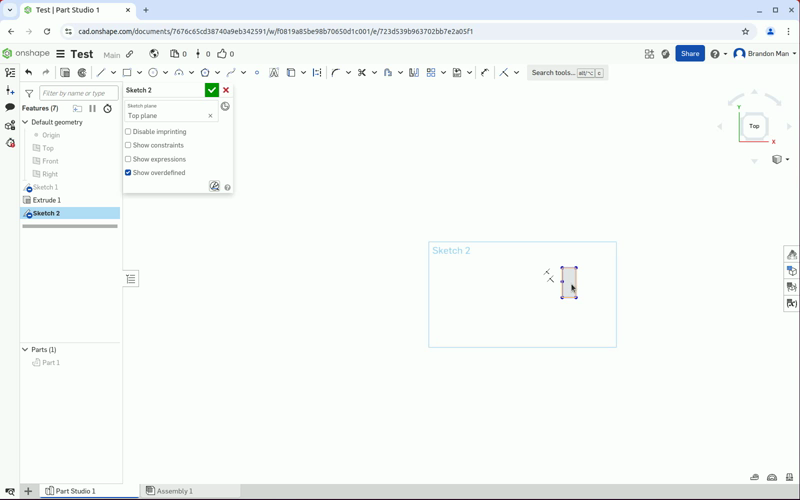
scroll(6)
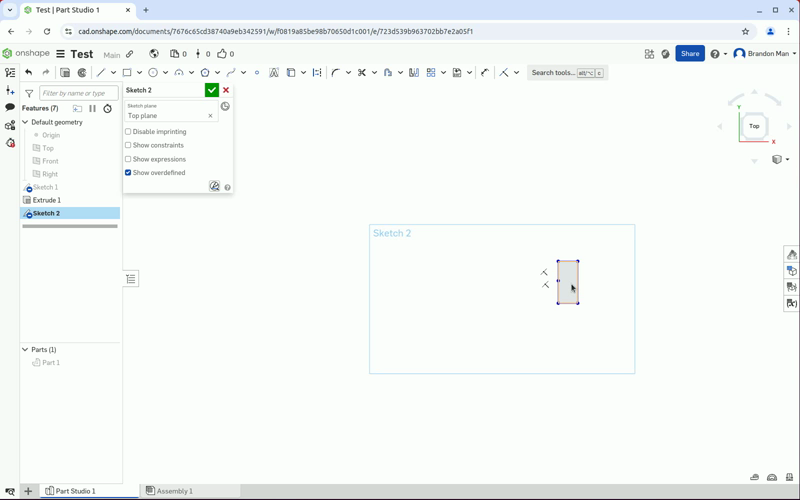
scroll(6)
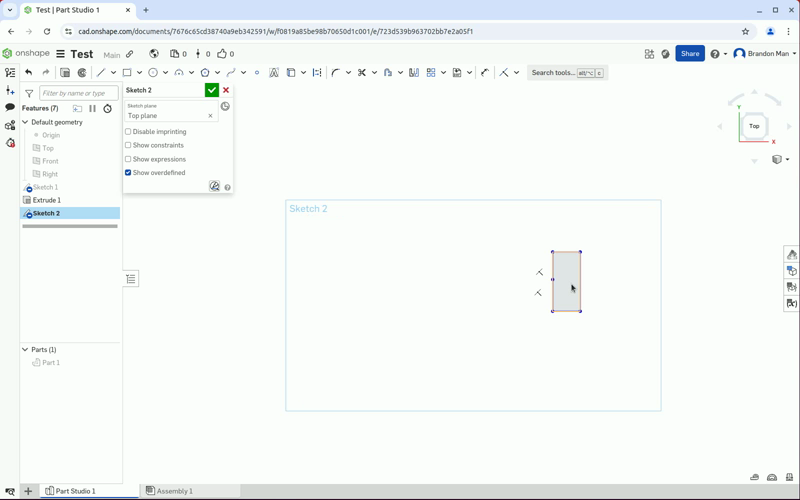
scroll(6)
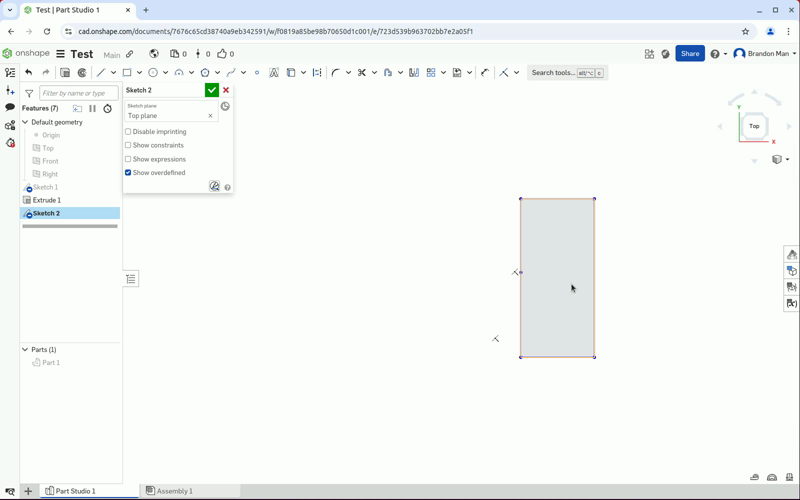
click(571, 283)
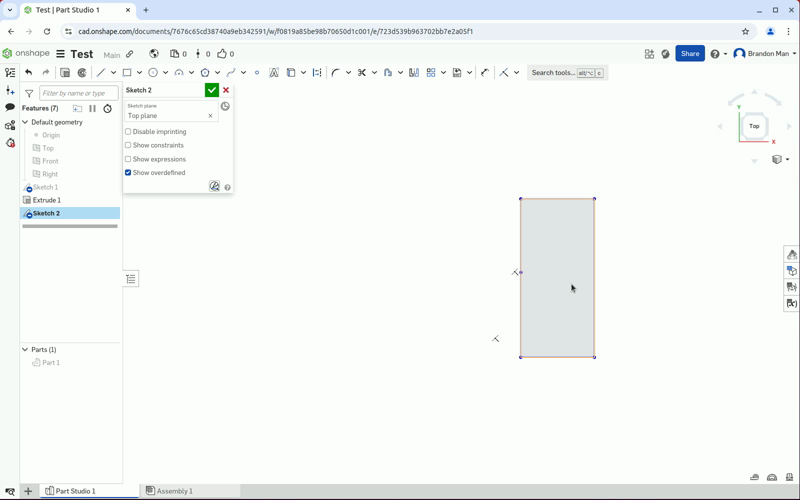
scroll(-6)
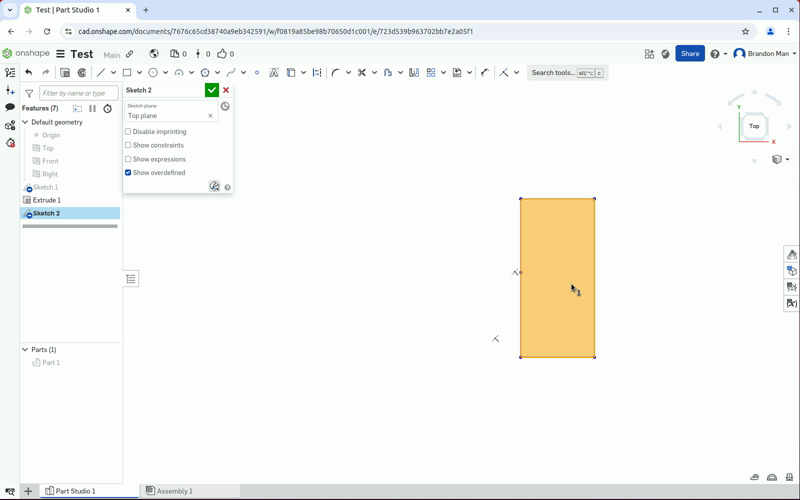
scroll(-6)
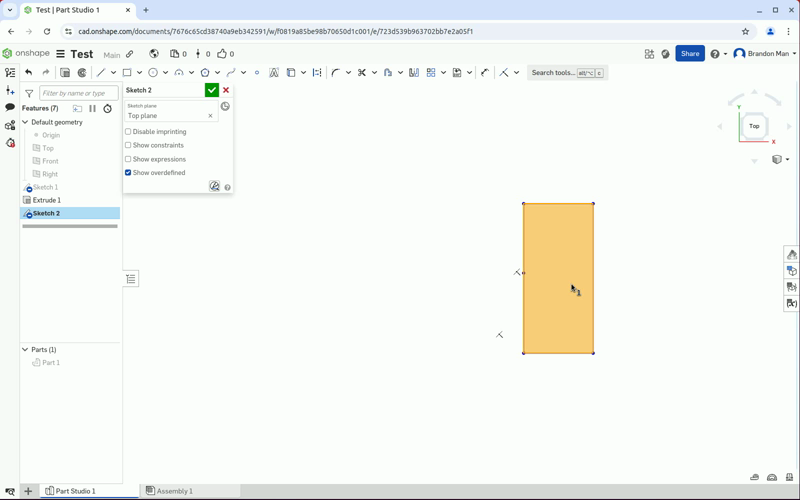
scroll(-6)
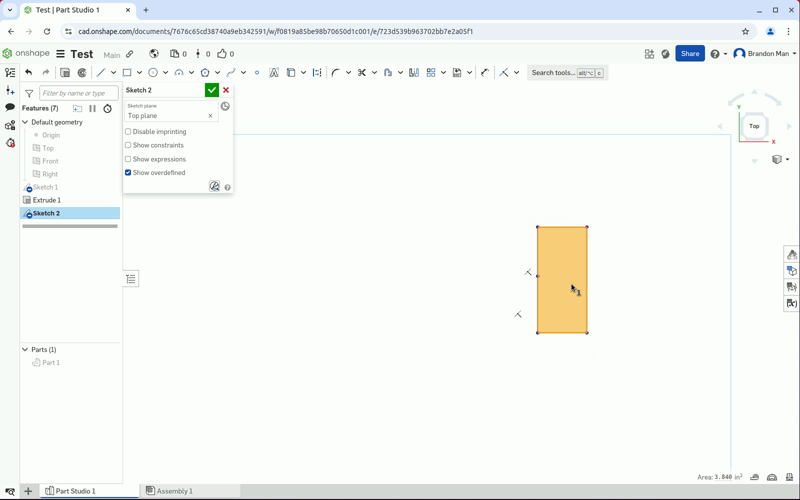
scroll(-6)
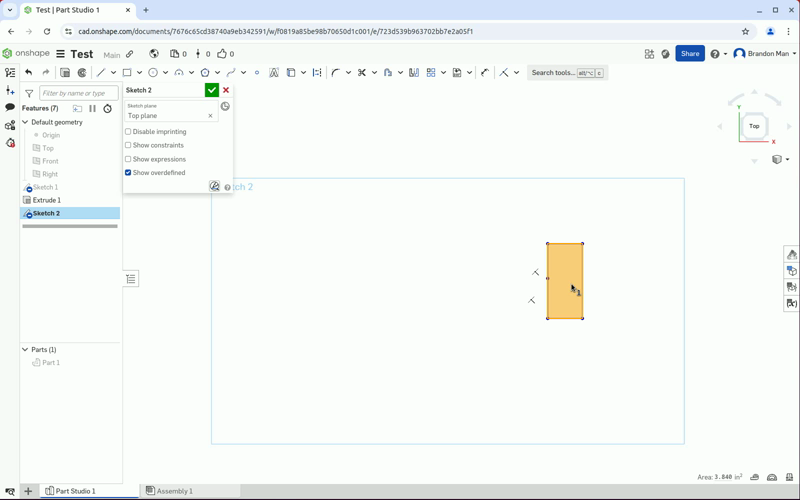
scroll(-6)
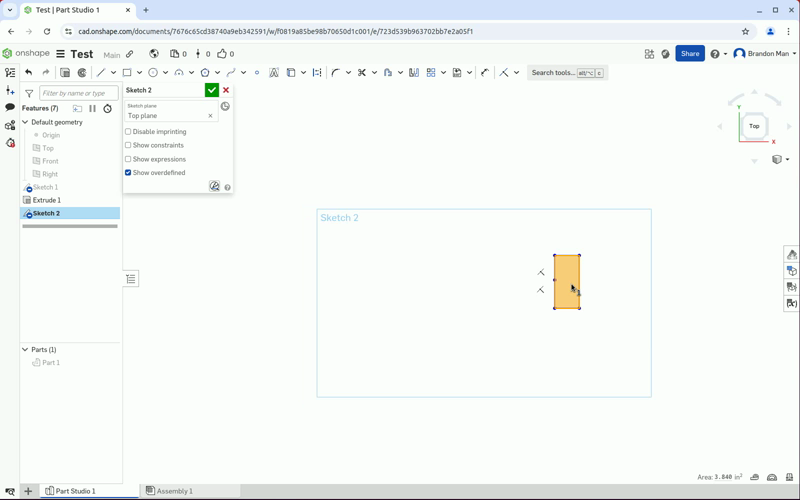
scroll(-6)
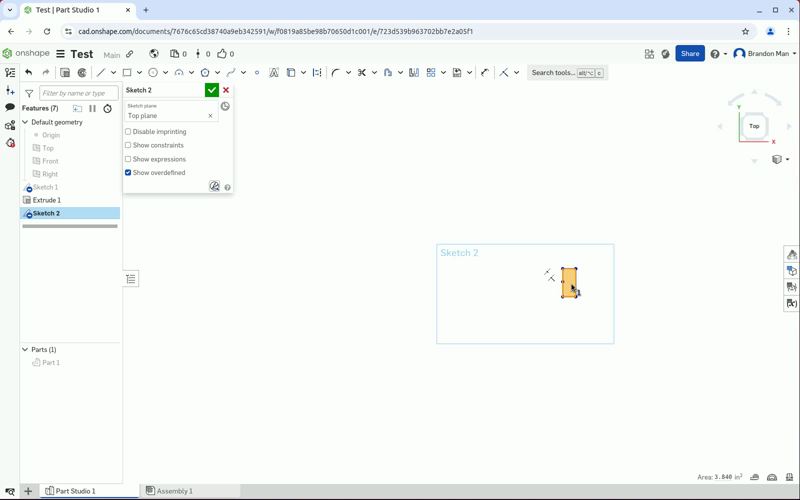
scroll(-6)
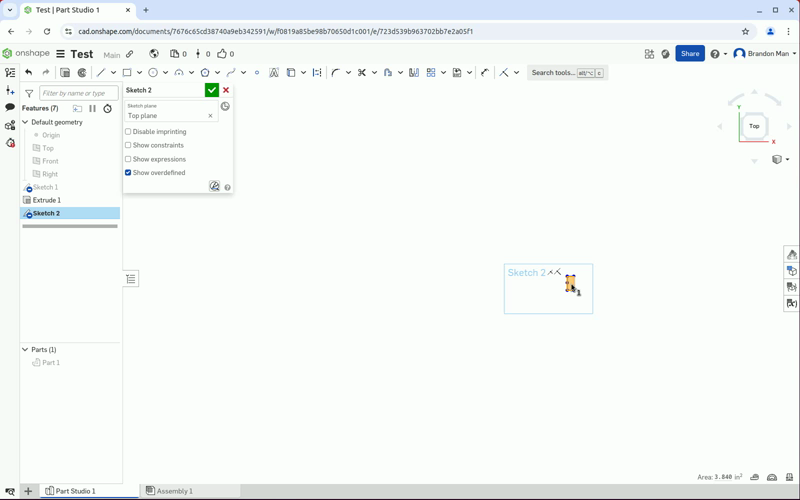
mouse_move(73, 352)
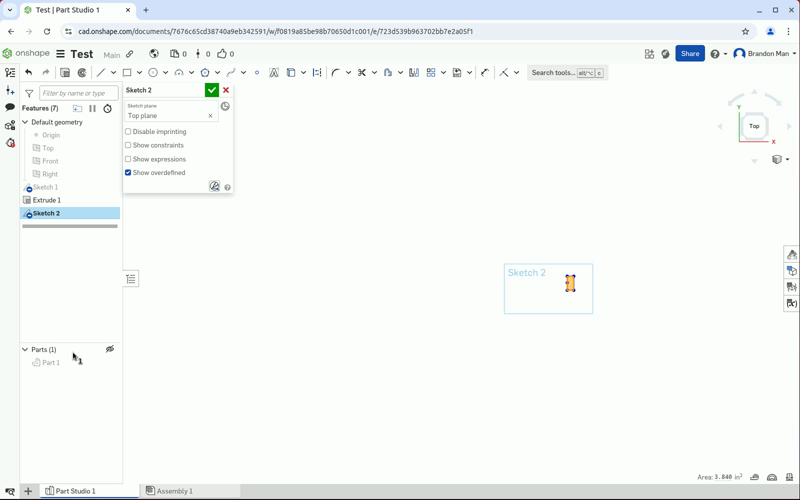
key(shift+y)
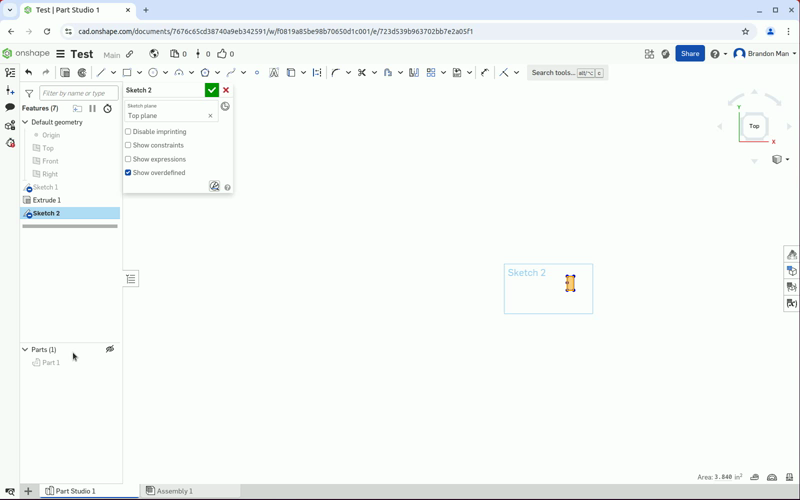
key(shift+e)
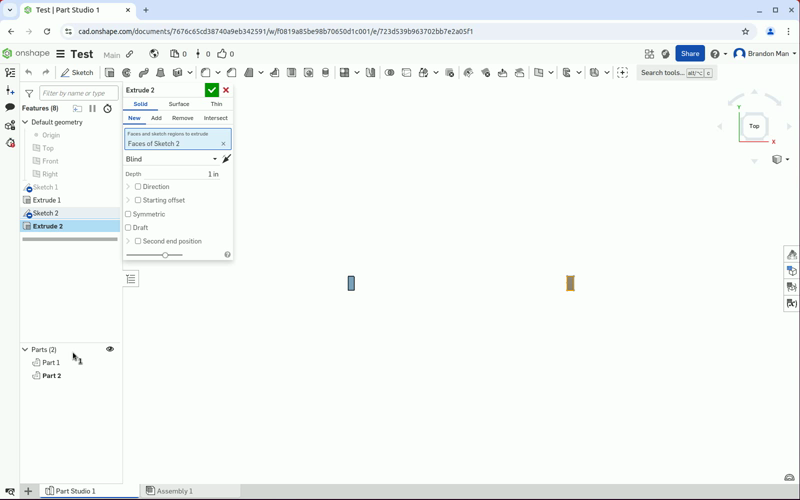
mouse_move(143, 106)
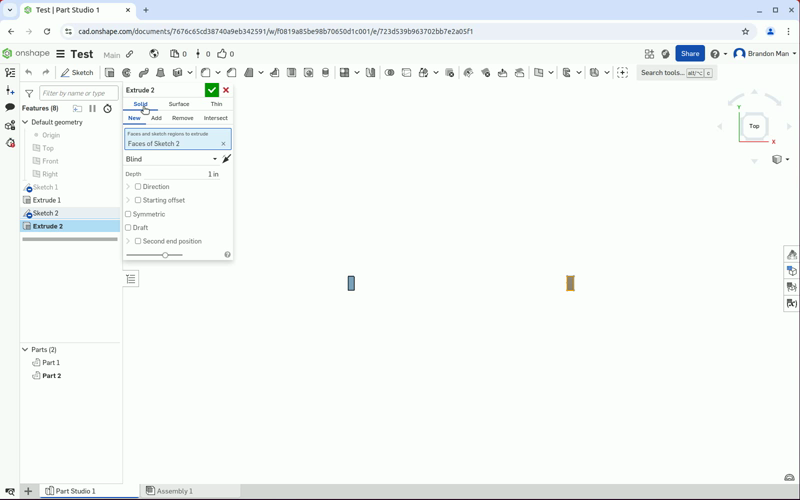
click(143, 106)
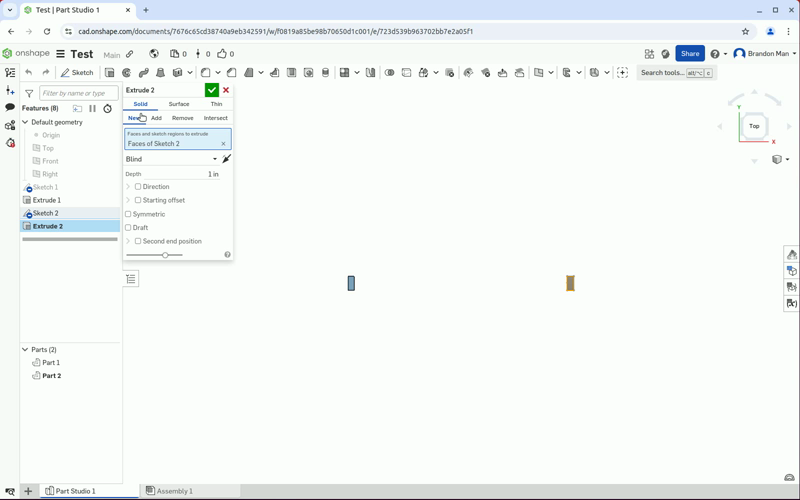
mouse_move(137, 120)
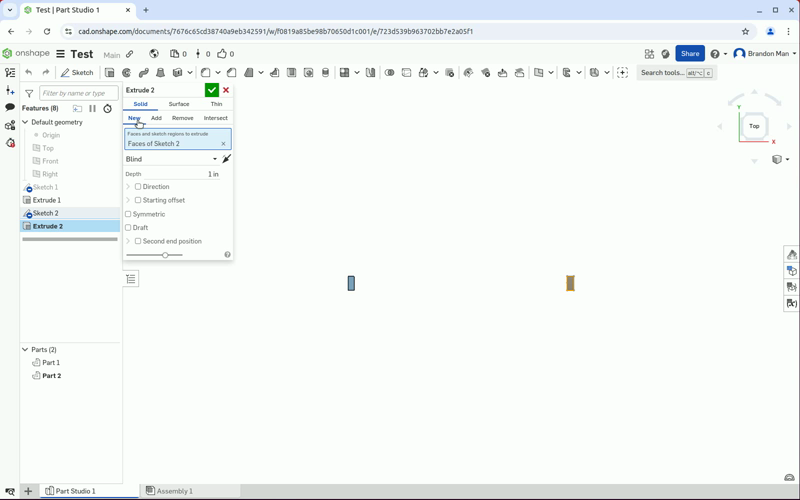
click(137, 120)
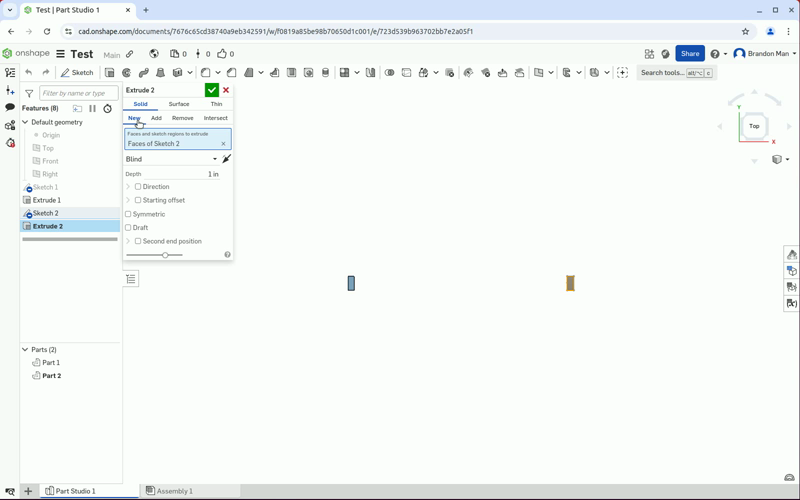
key(tab, 4)
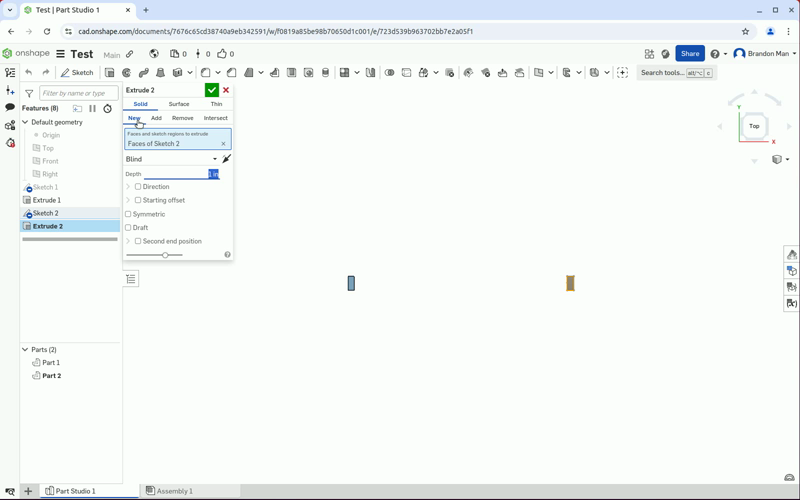
text(23.108)
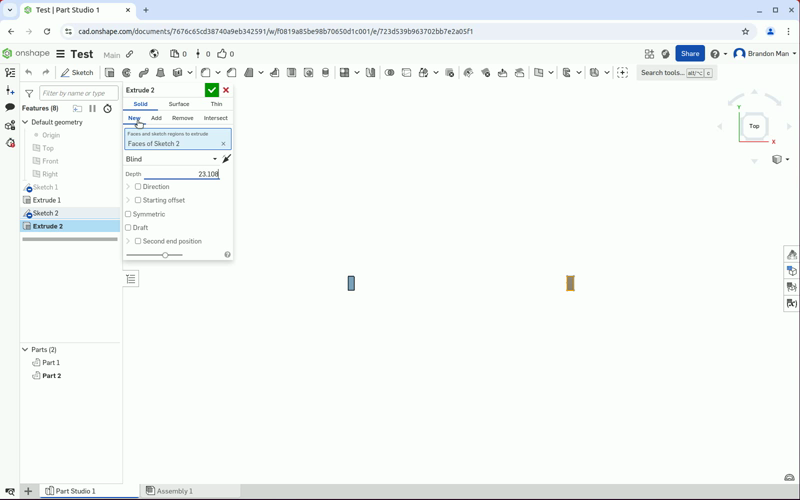
key(enter)
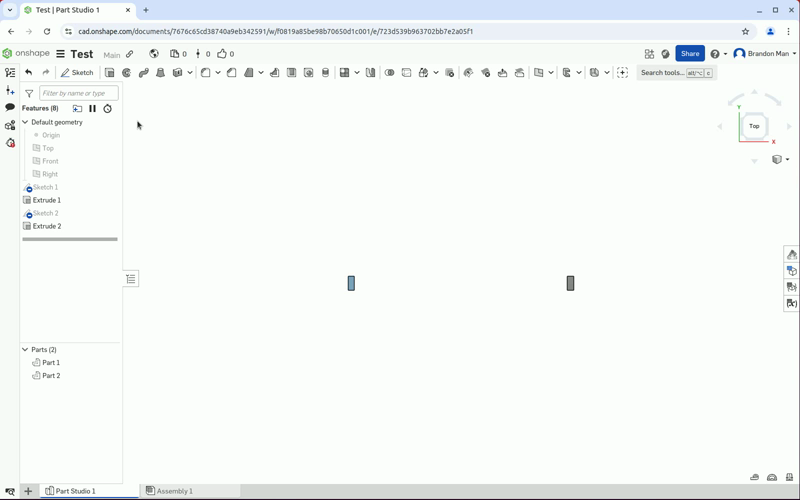
key(shift+h)
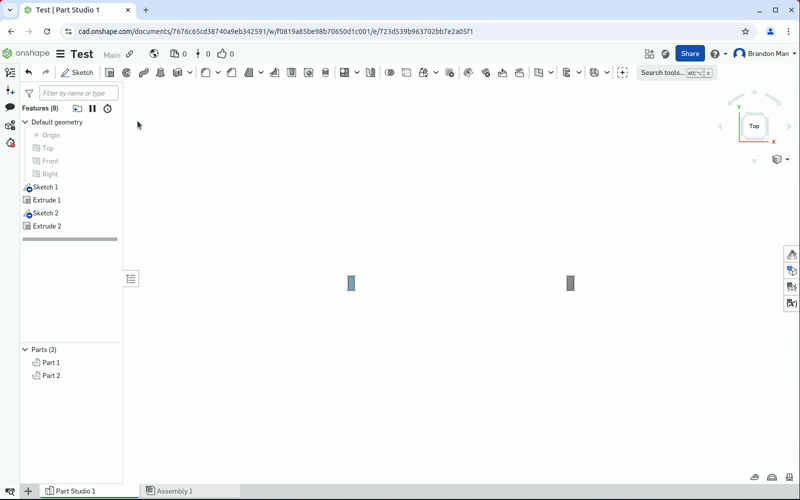
key(shift+h)
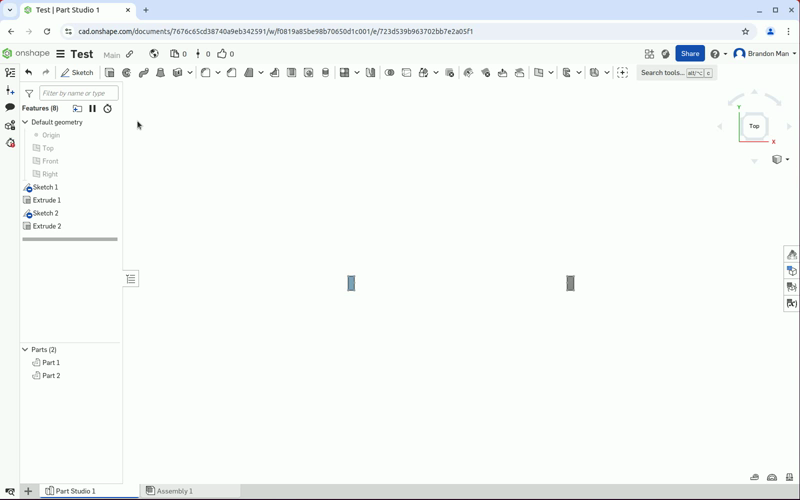
key(shift+7)
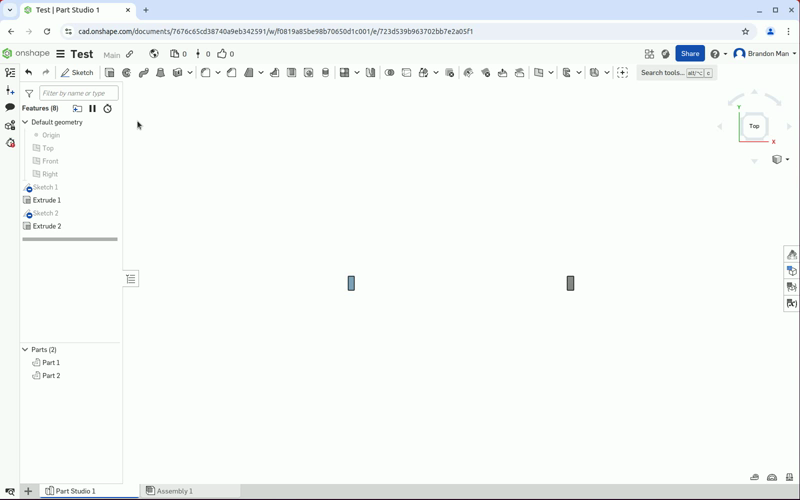
key(up, 3)
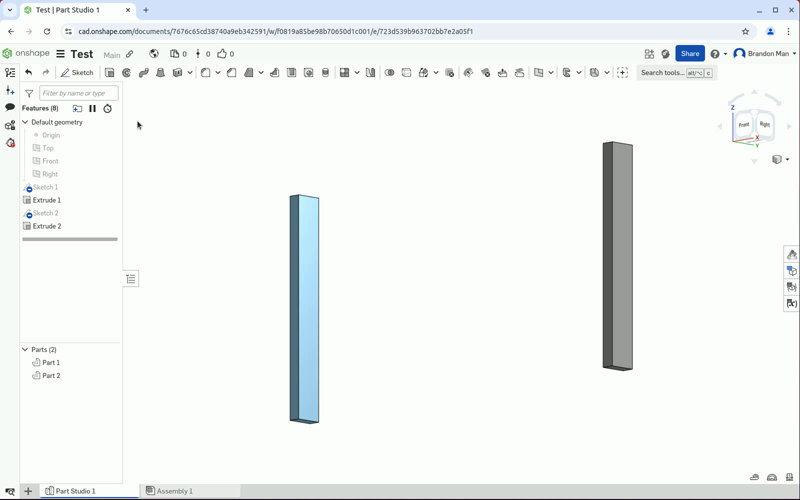
key(left, 3)
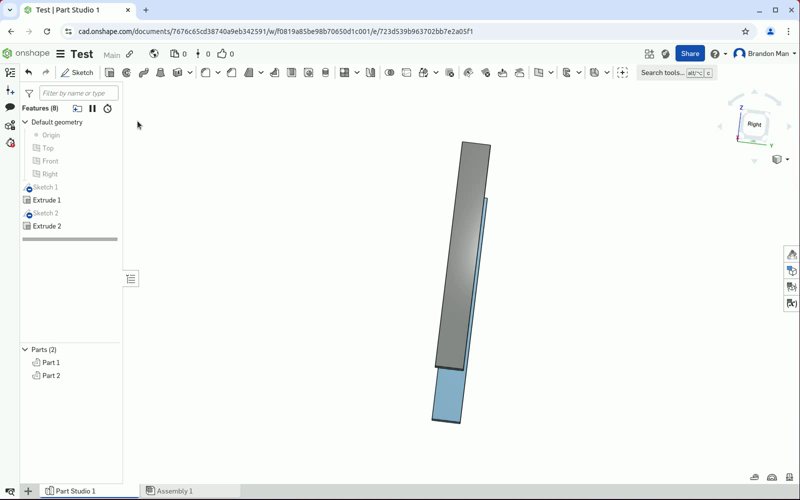
key(right, 3)
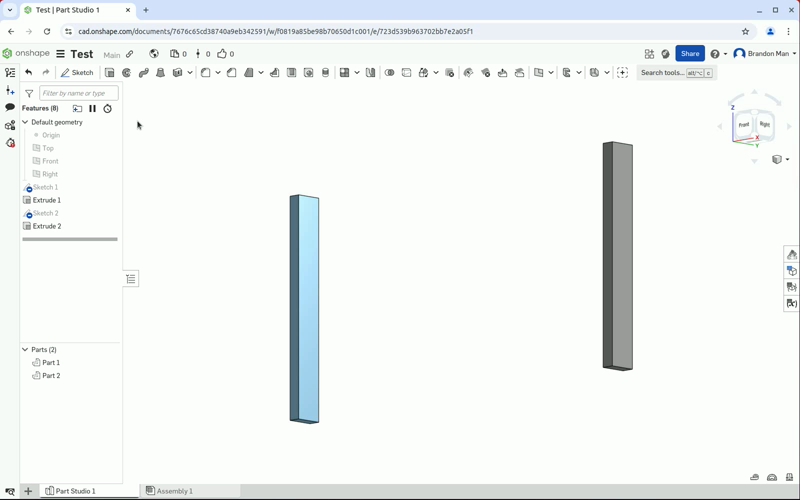
key(down, 3)
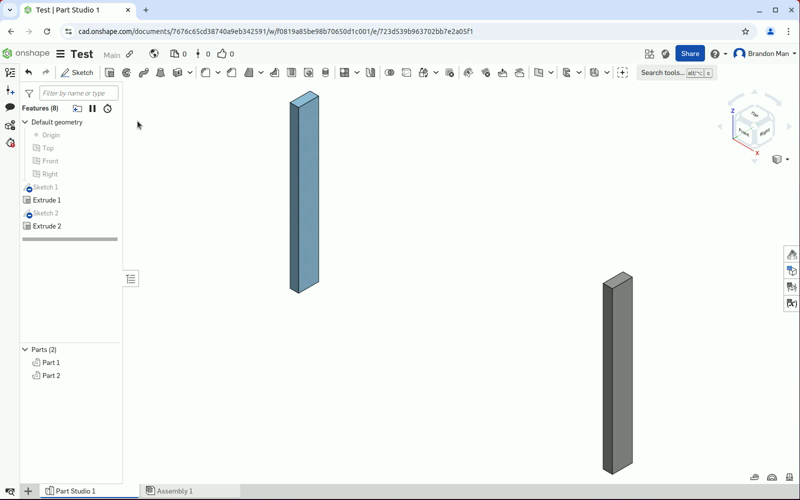
mouse_move(73, 189)
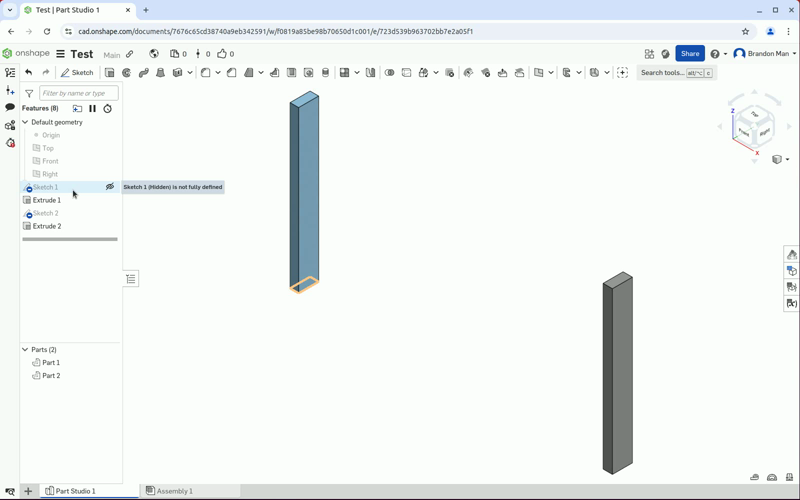
click(73, 189)